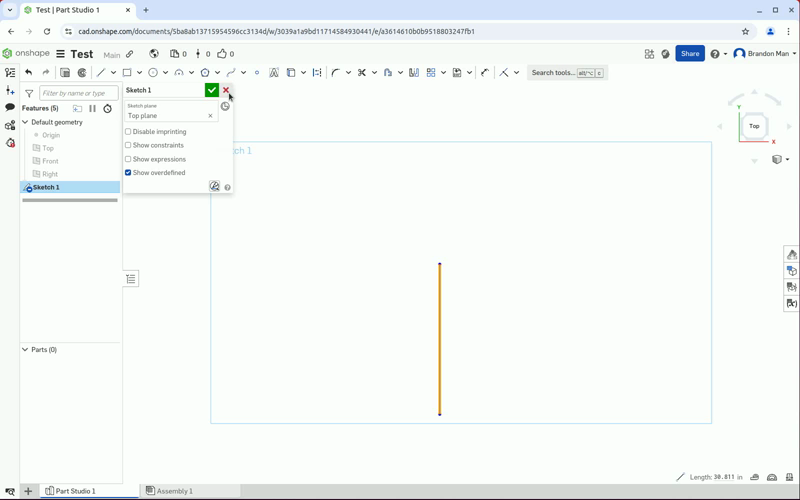
key(shift+h)
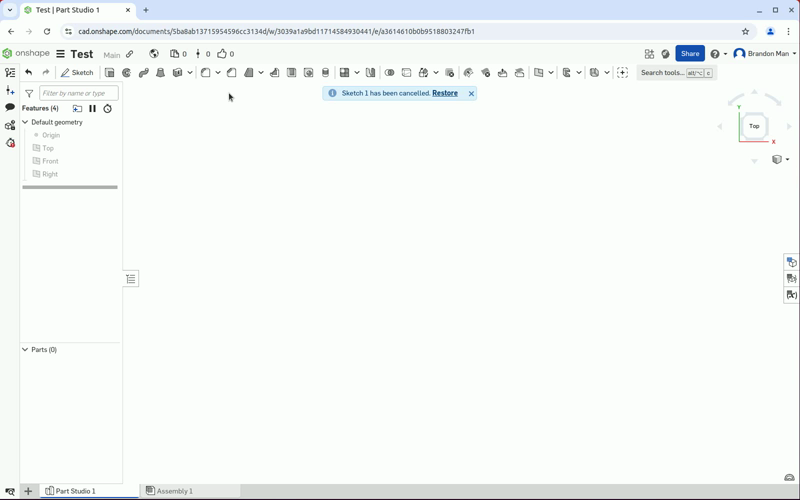
mouse_move(73, 352)
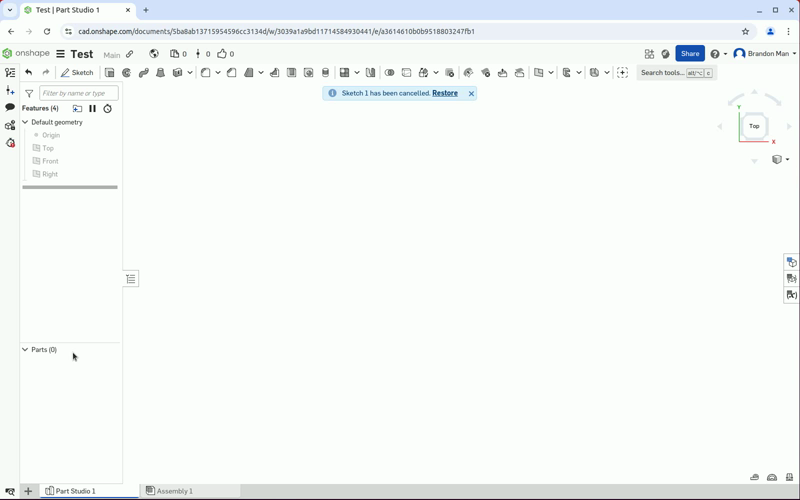
key(y)
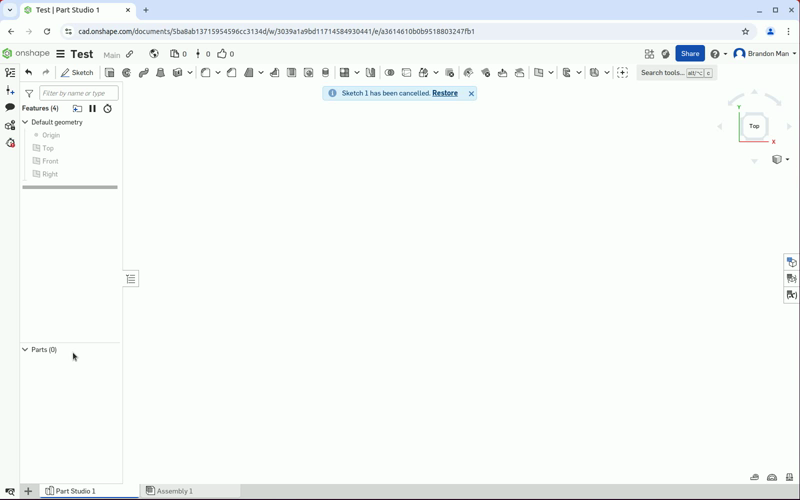
key(shift+p)
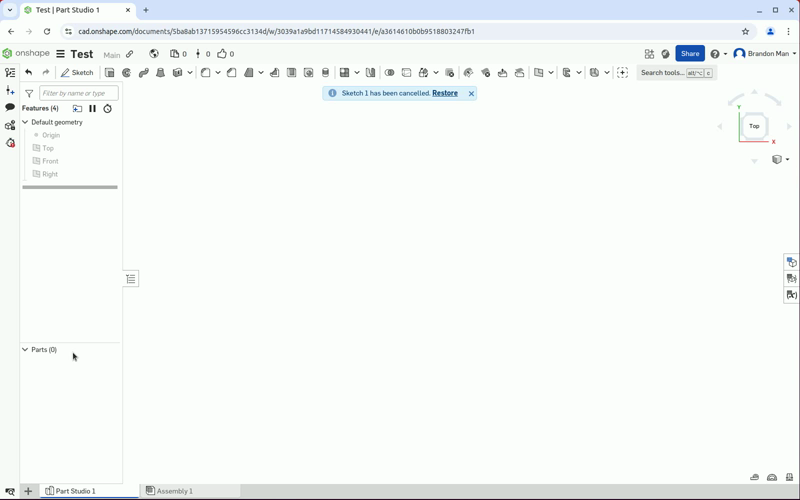
key(space)
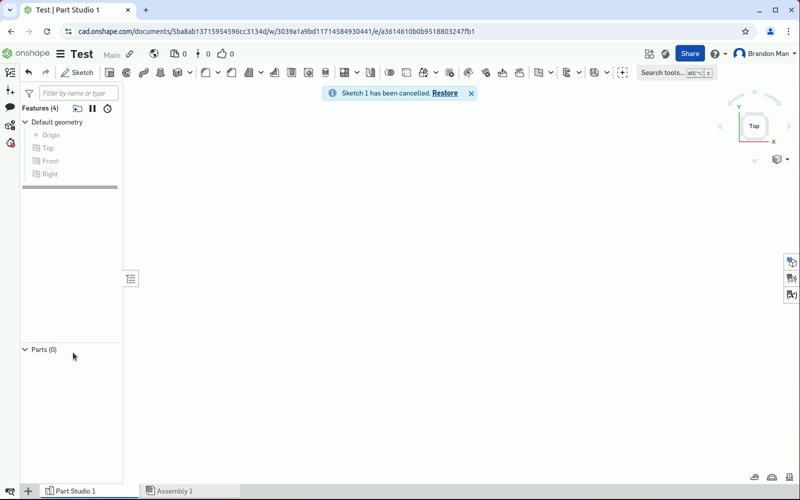
key_down(shift)
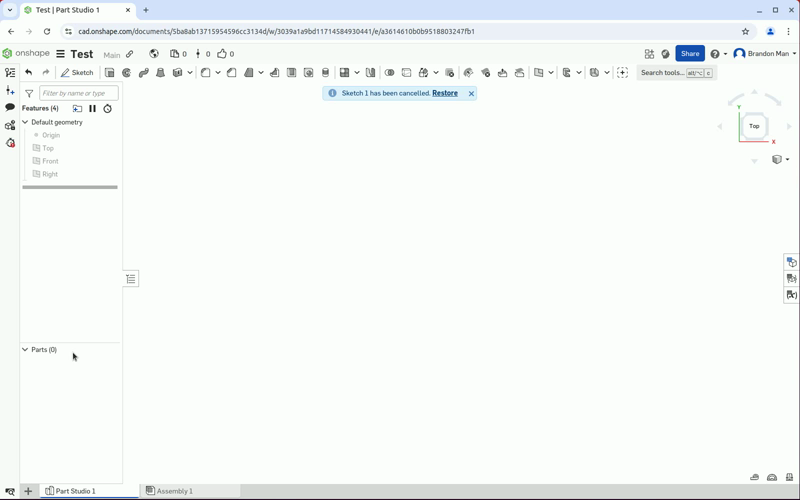
key(up)
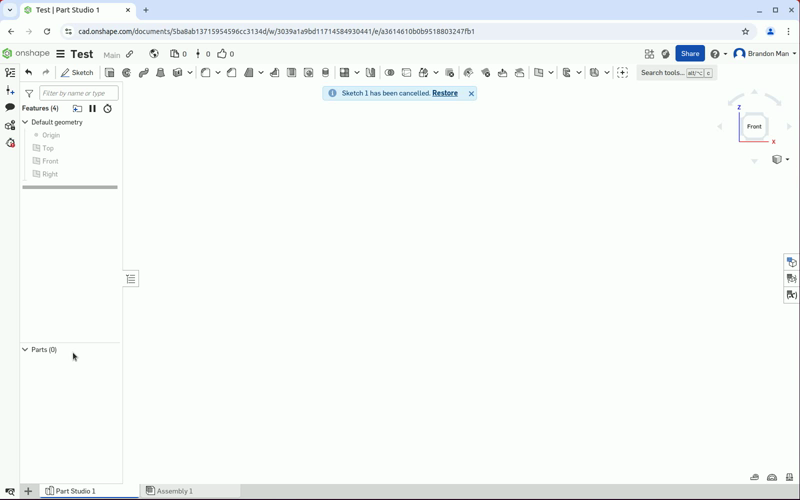
key_up(shift)
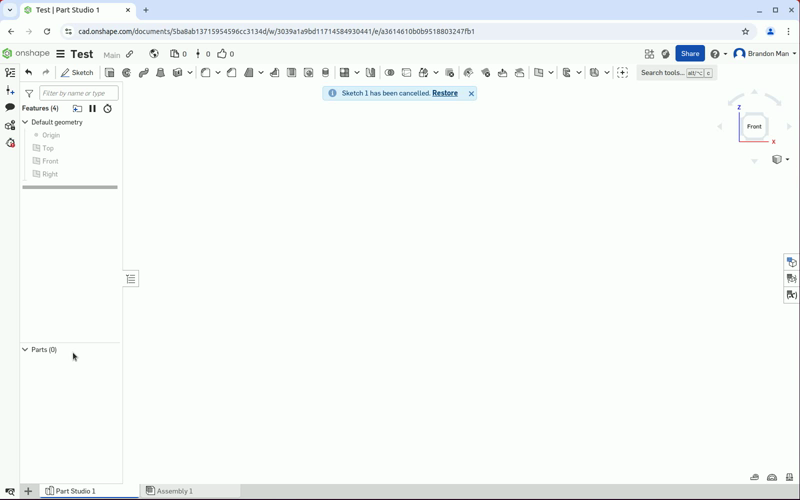
mouse_move(73, 352)
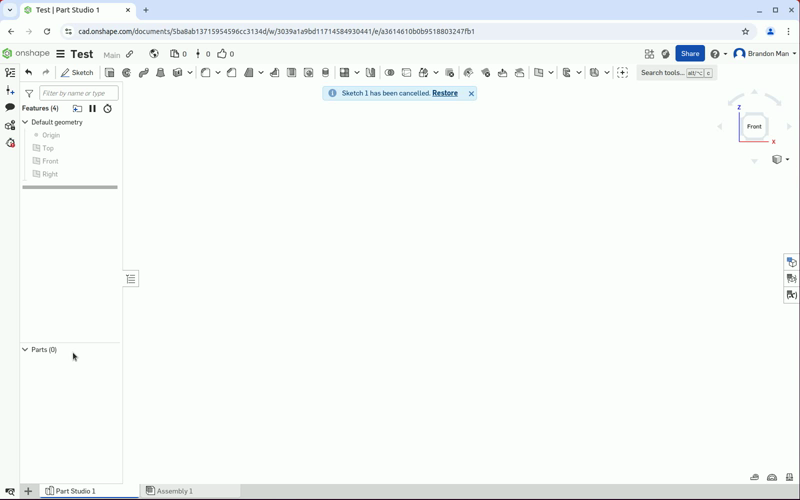
key(shift+y)
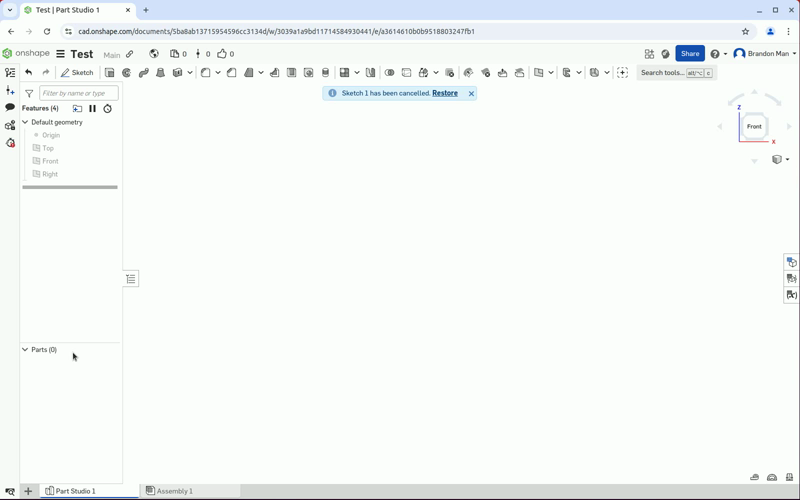
key(shift+s)
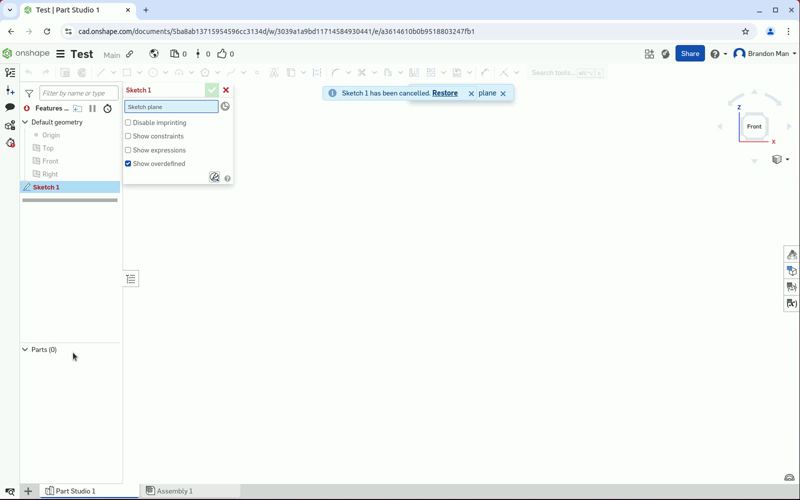
mouse_move(73, 163)
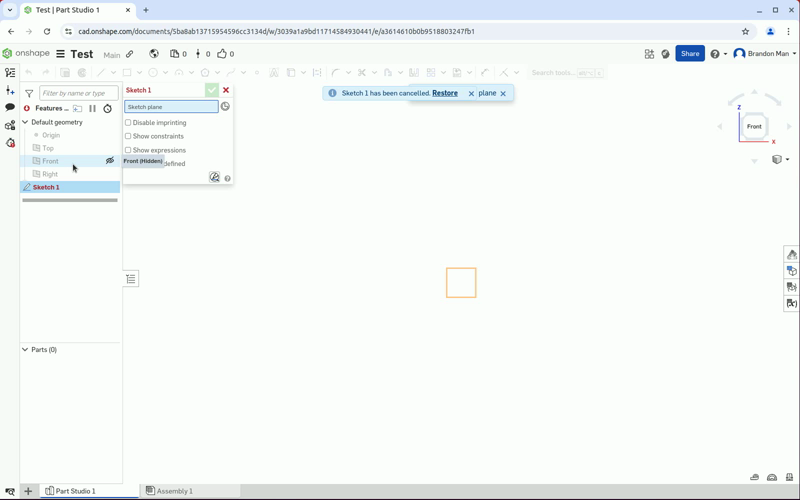
click(73, 163)
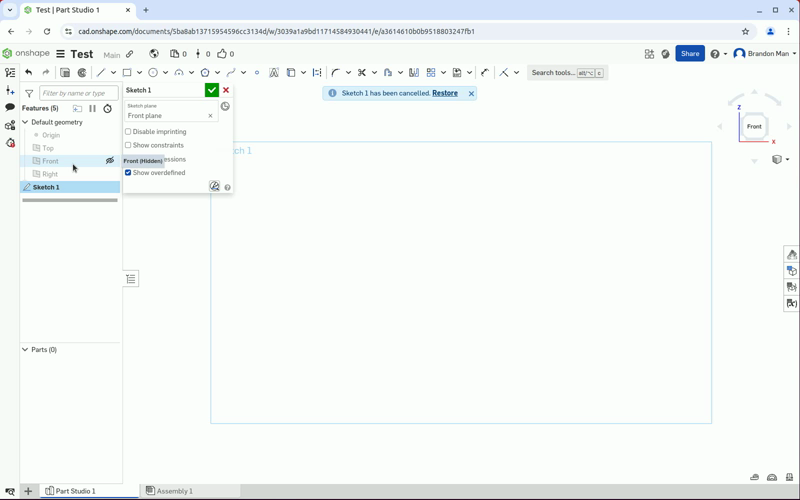
mouse_move(73, 352)
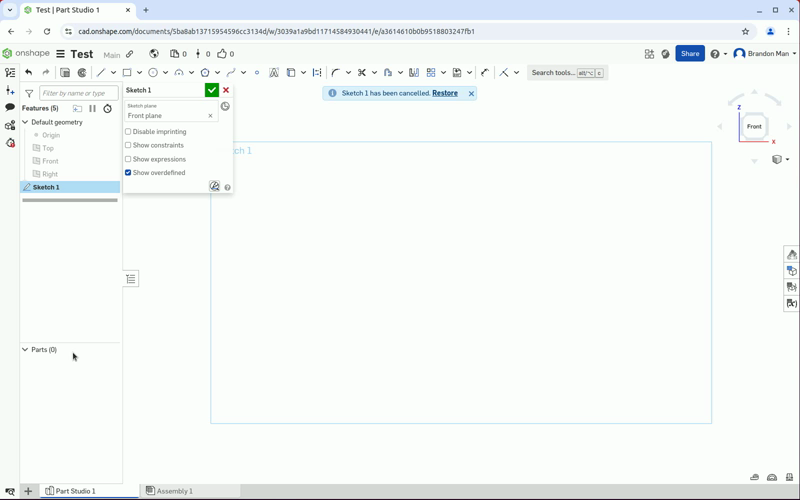
key(y)
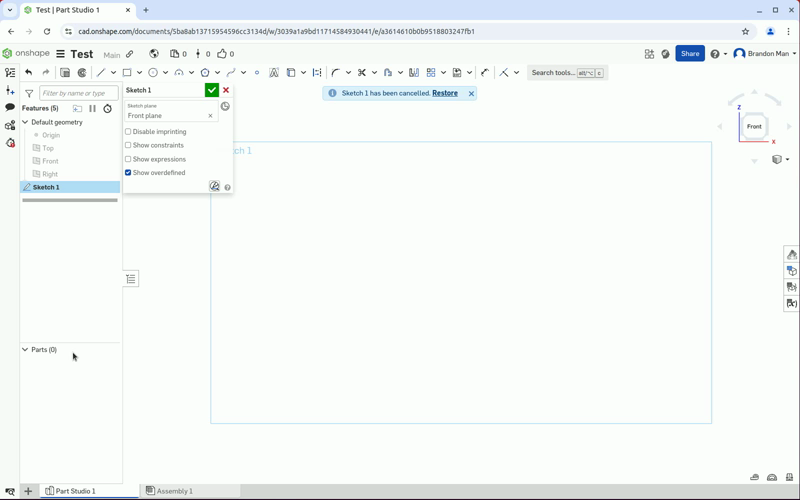
key(l)
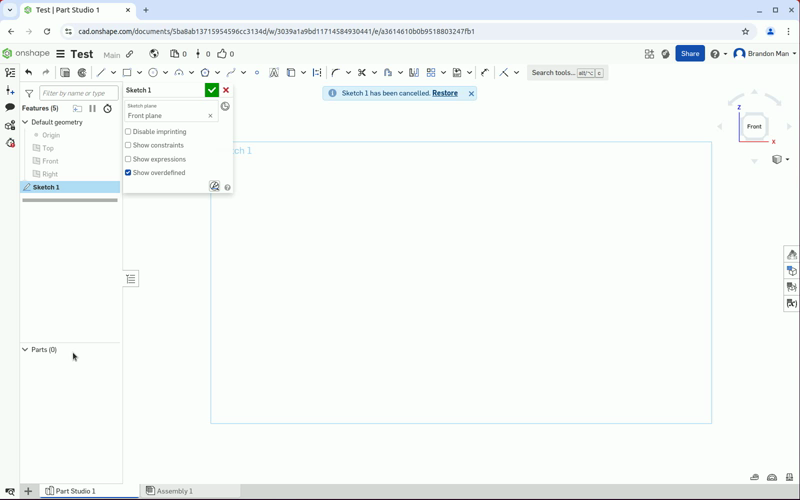
key_down(shift)
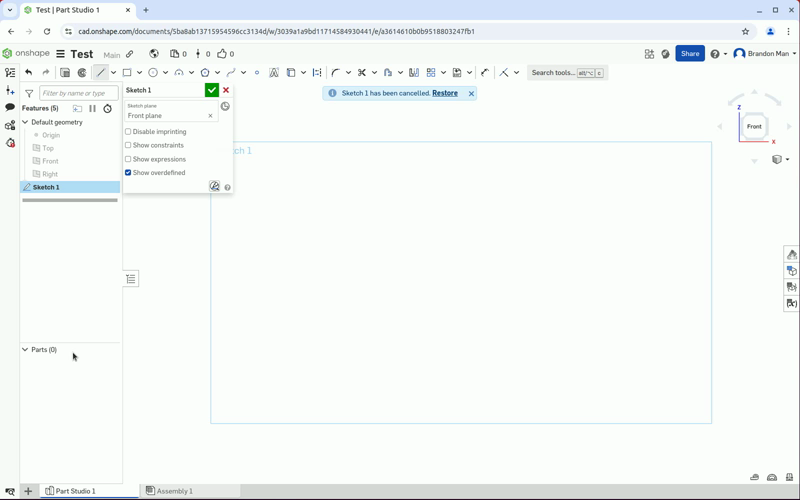
mouse_move(516, 207)
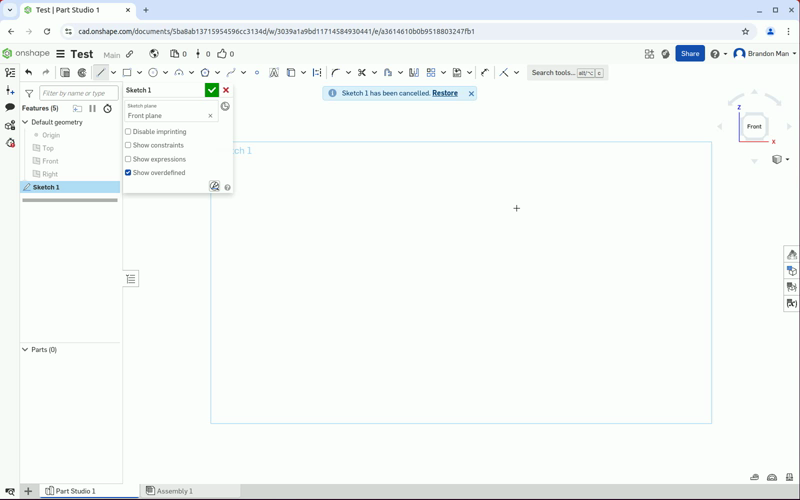
click(516, 207)
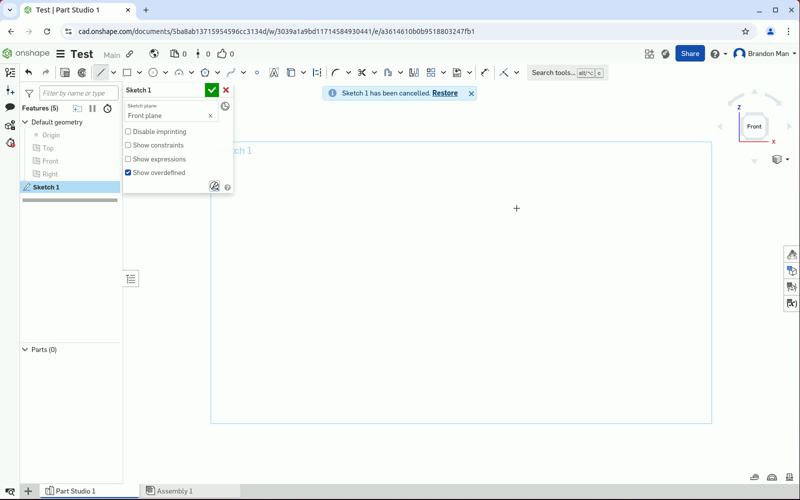
key_up(shift)
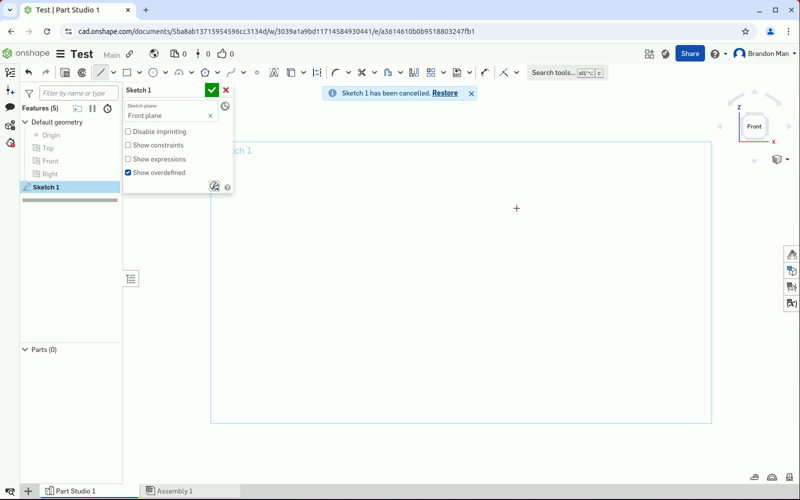
key_down(shift)
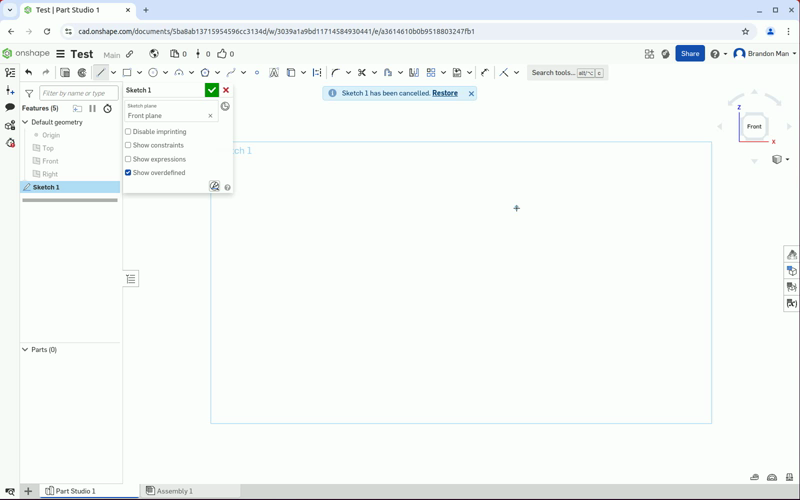
mouse_move(573, 245)
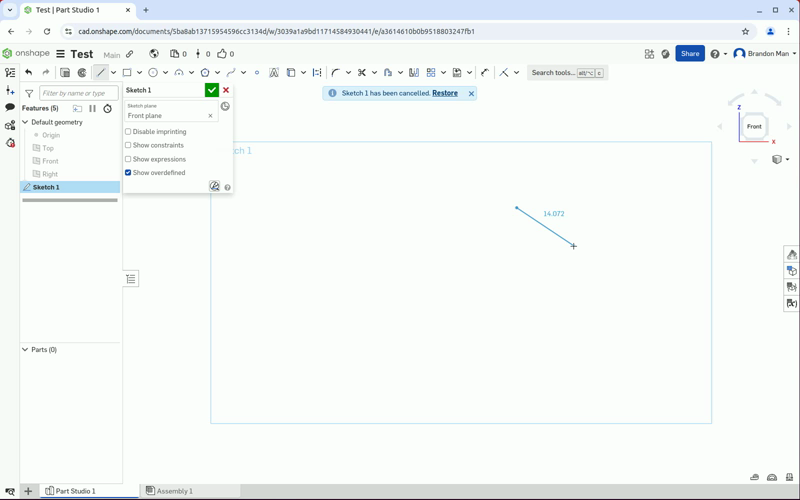
click(573, 245)
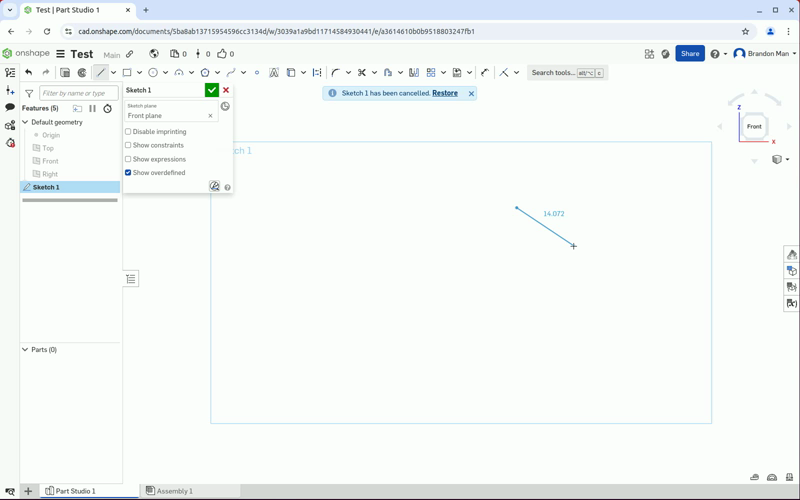
key_up(shift)
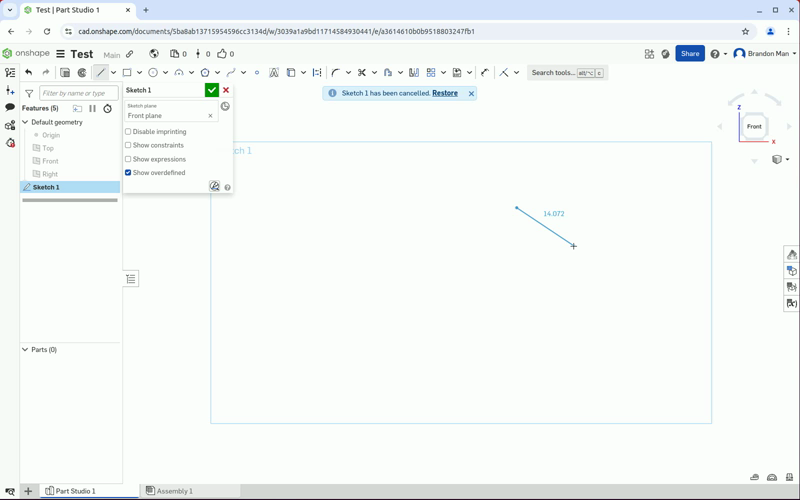
key_down(shift)
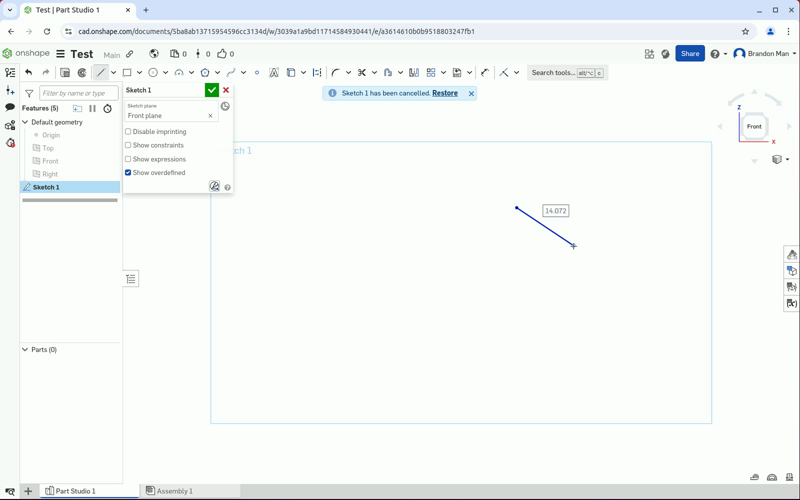
mouse_move(589, 245)
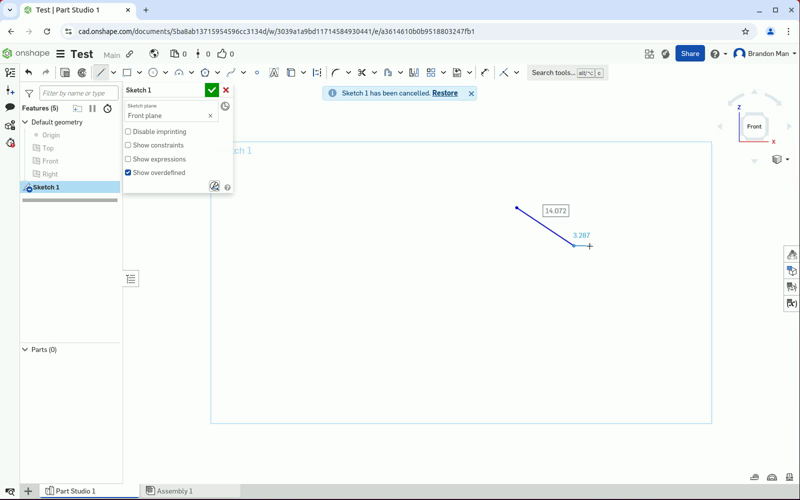
mouse_move(573, 207)
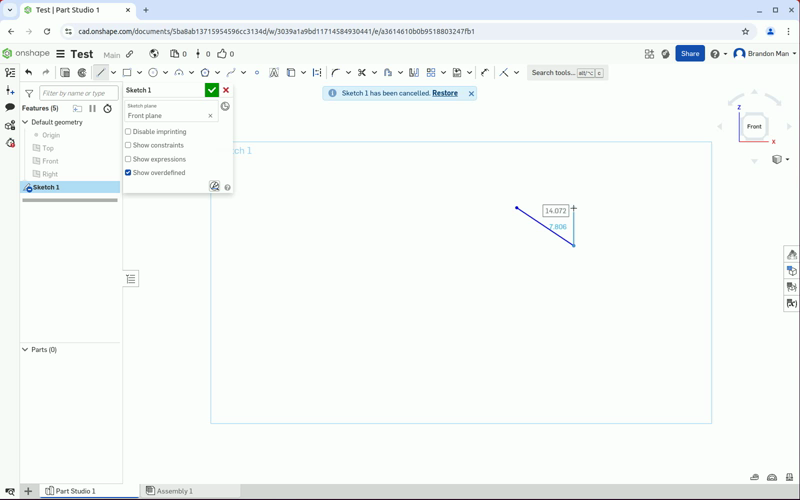
click(573, 207)
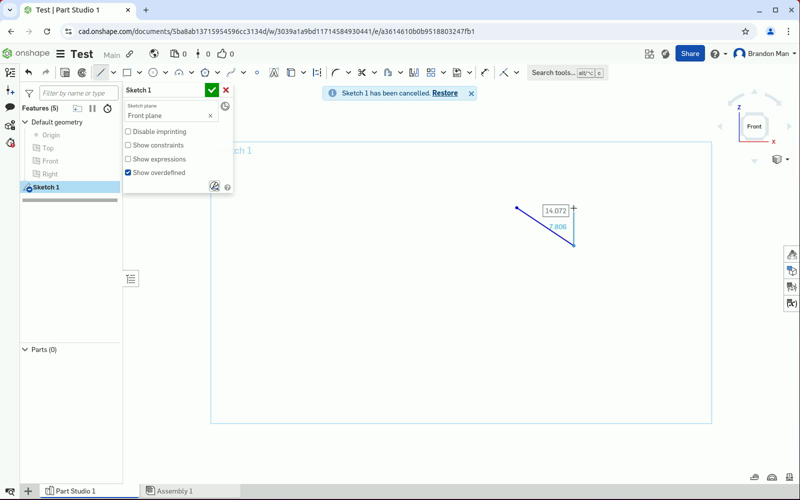
key_up(shift)
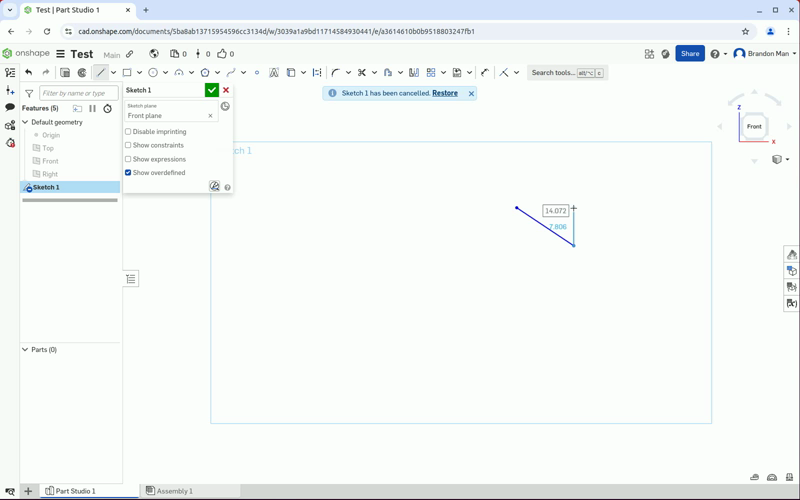
mouse_move(589, 207)
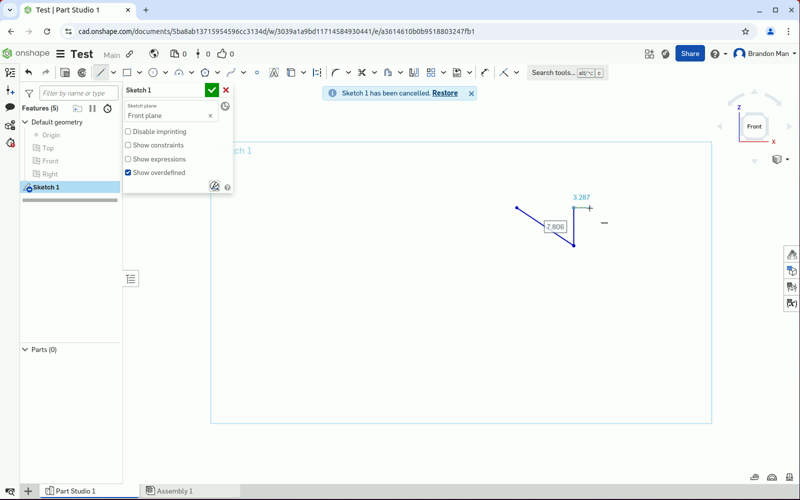
key_down(shift)
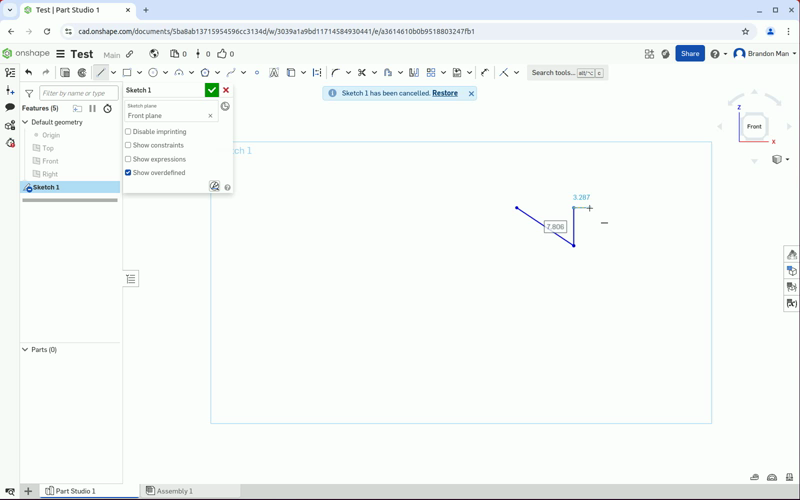
mouse_move(516, 207)
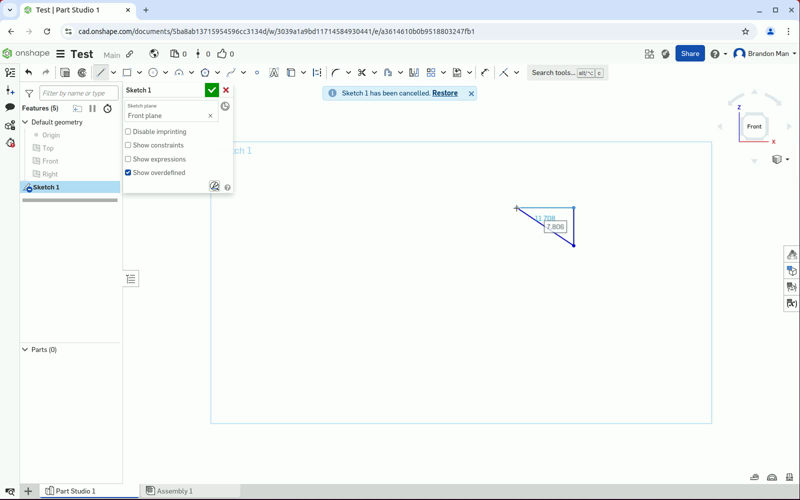
key_up(shift)
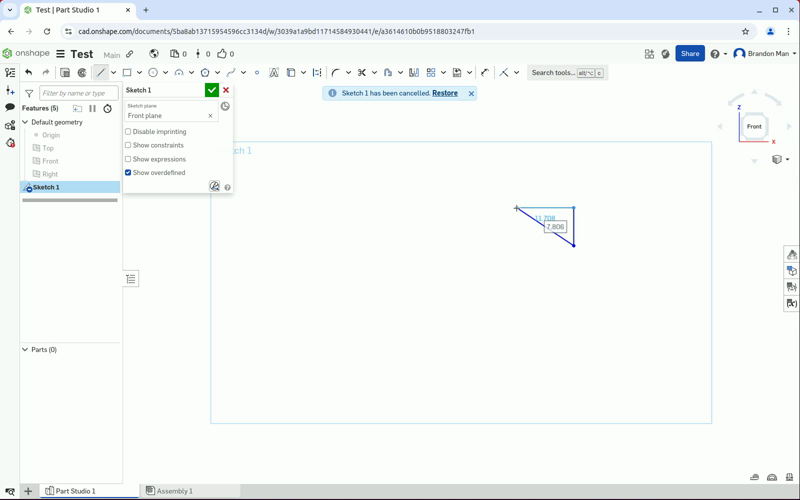
click(516, 207)
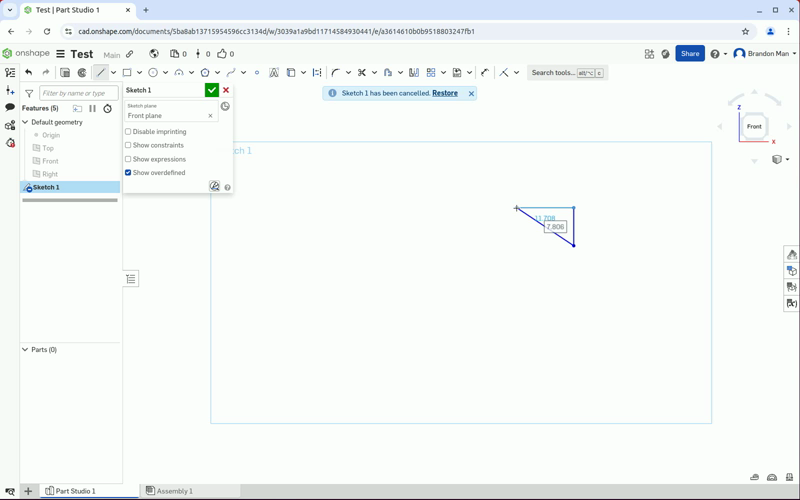
key(esc)
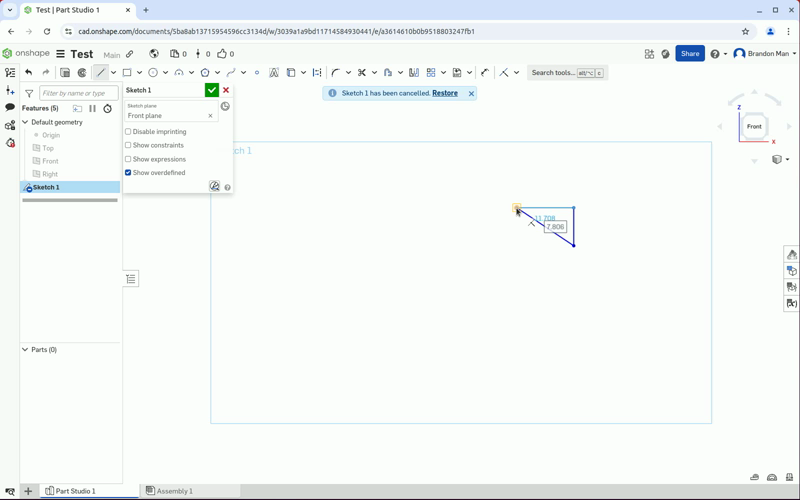
mouse_move(562, 226)
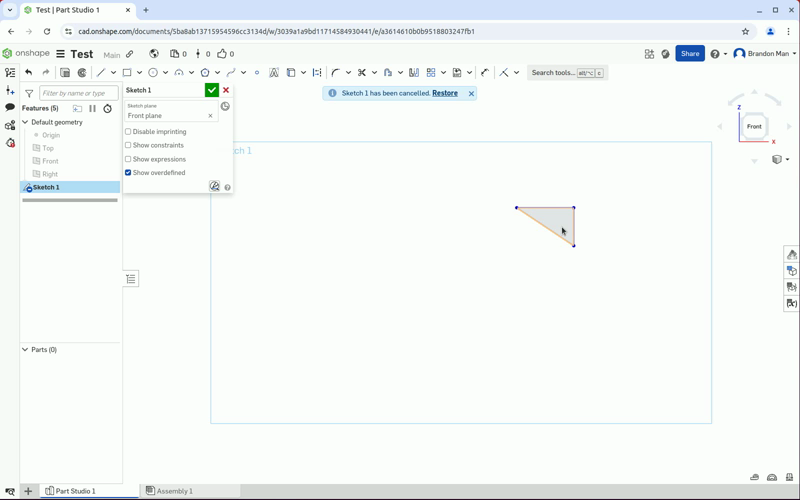
scroll(6)
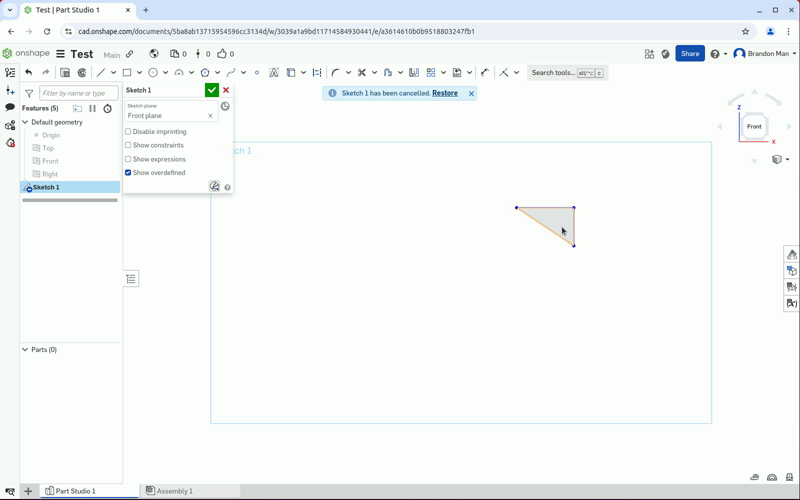
scroll(6)
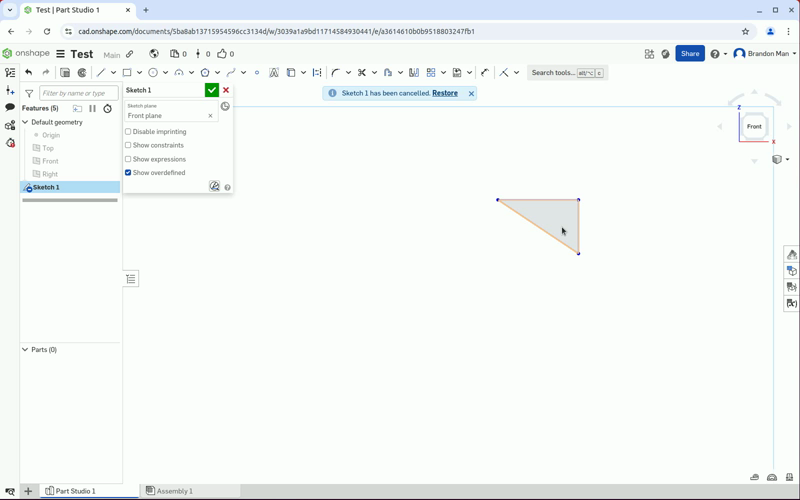
scroll(6)
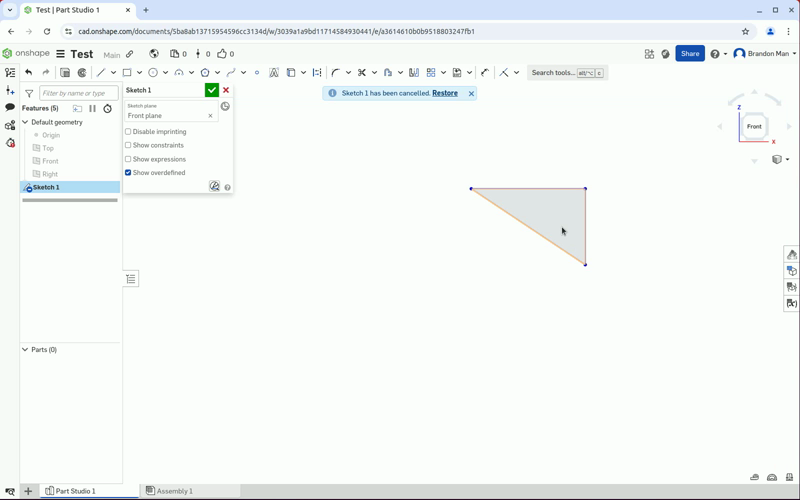
scroll(6)
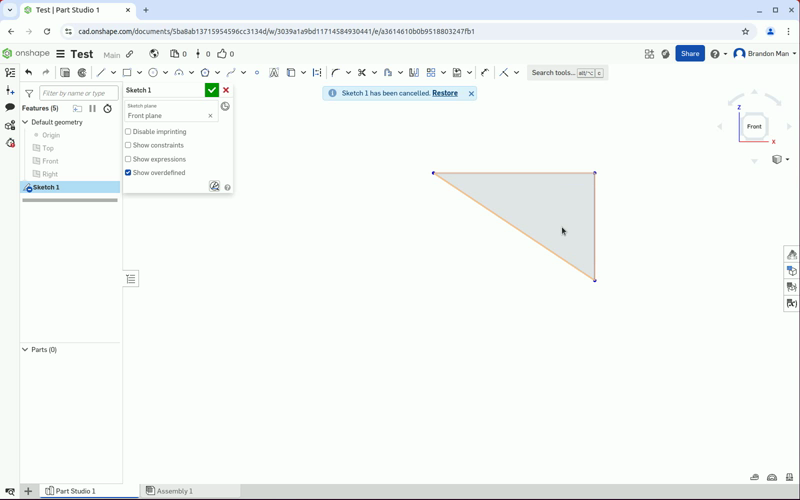
scroll(6)
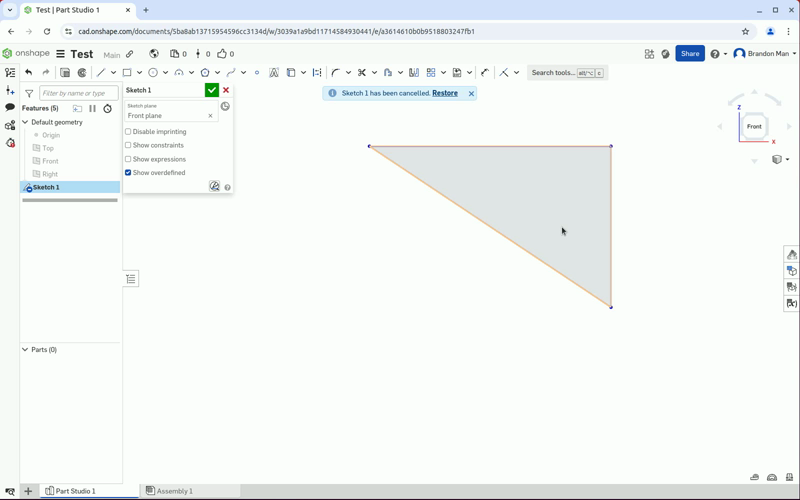
scroll(6)
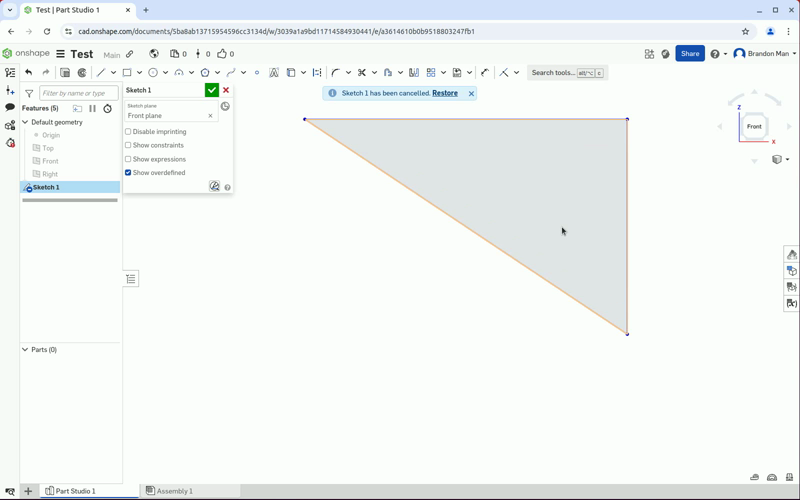
scroll(6)
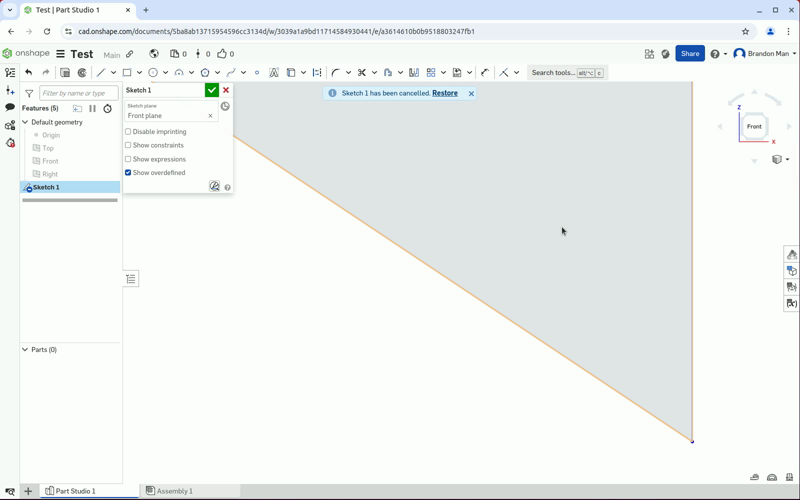
click(562, 226)
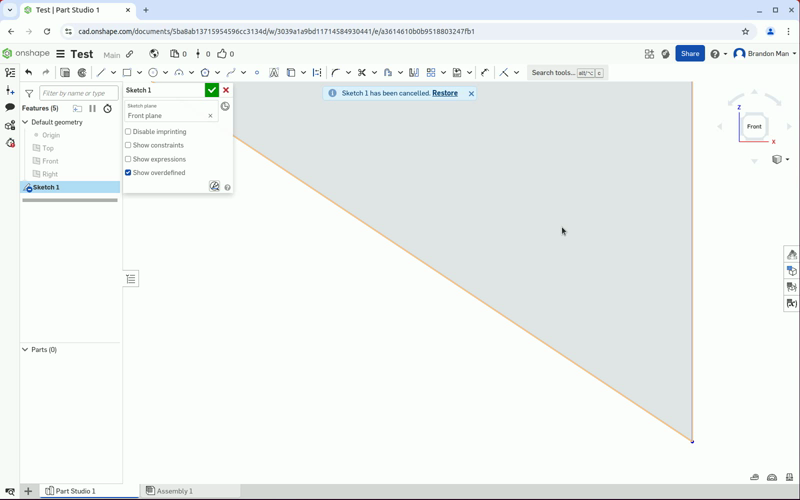
scroll(-6)
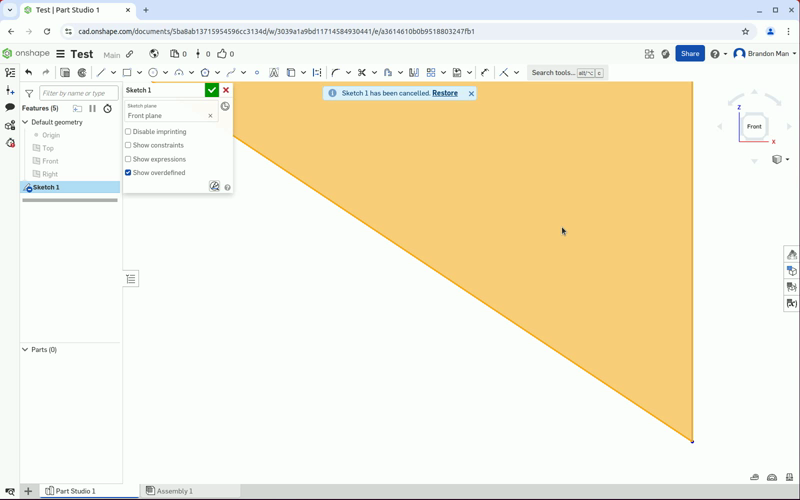
scroll(-6)
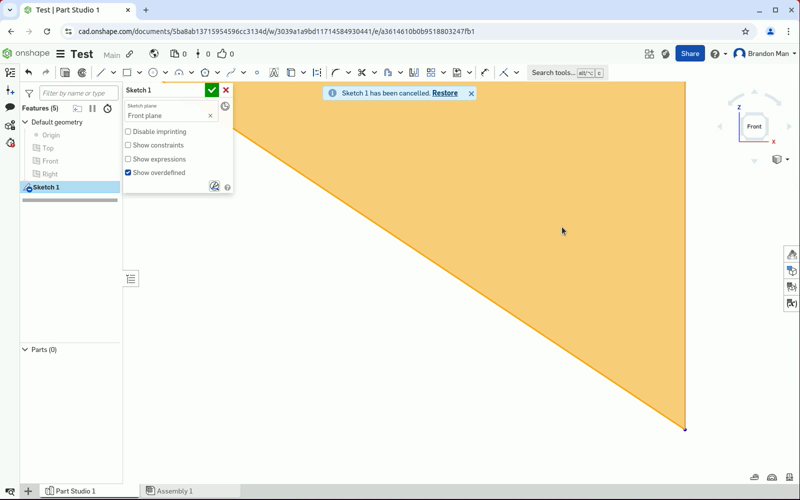
scroll(-6)
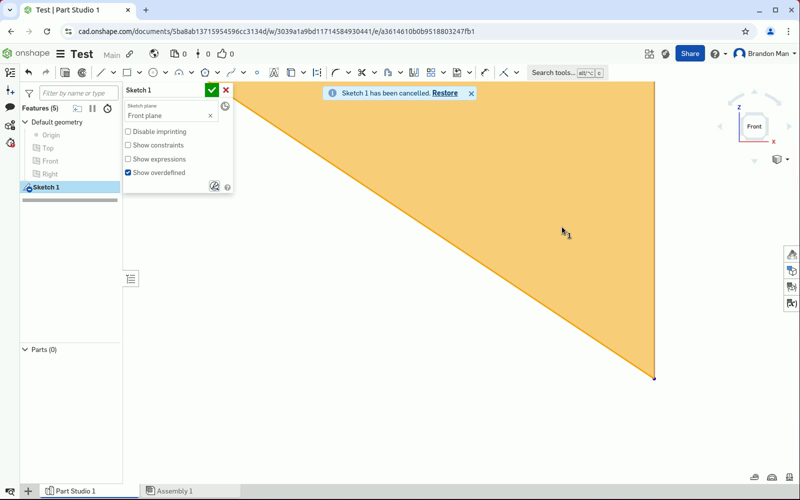
scroll(-6)
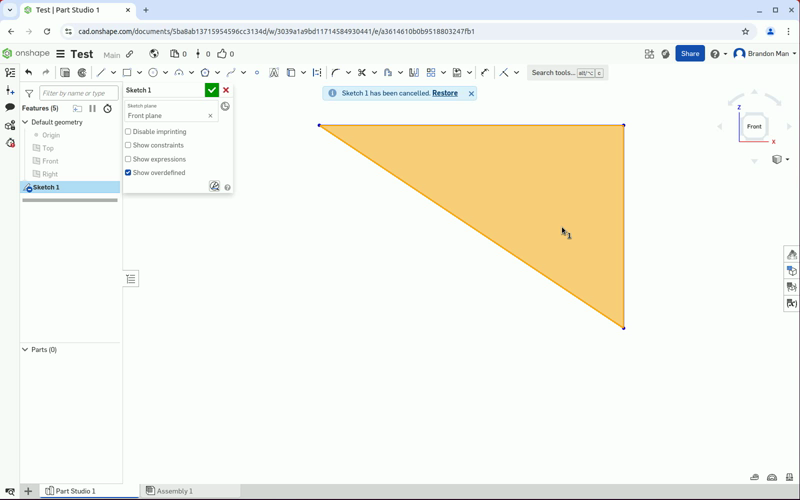
scroll(-6)
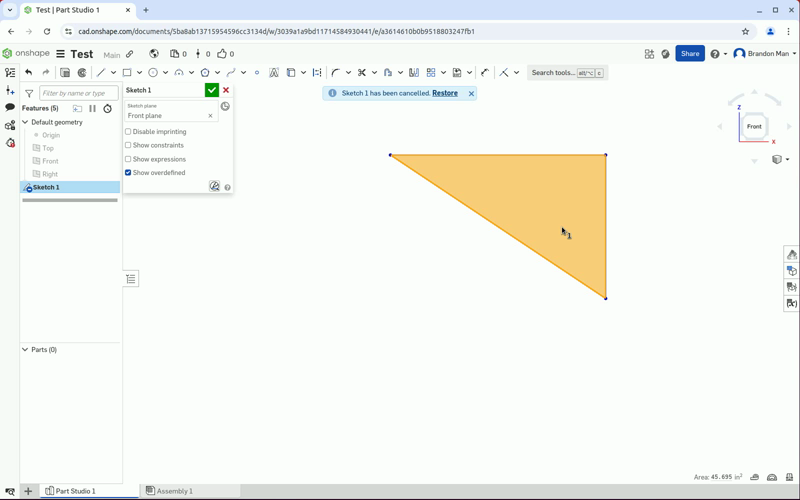
scroll(-6)
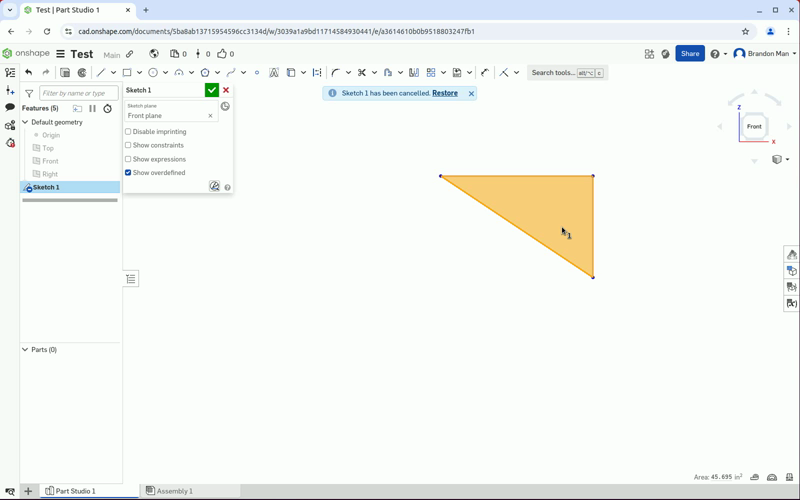
scroll(-6)
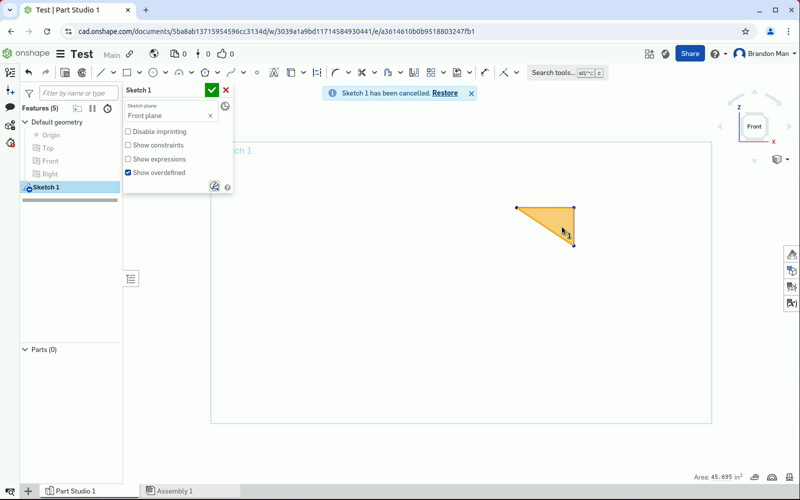
mouse_move(73, 352)
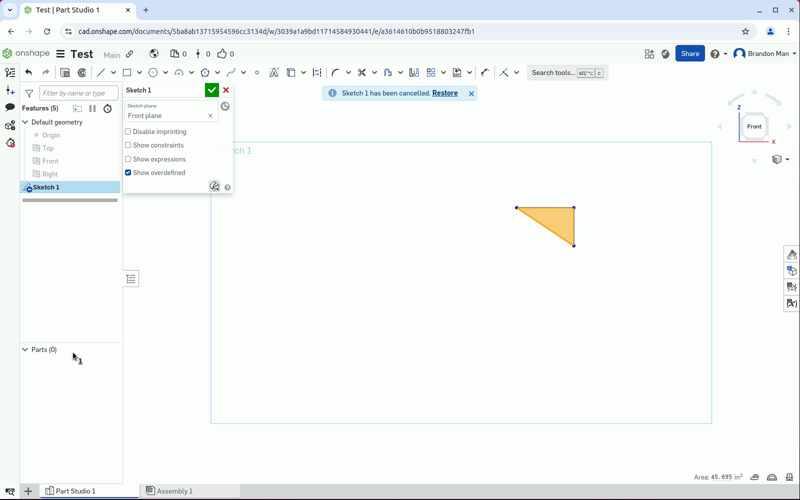
key(shift+y)
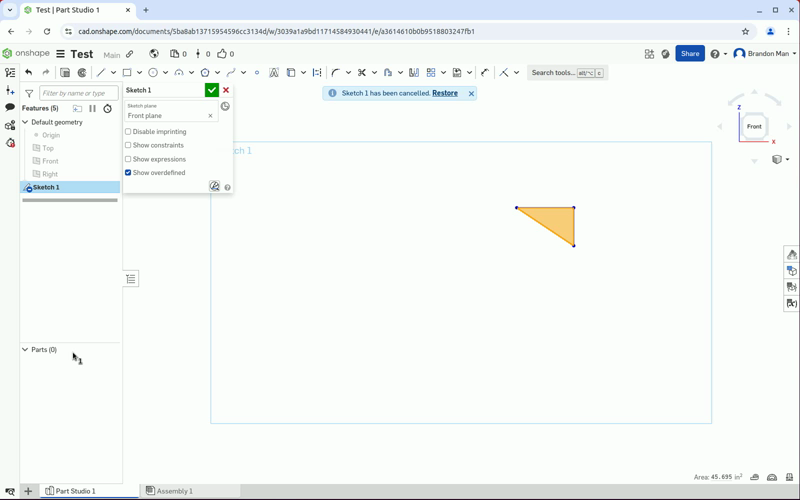
key(shift+e)
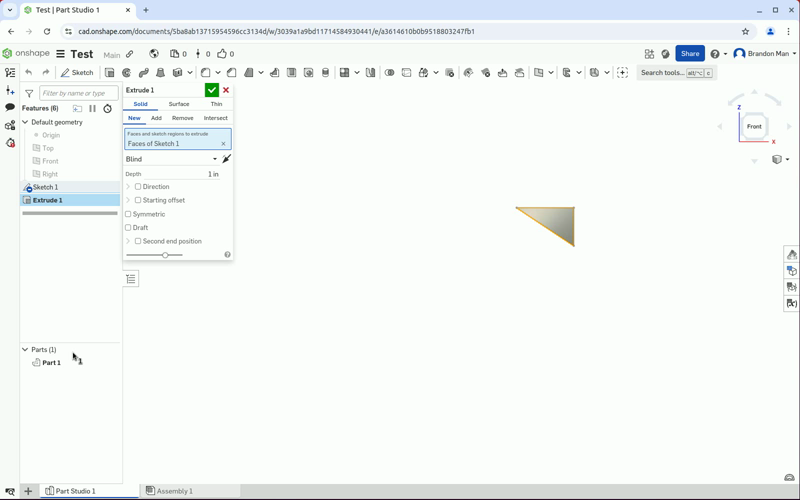
mouse_move(143, 106)
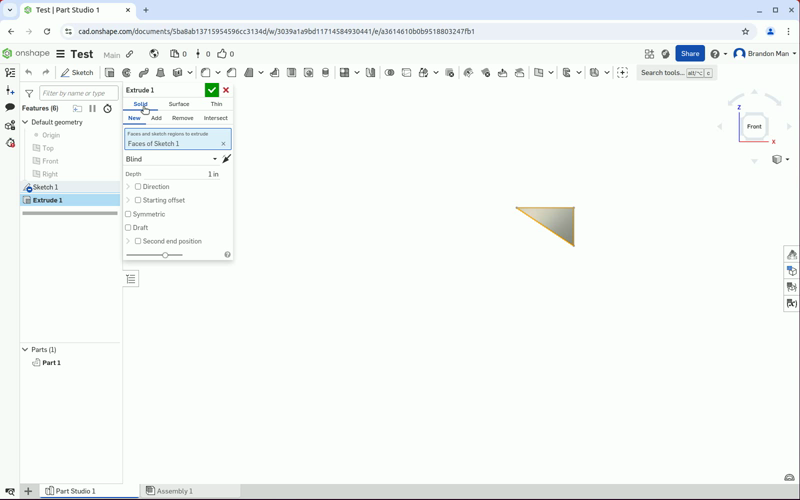
click(143, 106)
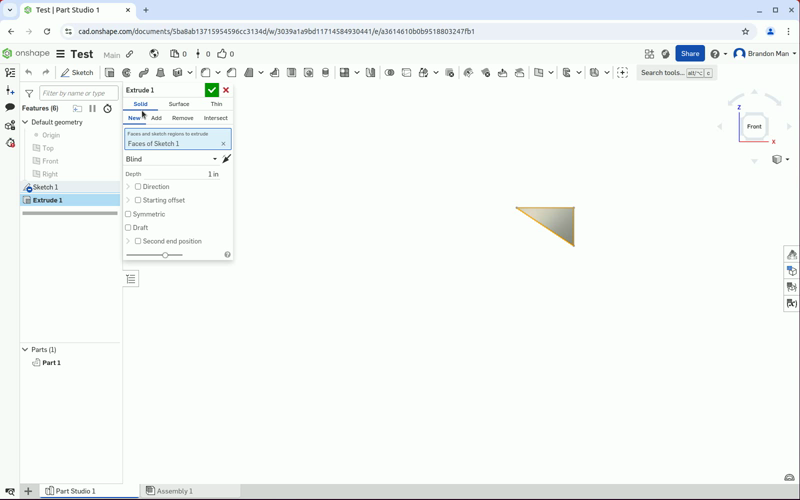
mouse_move(137, 120)
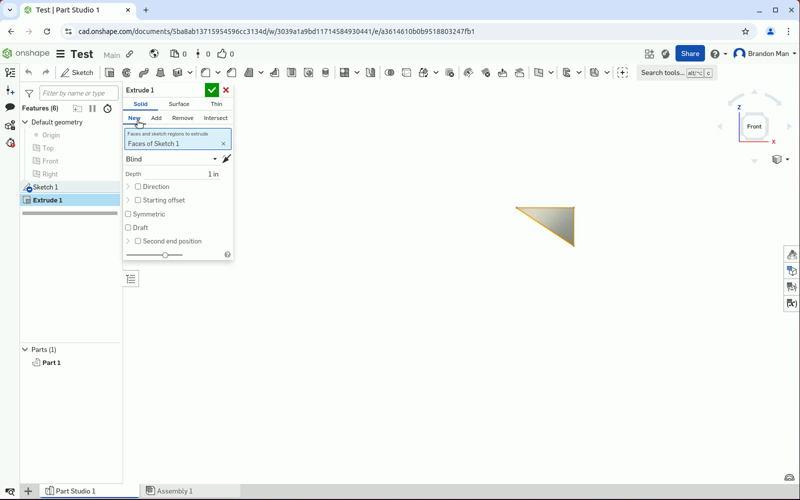
click(137, 120)
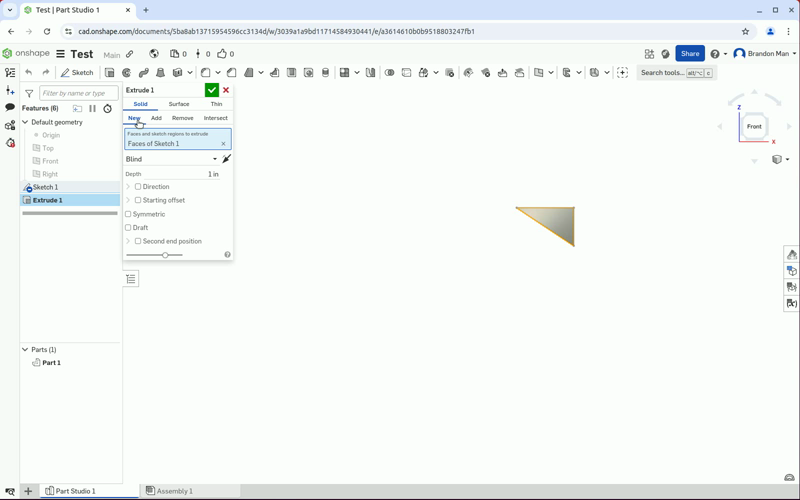
key(tab, 4)
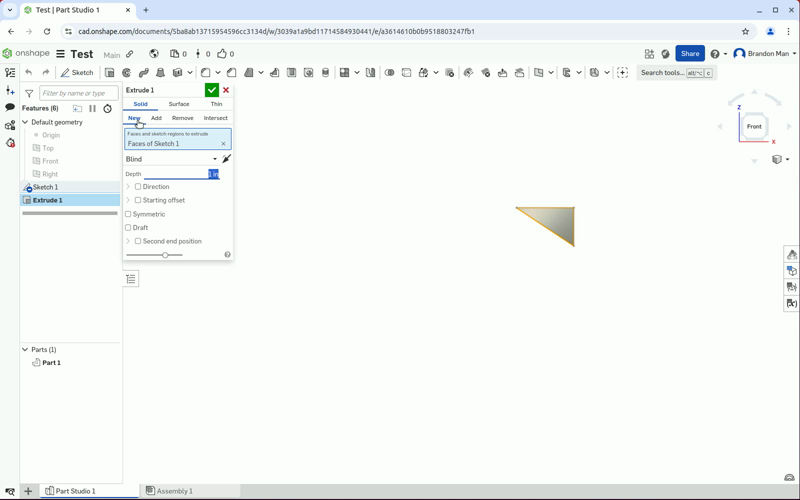
text(15.405)
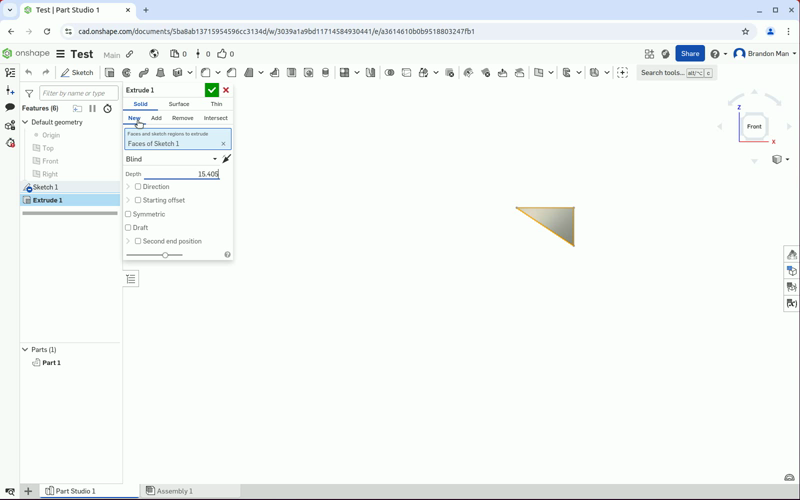
key(enter)
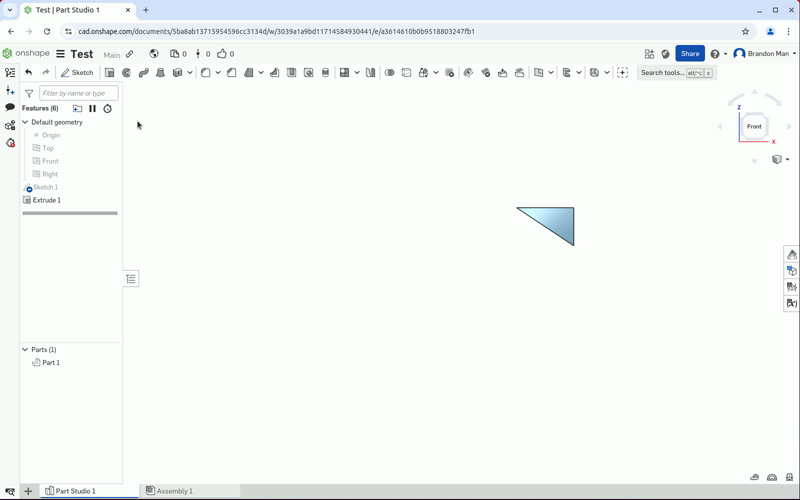
key(shift+h)
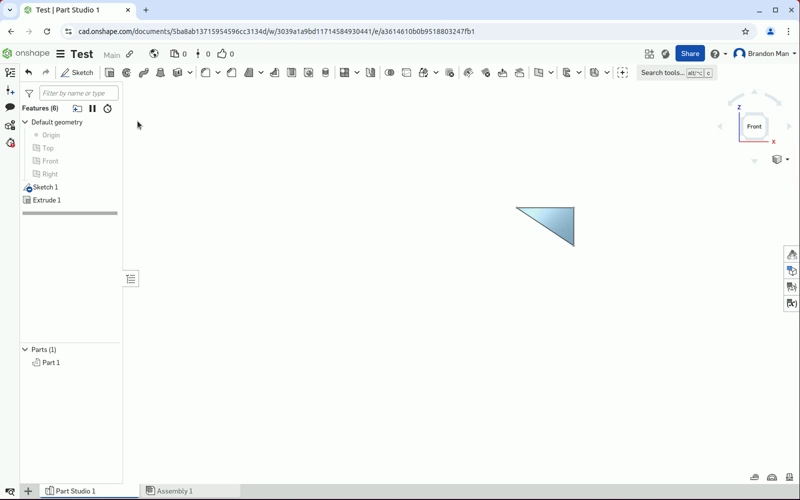
key(shift+h)
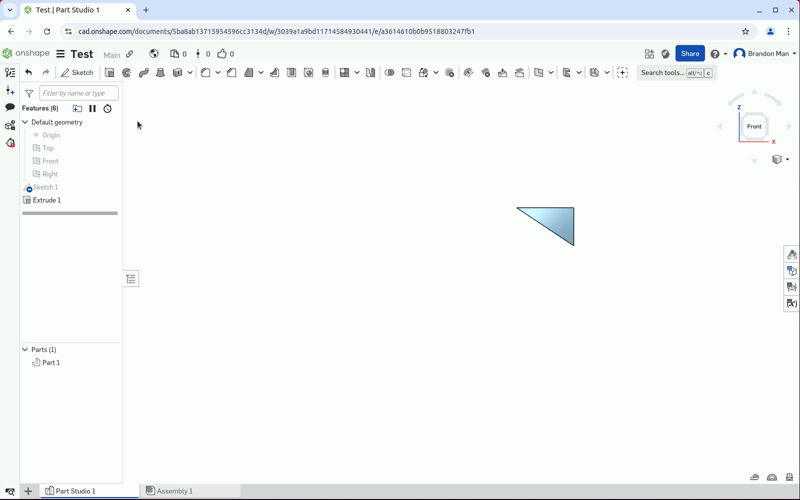
mouse_move(73, 189)
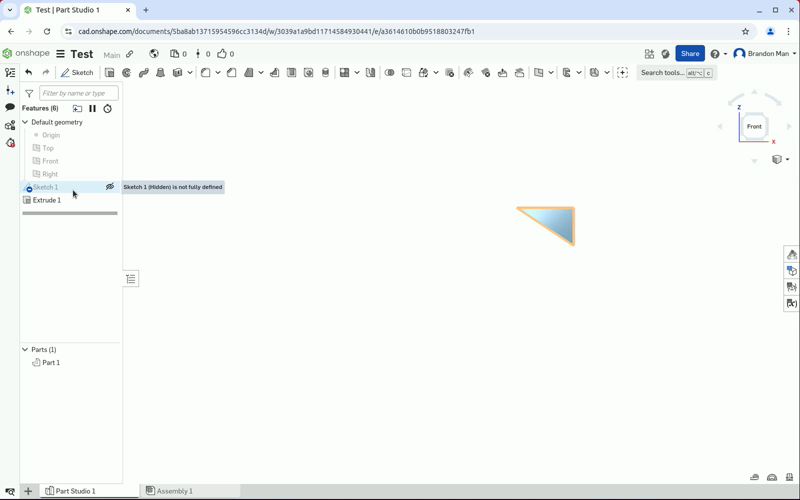
click(73, 189)
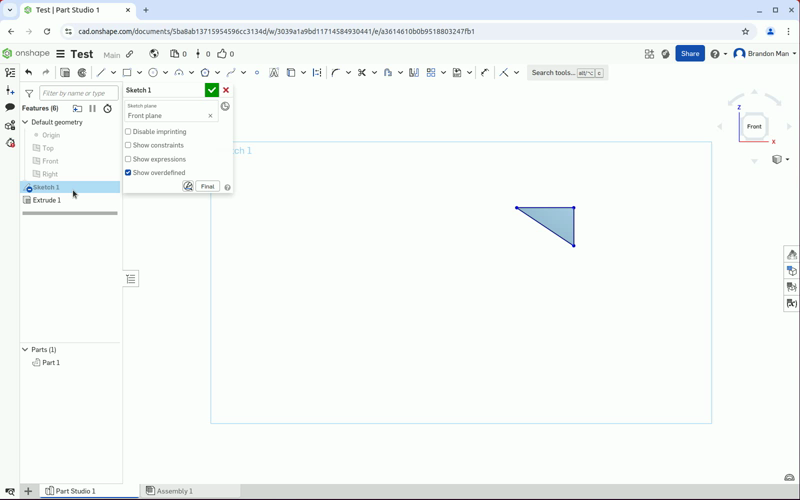
mouse_move(229, 92)
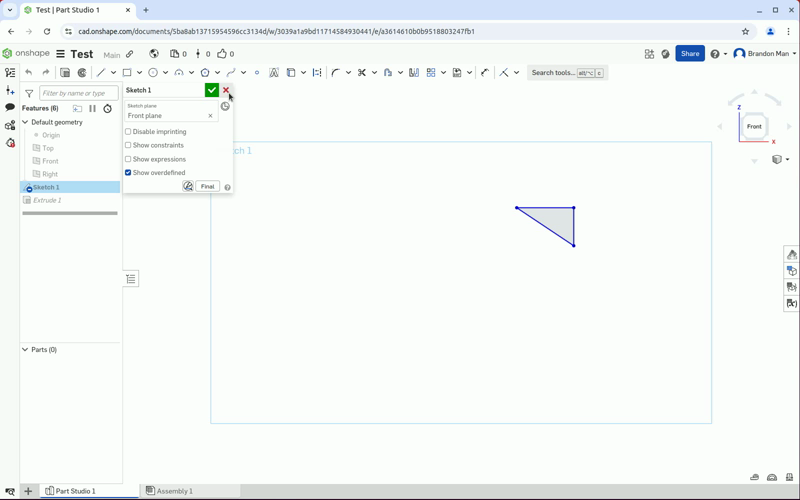
click(229, 92)
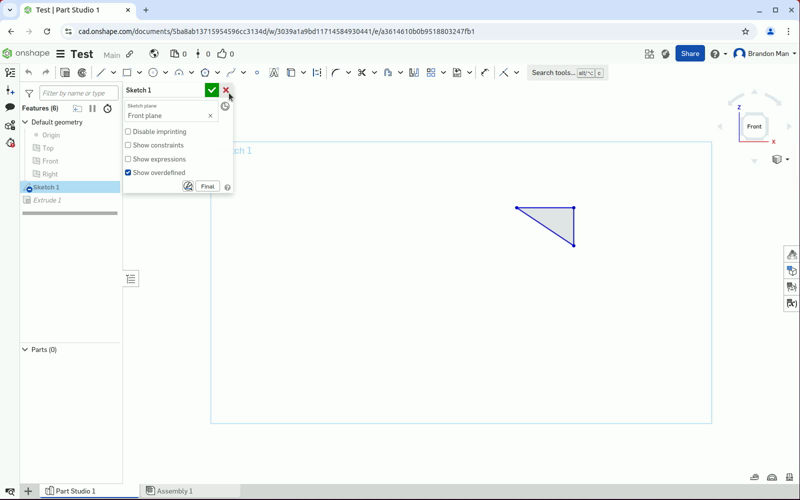
key(shift+s)
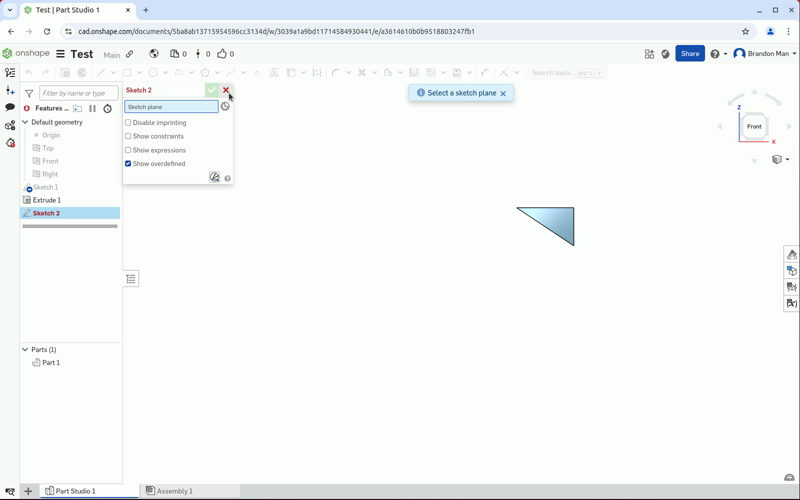
mouse_move(73, 163)
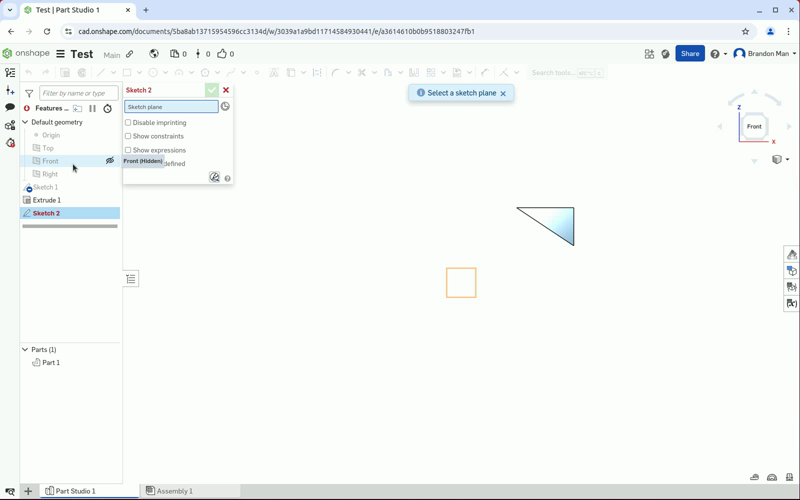
click(73, 163)
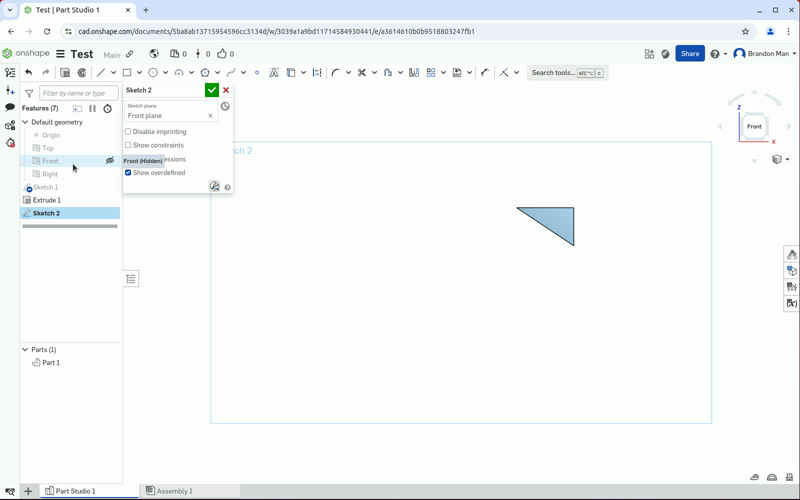
mouse_move(73, 352)
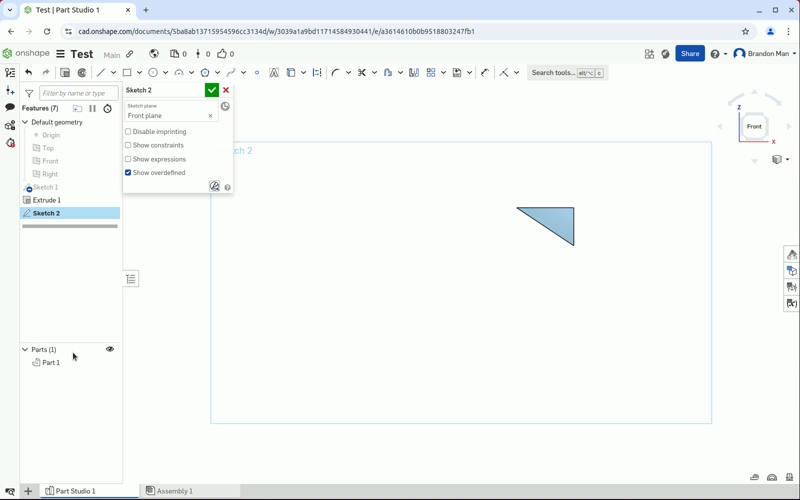
key(y)
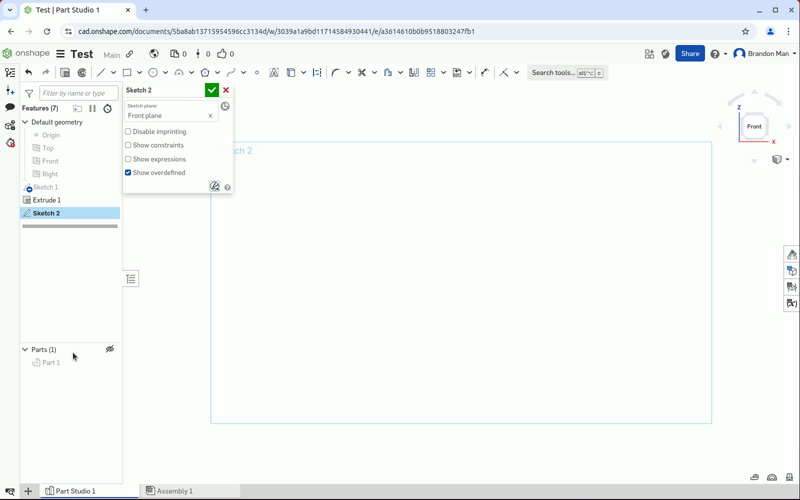
key(l)
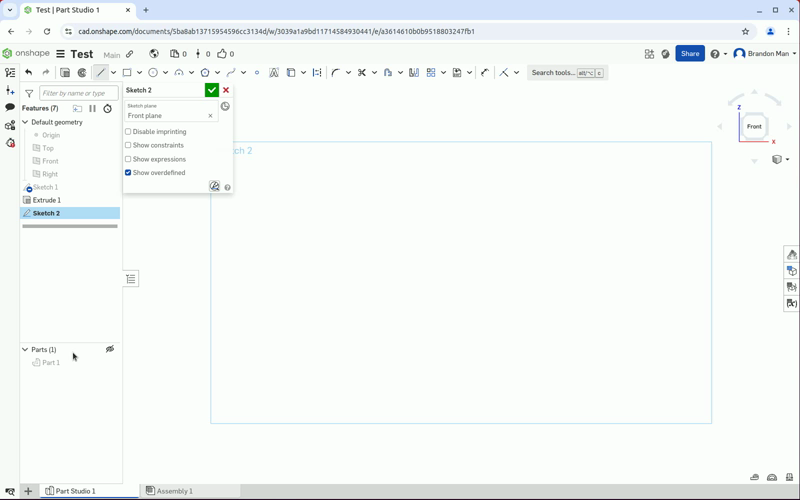
key_down(shift)
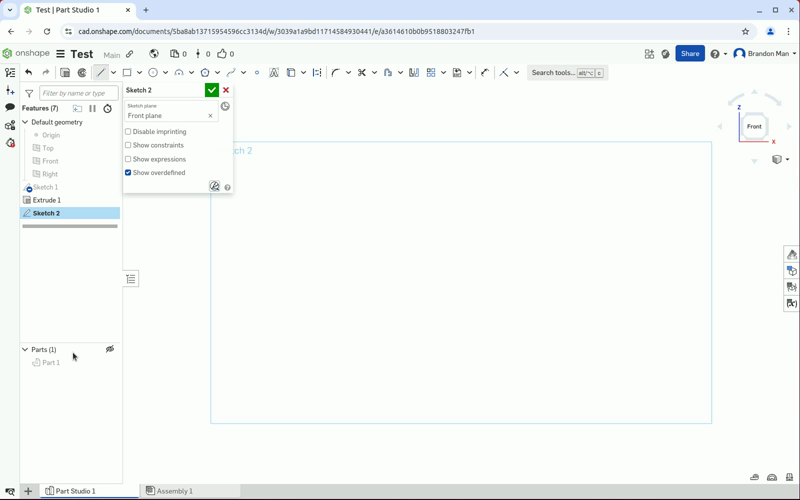
mouse_move(460, 282)
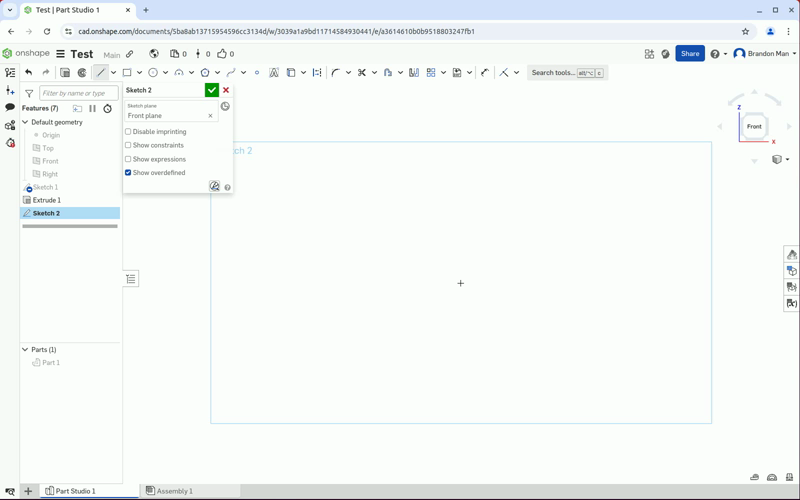
click(460, 282)
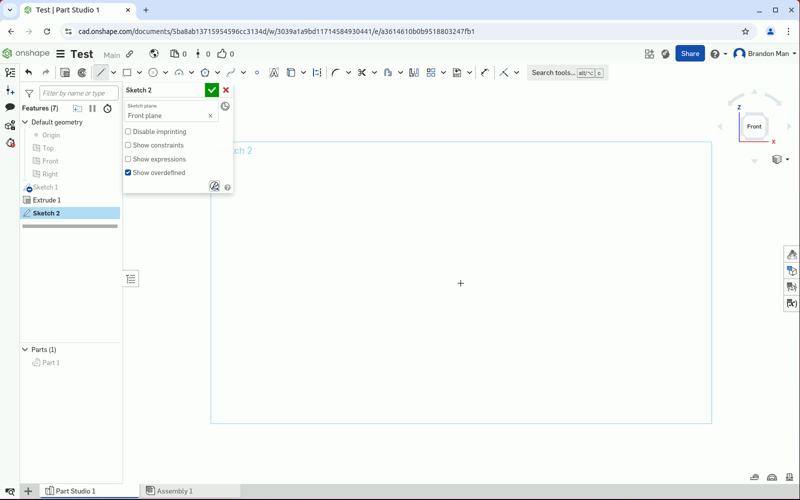
key_up(shift)
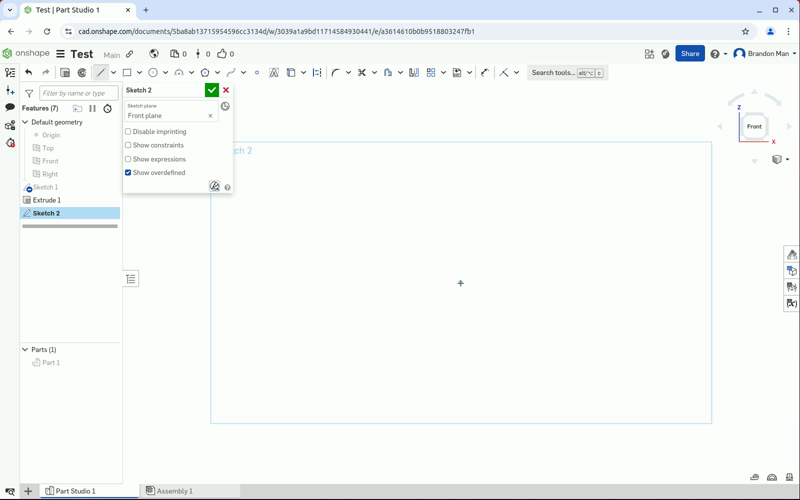
key_down(shift)
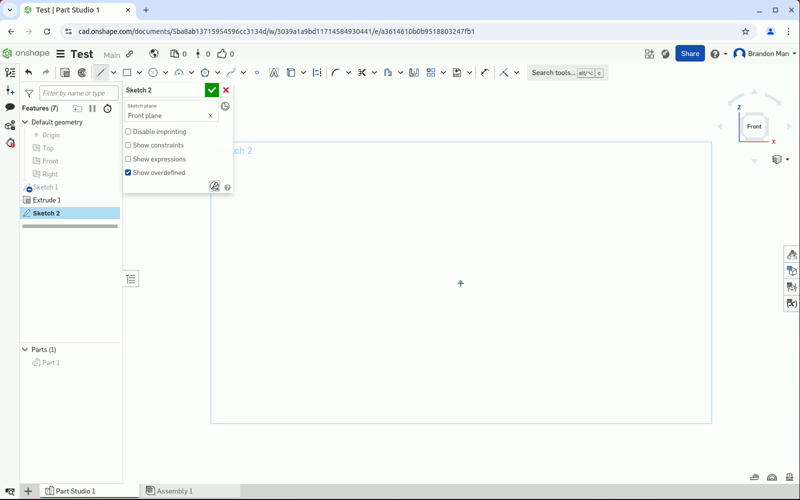
mouse_move(490, 282)
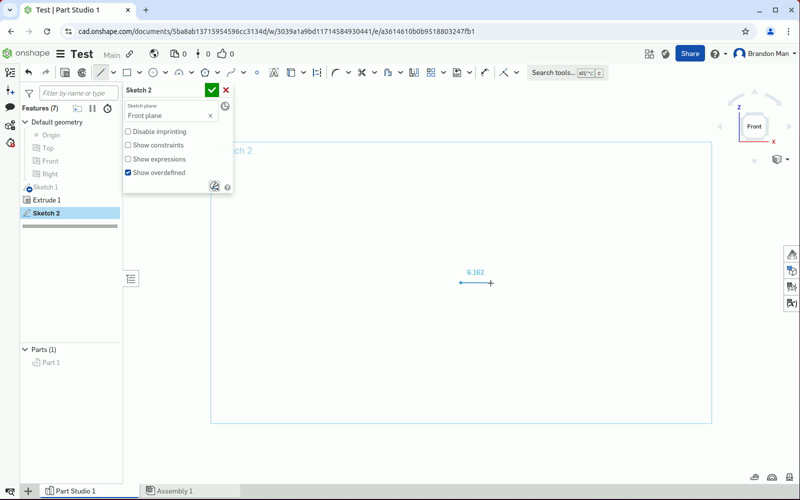
mouse_move(517, 282)
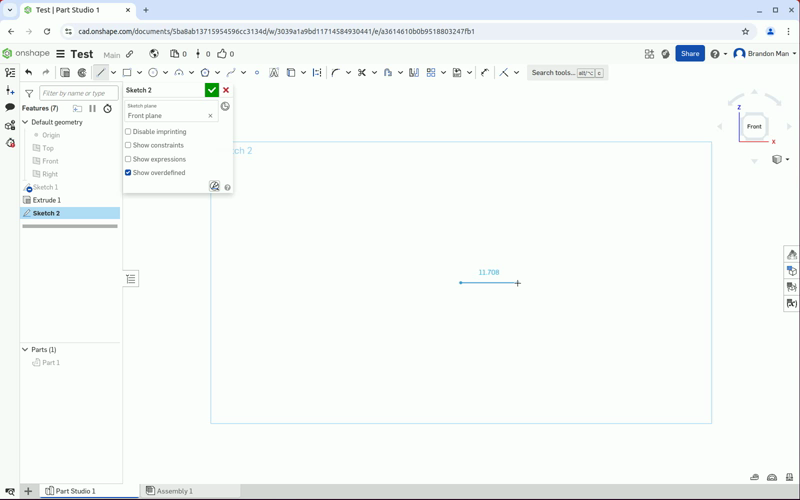
click(517, 282)
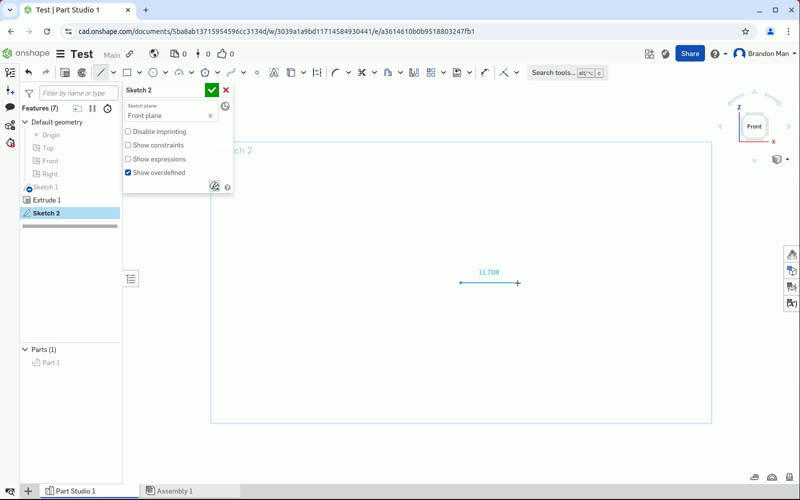
key_up(shift)
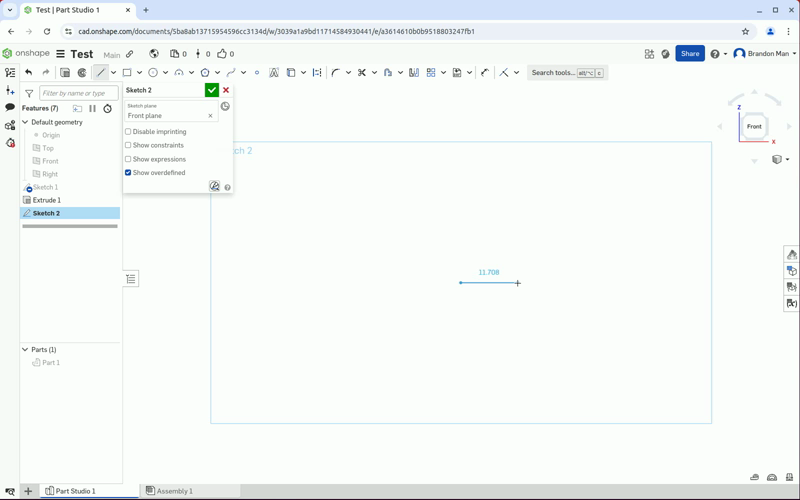
key_down(shift)
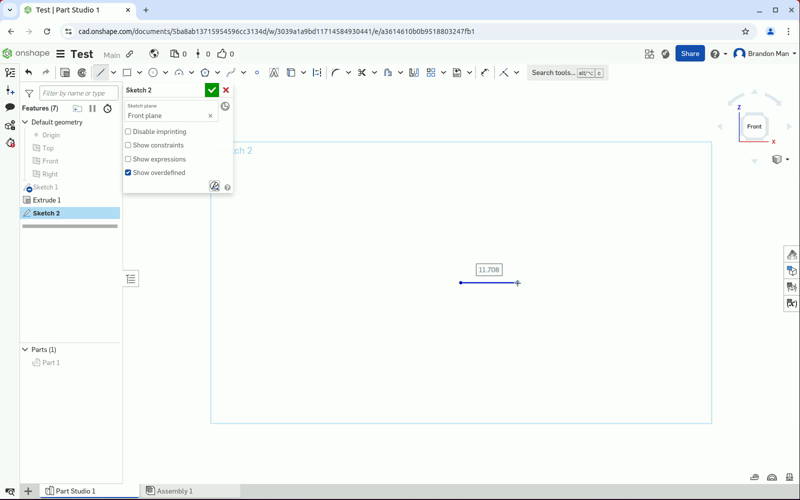
mouse_move(547, 282)
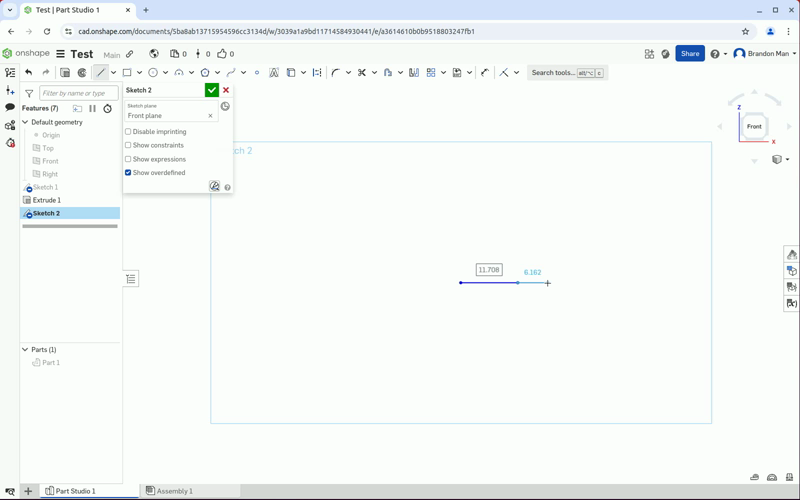
mouse_move(573, 282)
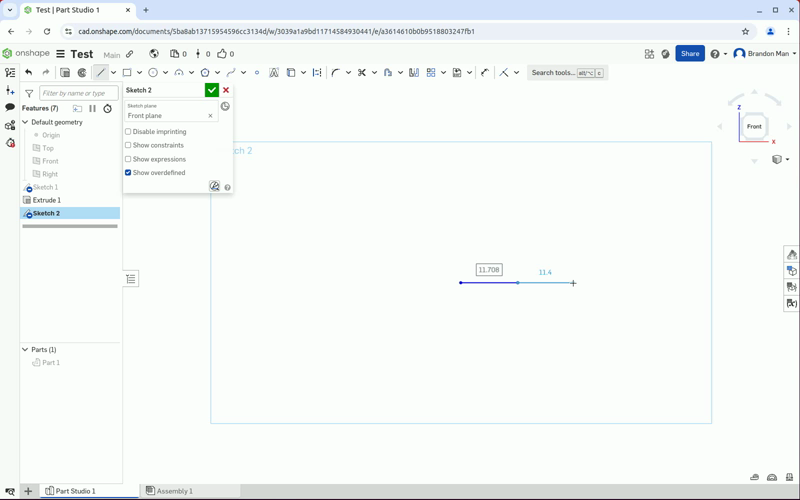
click(573, 282)
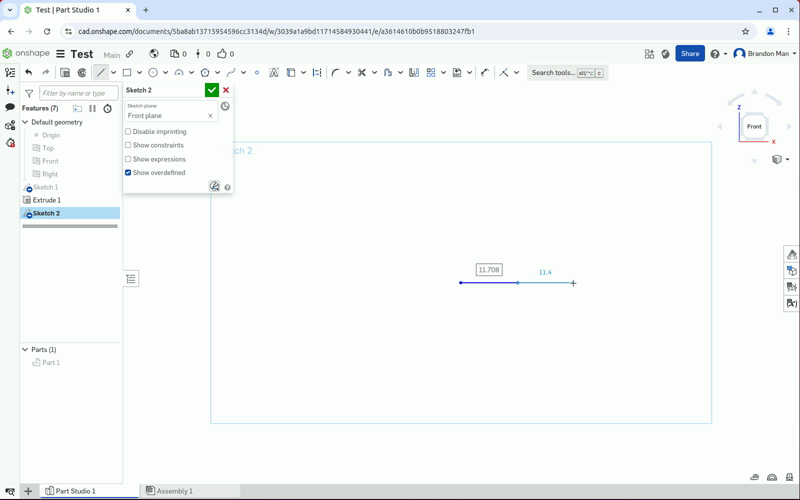
key_up(shift)
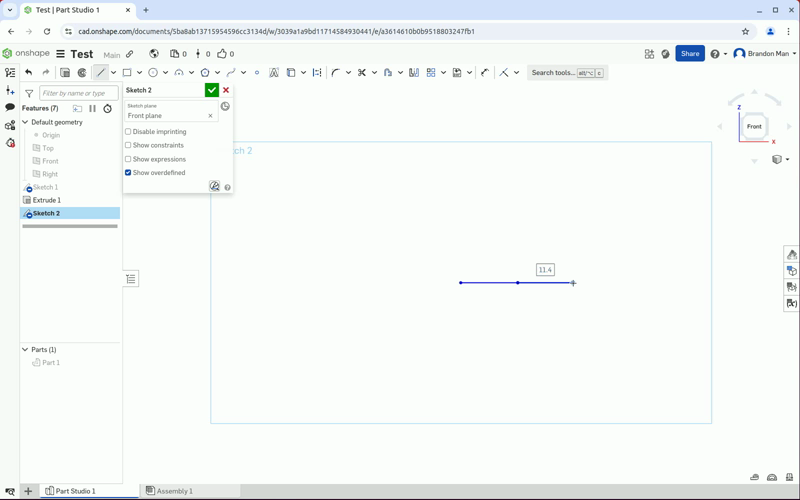
key_down(shift)
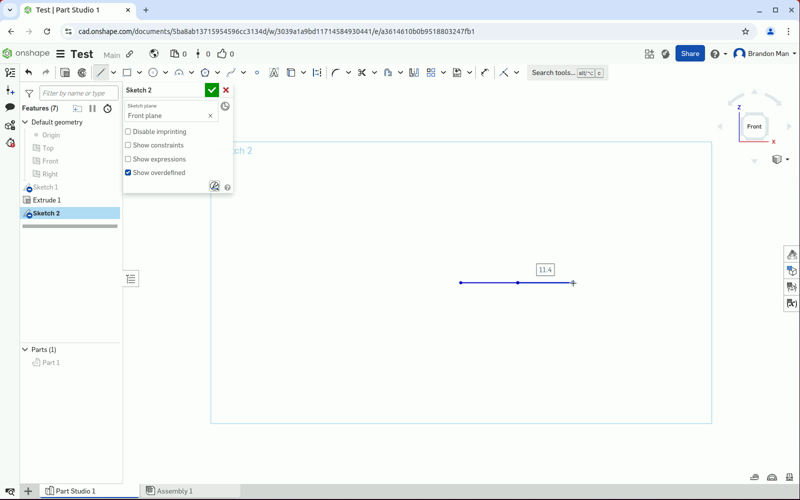
mouse_move(589, 282)
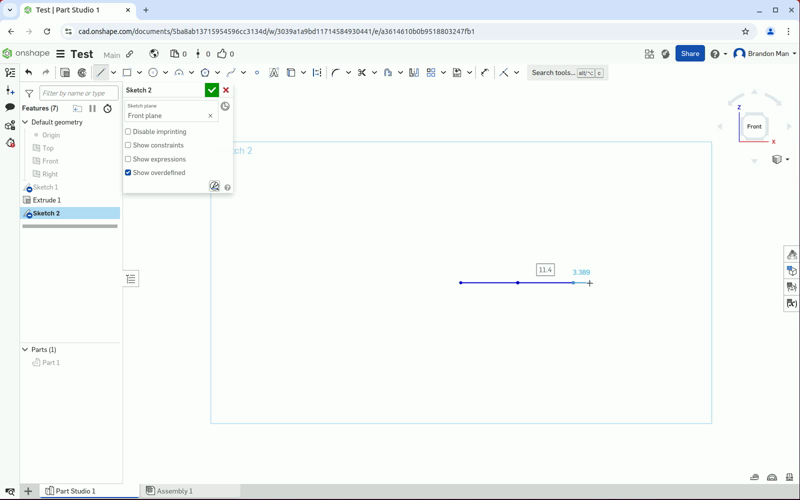
mouse_move(573, 245)
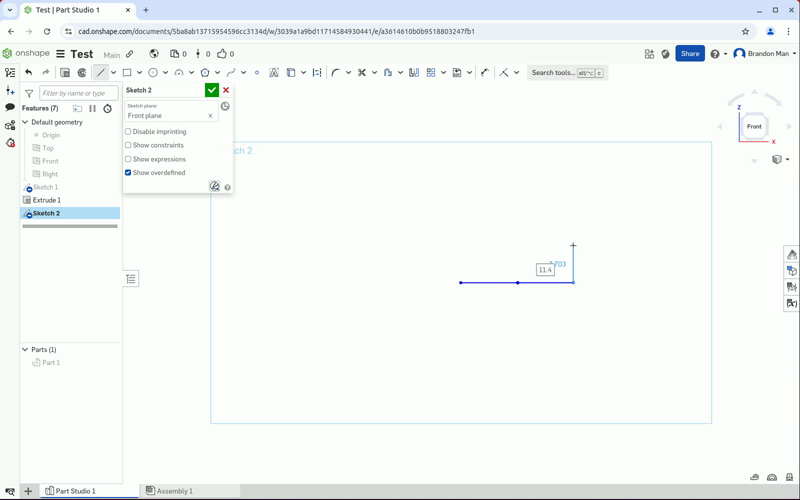
click(573, 245)
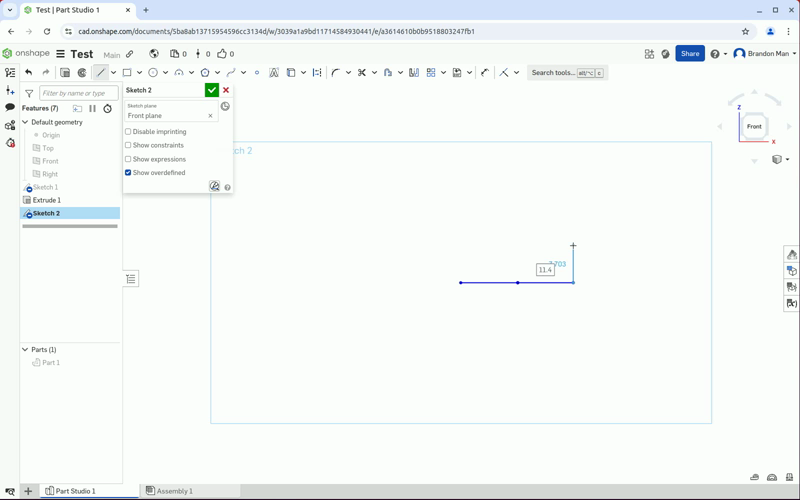
key_up(shift)
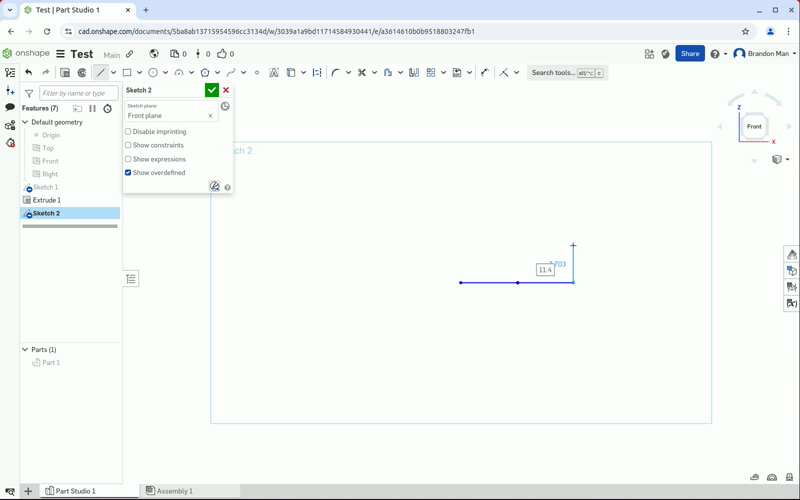
key_down(shift)
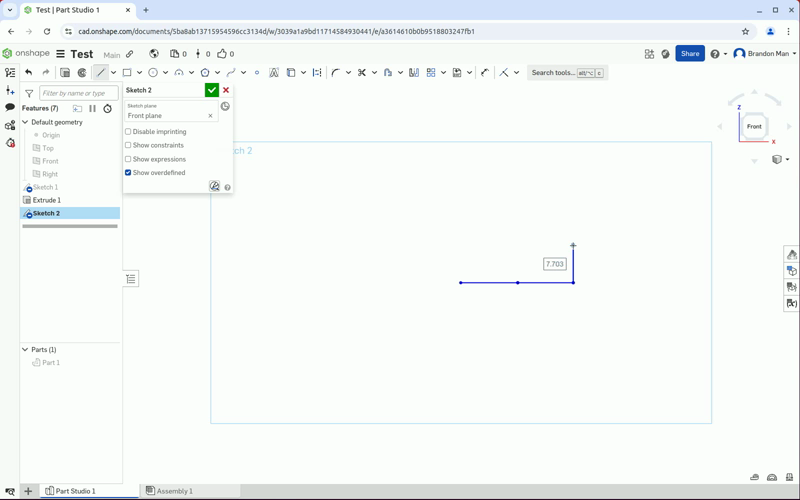
mouse_move(517, 208)
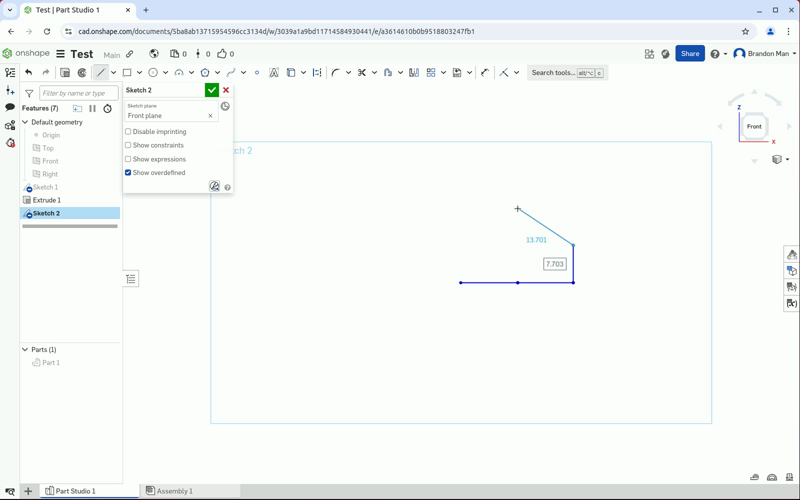
click(517, 208)
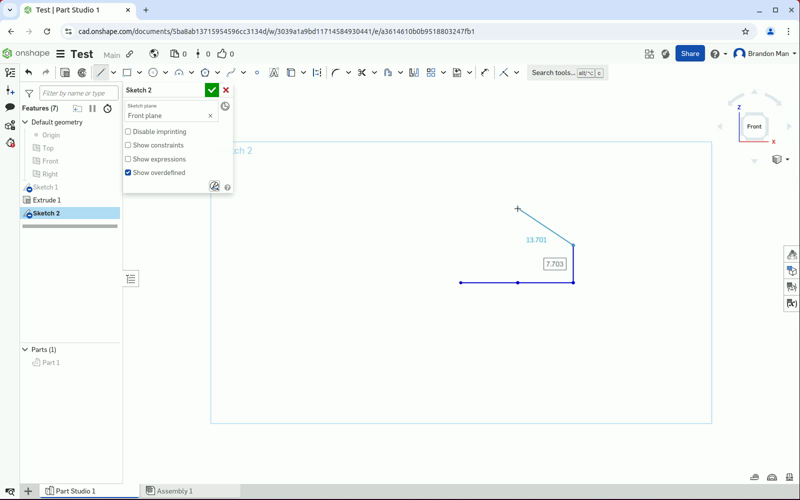
key_up(shift)
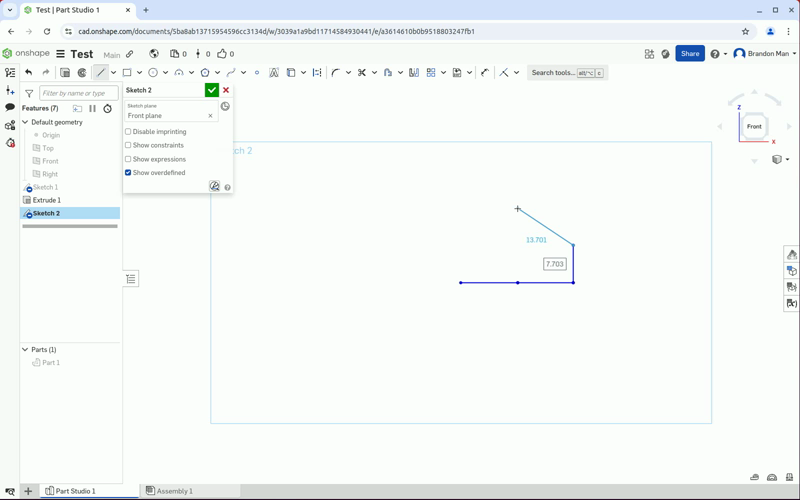
key_down(shift)
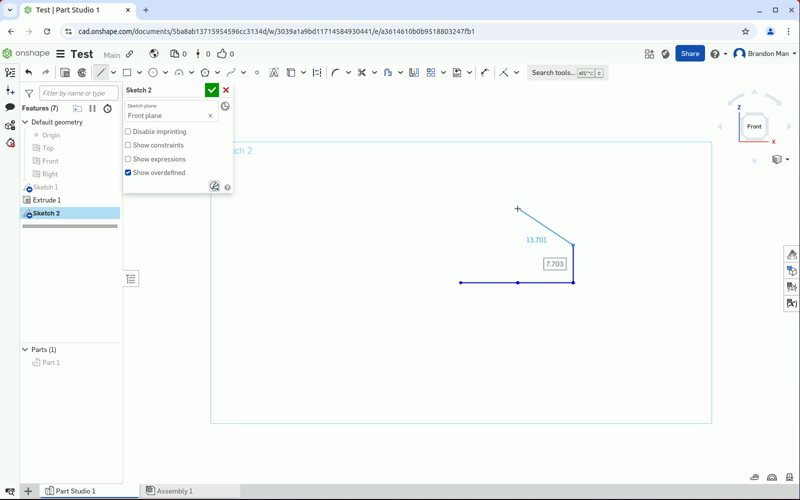
mouse_move(547, 208)
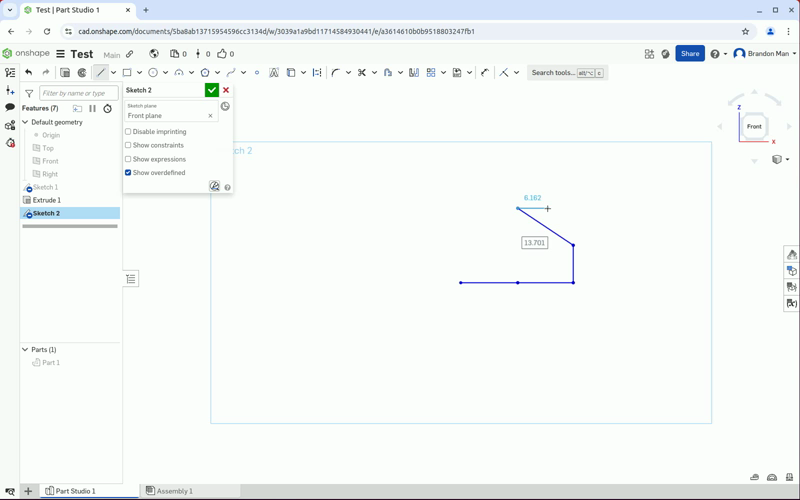
mouse_move(460, 208)
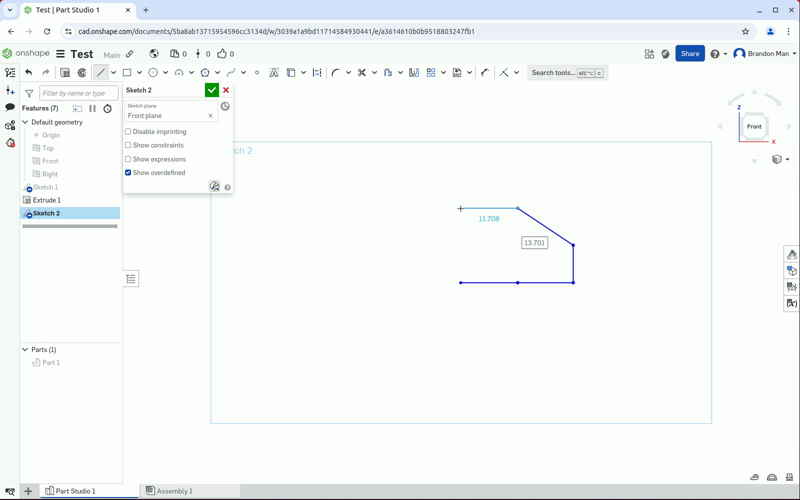
click(460, 208)
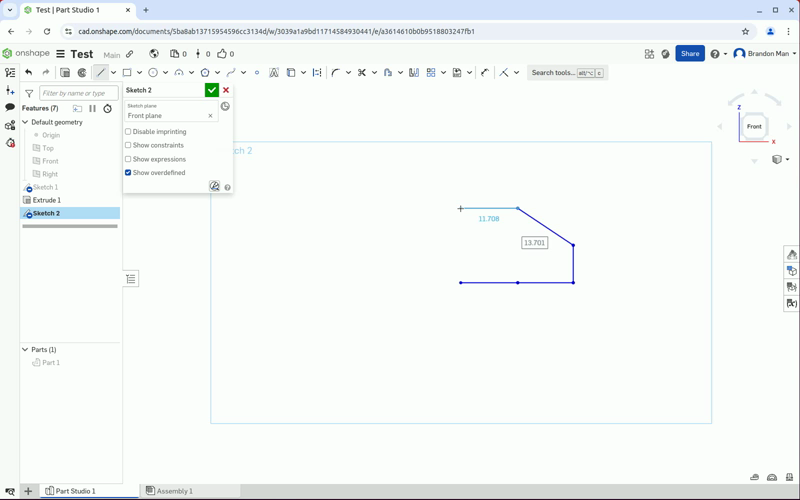
key_up(shift)
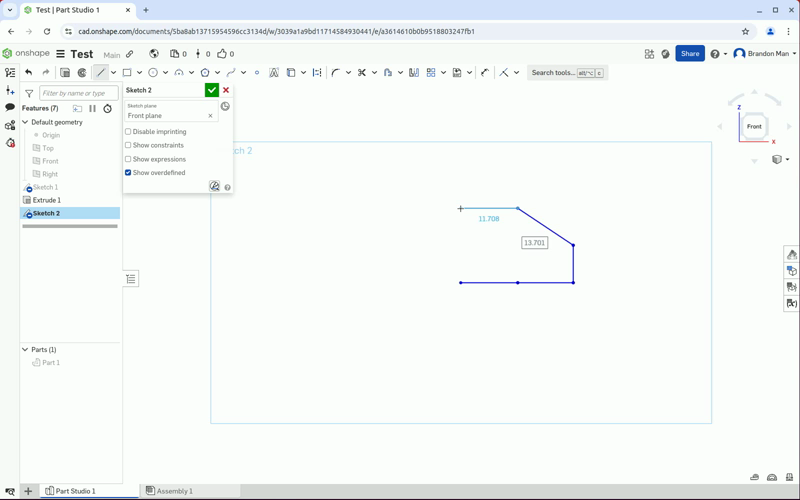
key_down(shift)
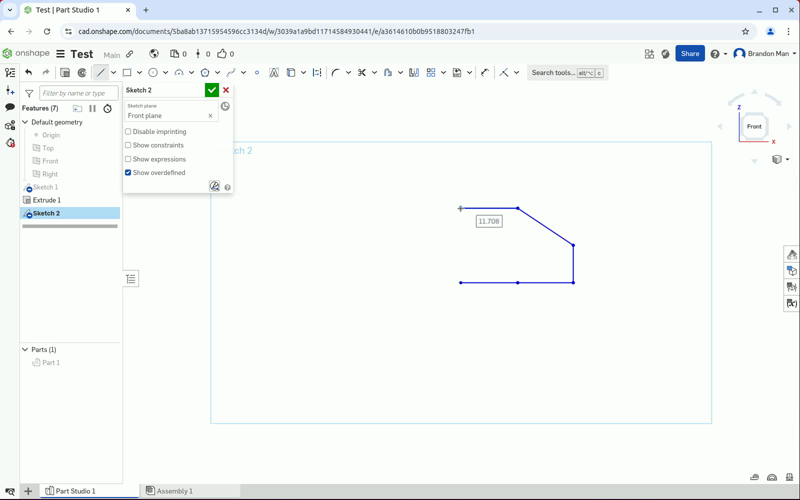
mouse_move(490, 208)
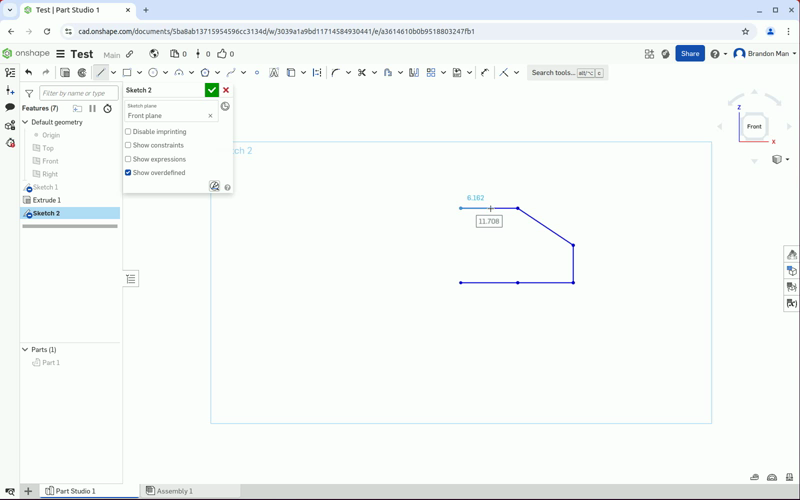
mouse_move(460, 245)
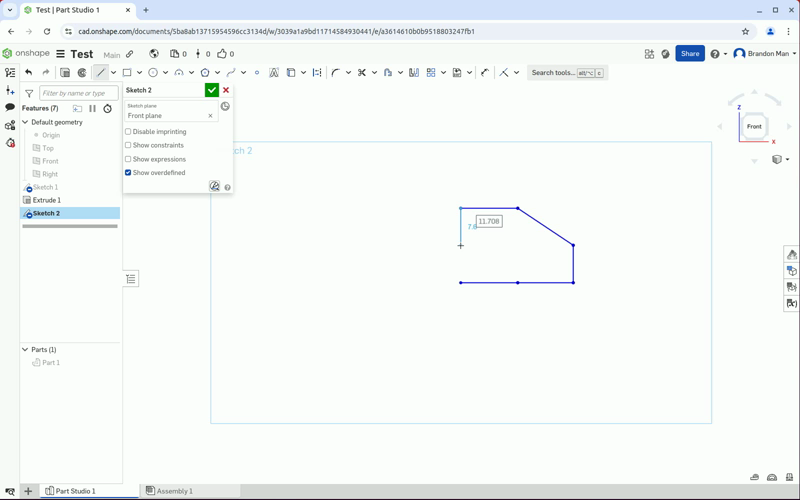
click(460, 245)
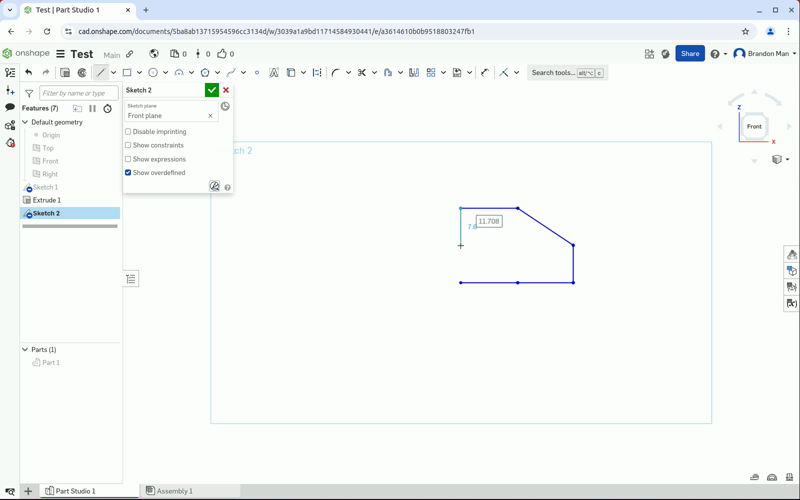
key_up(shift)
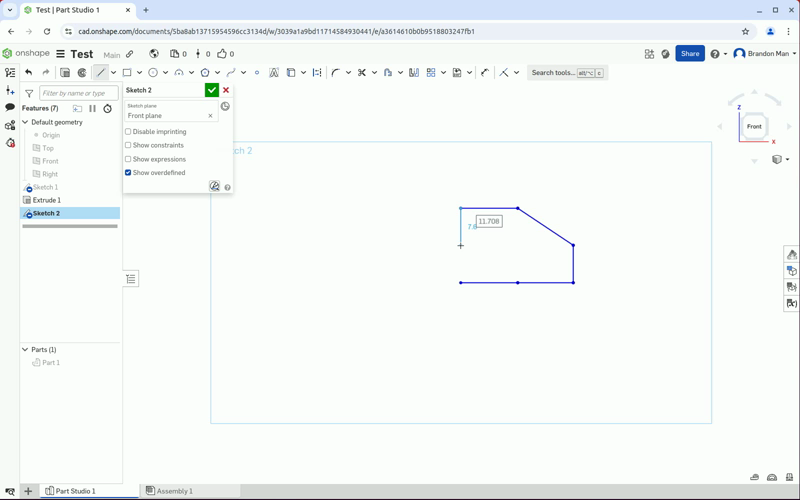
mouse_move(490, 245)
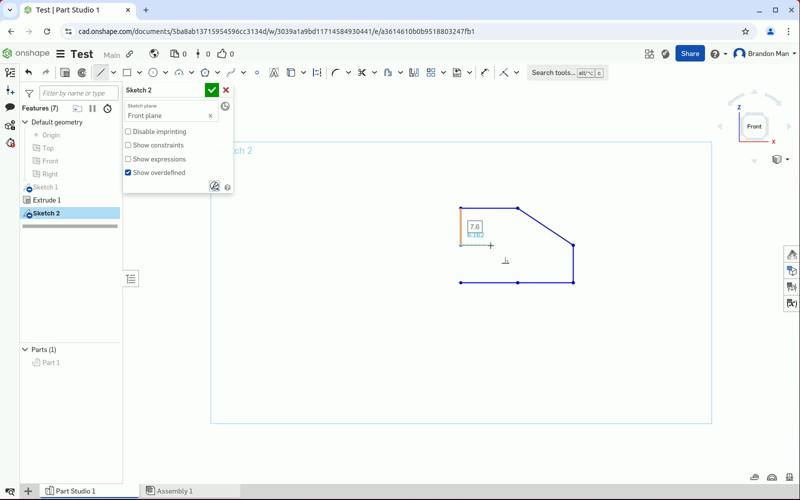
key_down(shift)
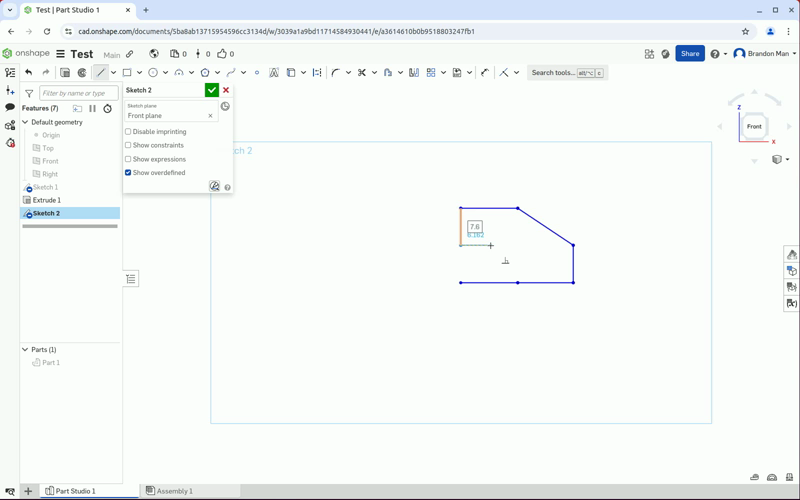
mouse_move(460, 282)
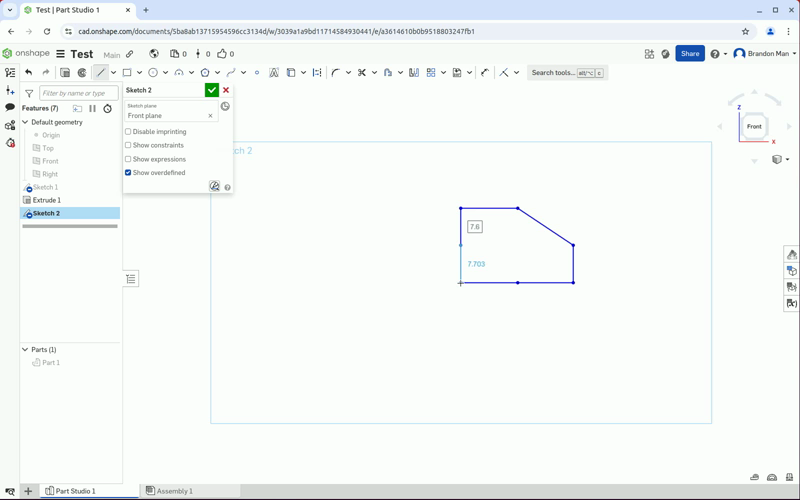
key_up(shift)
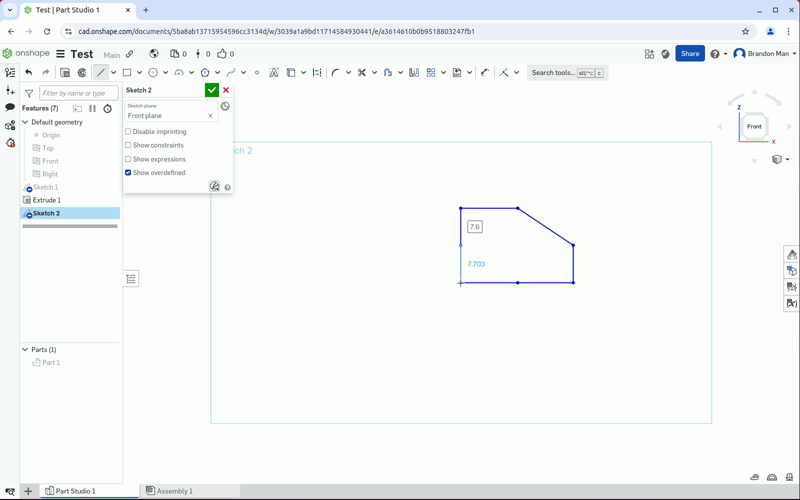
click(460, 282)
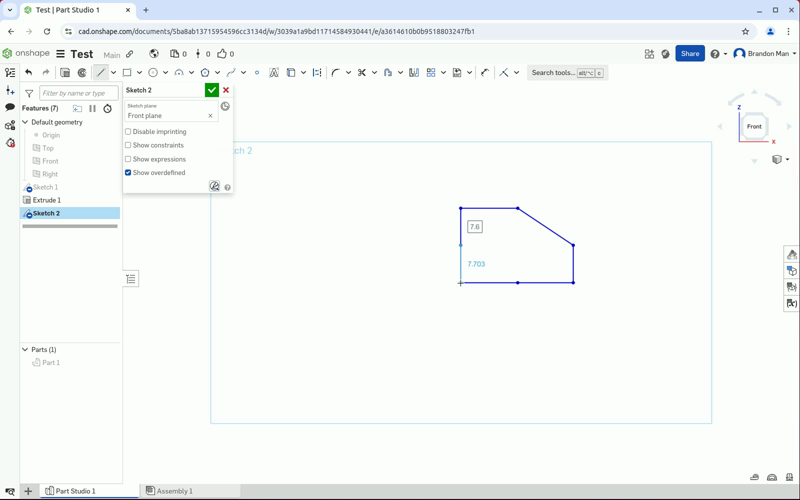
key(esc)
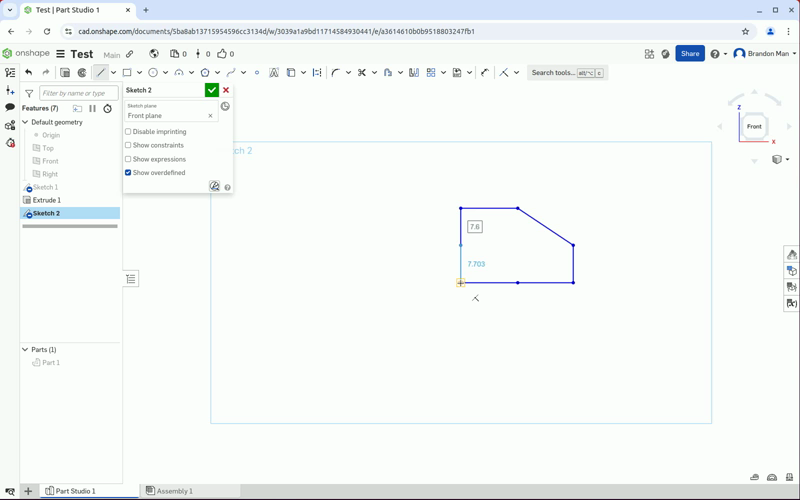
key(c)
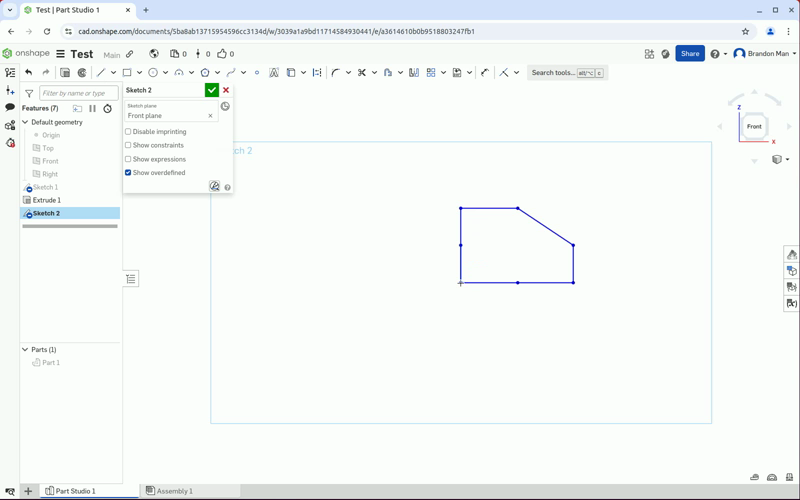
key_down(shift)
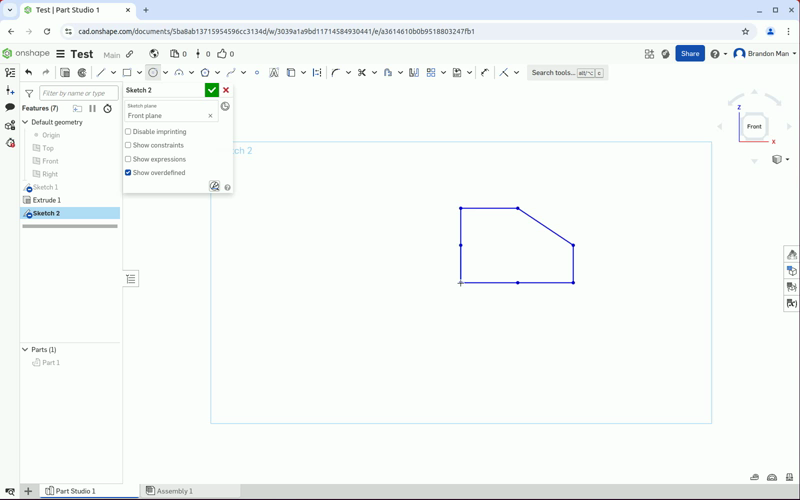
mouse_move(517, 245)
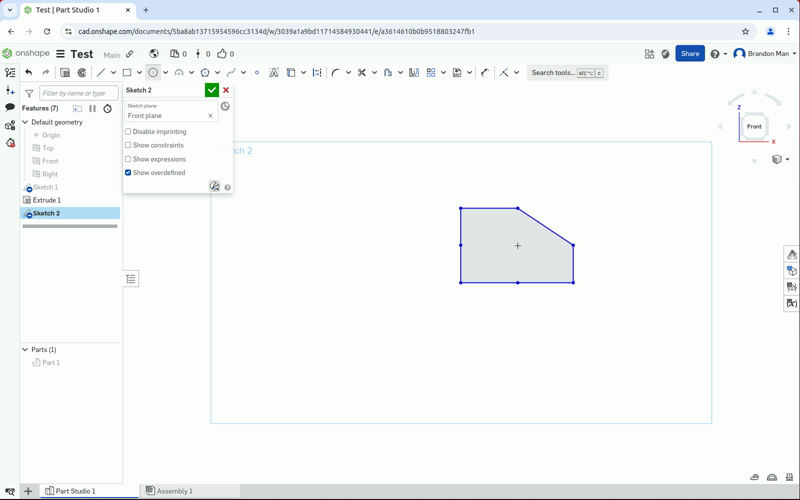
click(517, 245)
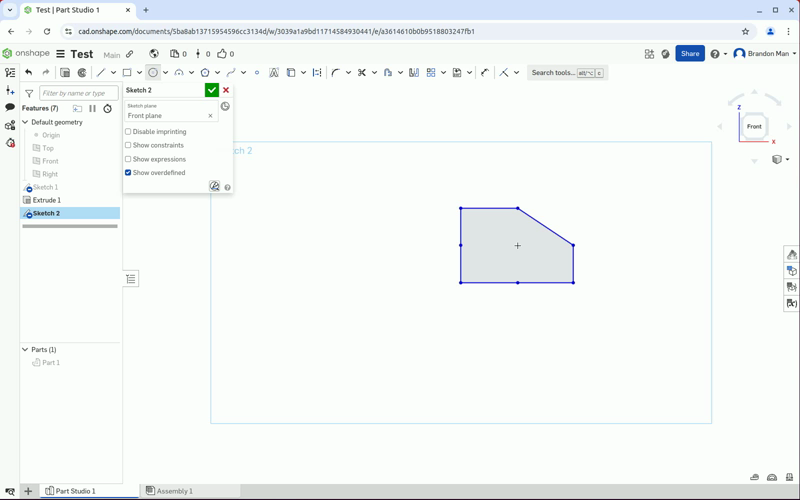
key_up(shift)
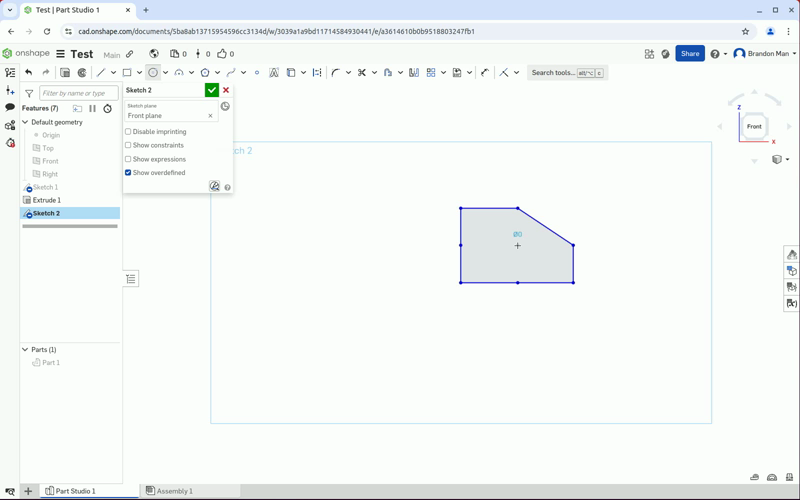
mouse_move(536, 245)
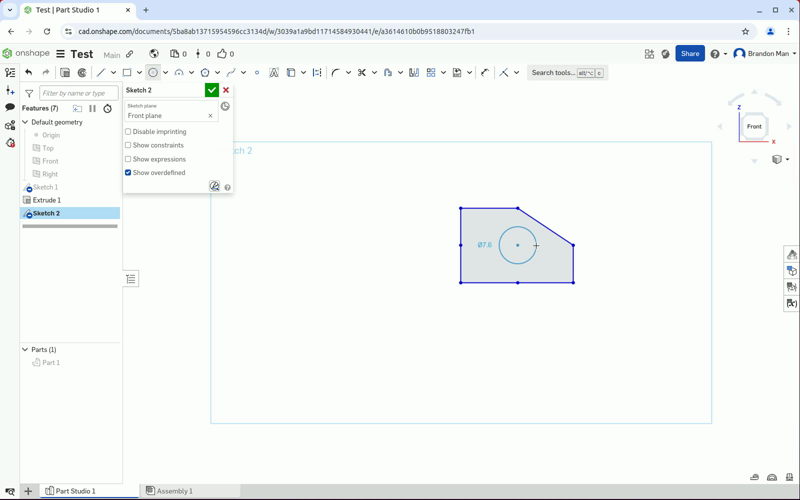
click(536, 245)
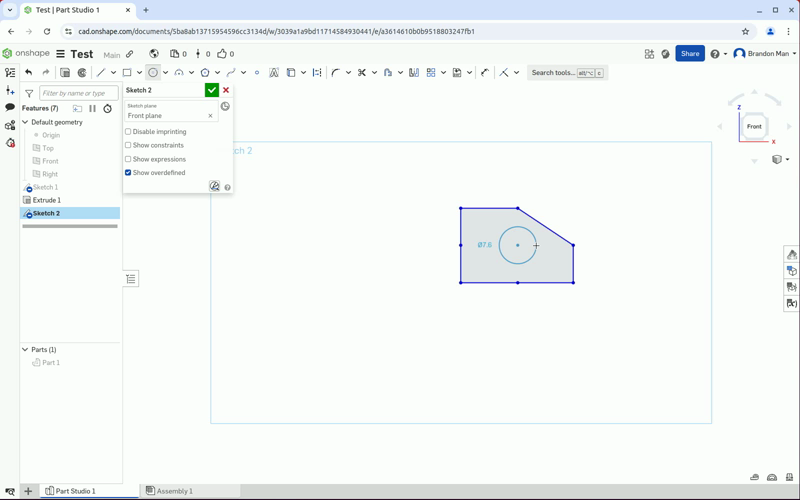
key(esc)
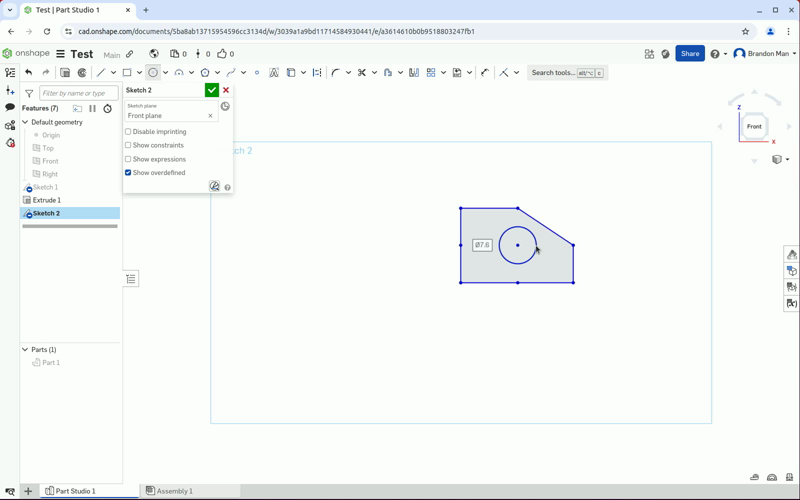
mouse_move(470, 254)
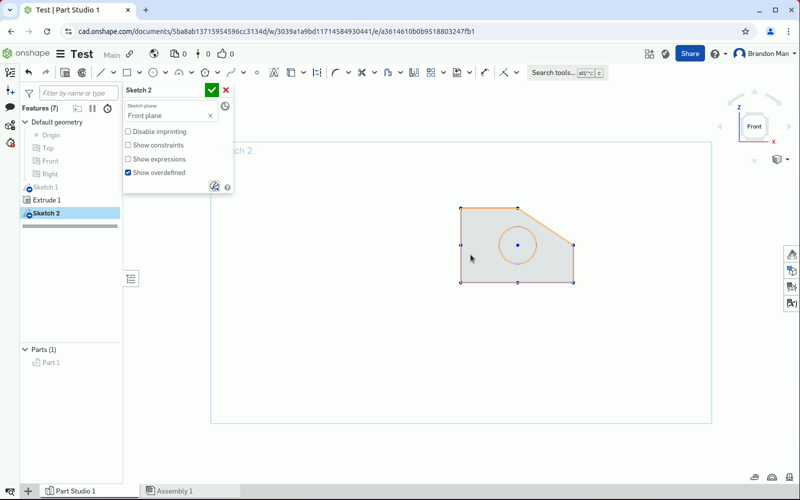
click(470, 254)
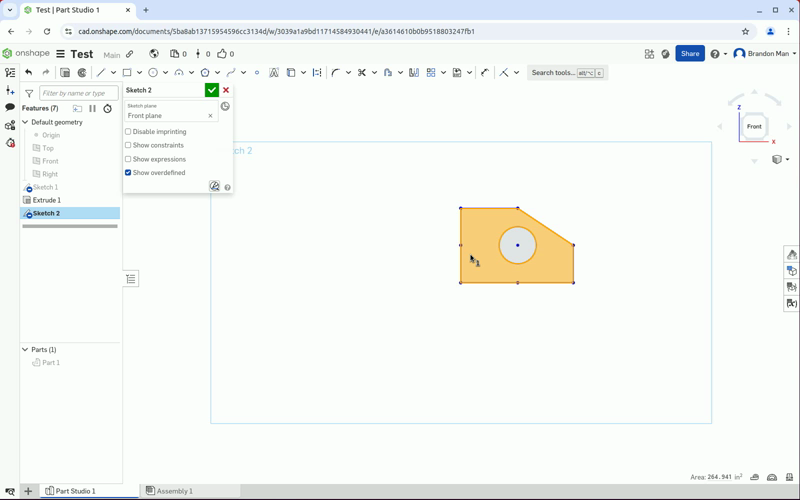
mouse_move(73, 352)
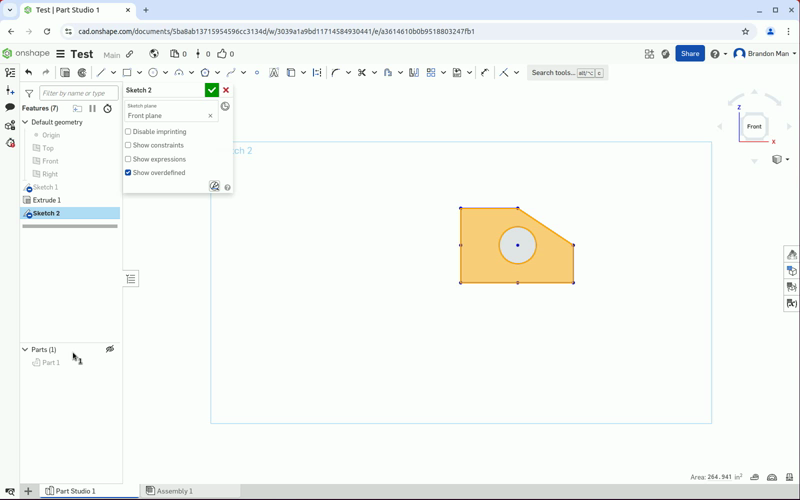
key(shift+y)
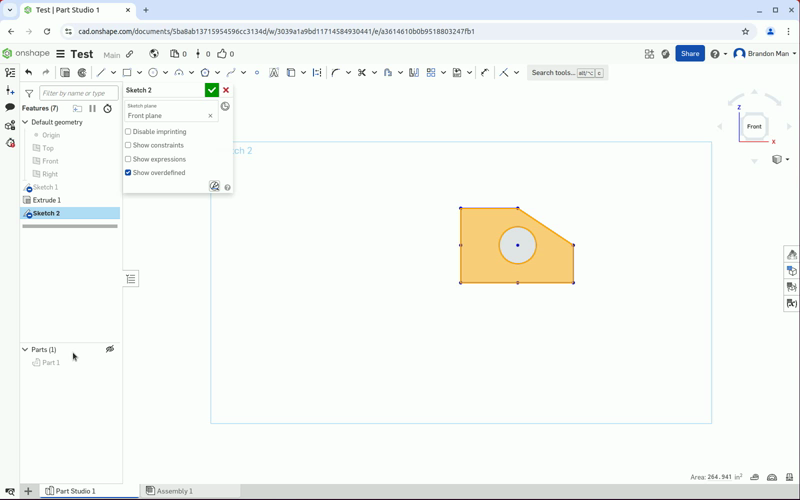
key(shift+e)
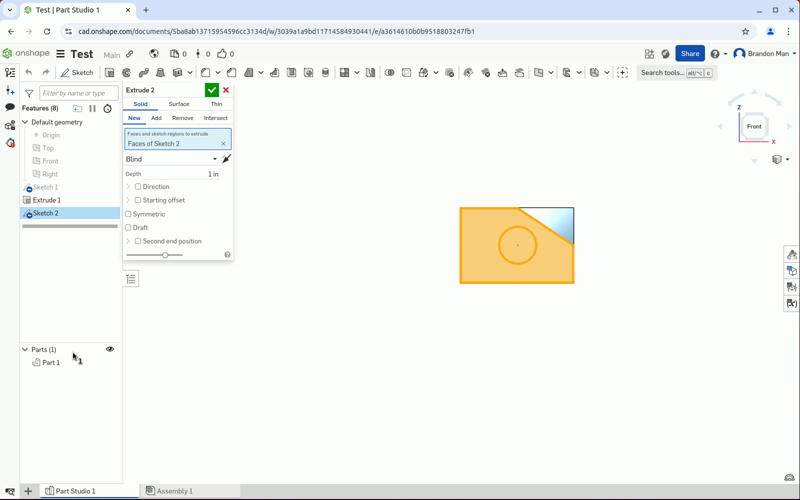
mouse_move(143, 106)
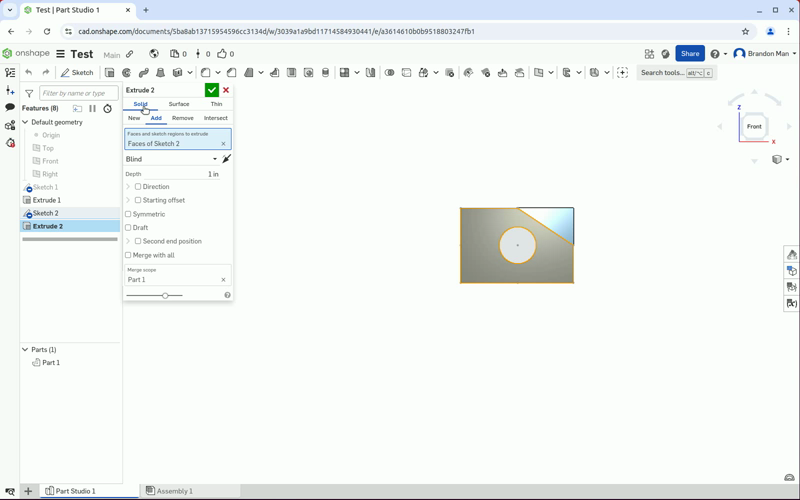
click(143, 106)
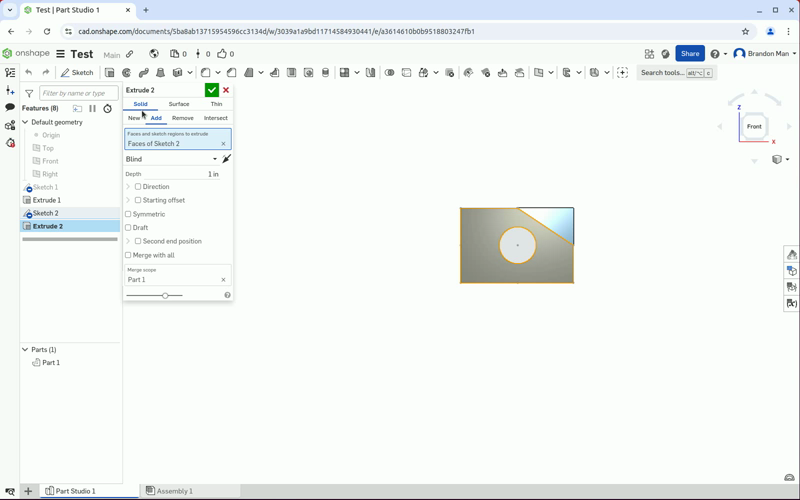
mouse_move(137, 120)
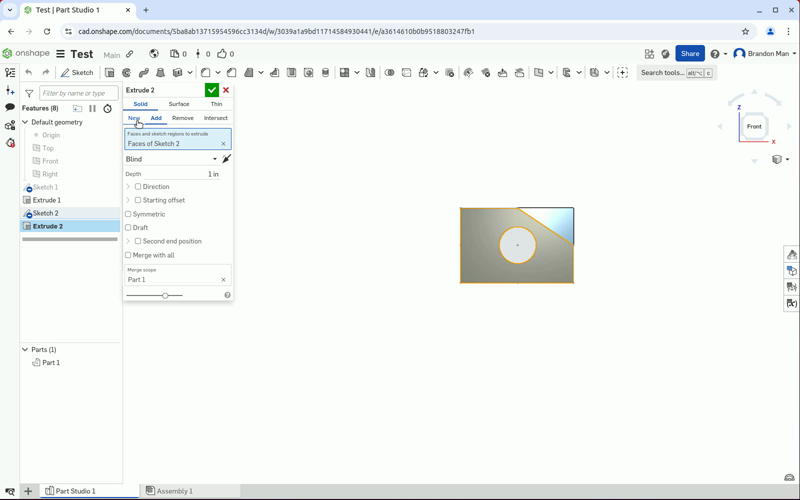
click(137, 120)
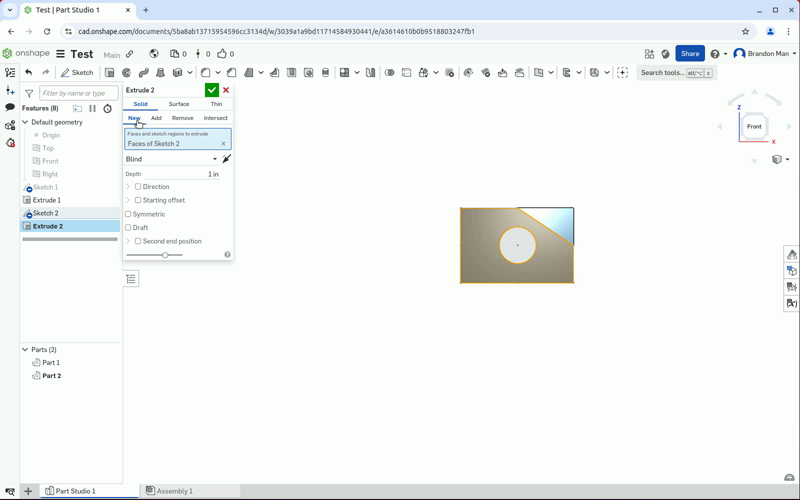
key(tab, 4)
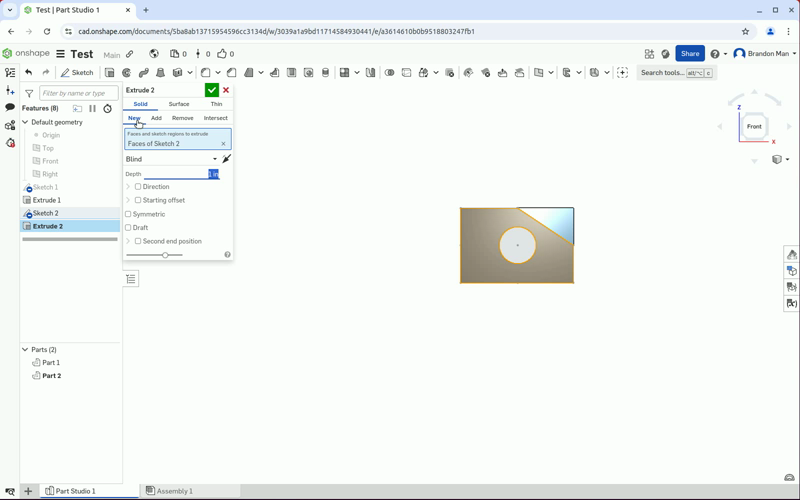
text(15.405)
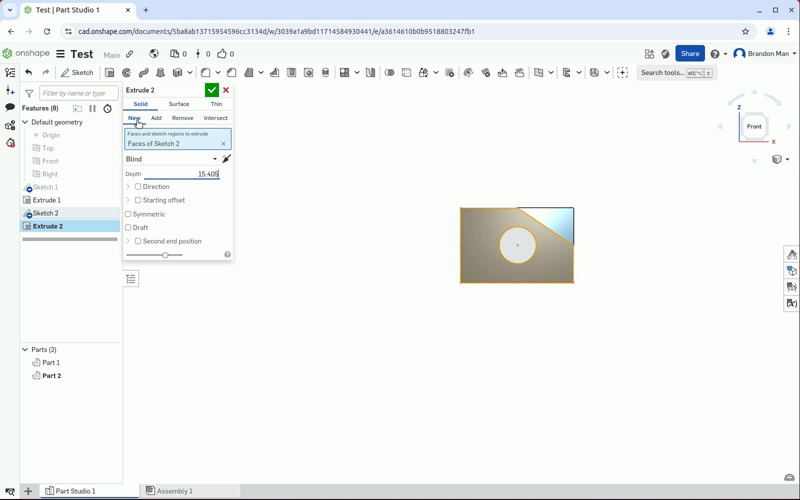
key(enter)
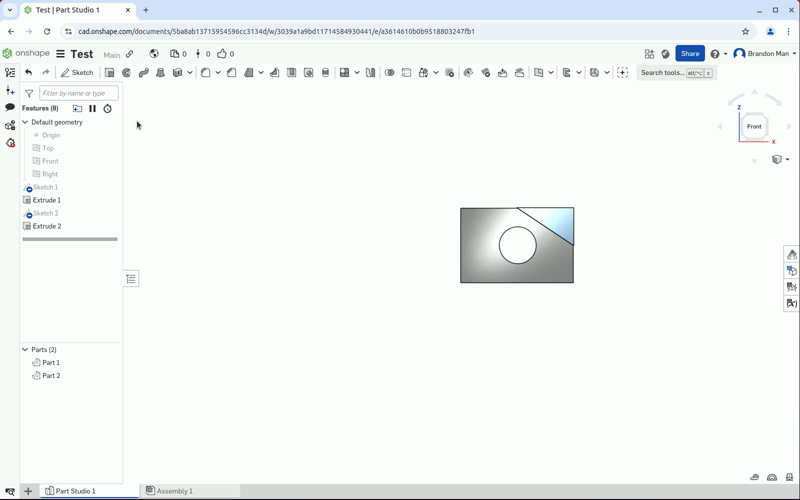
key(shift+h)
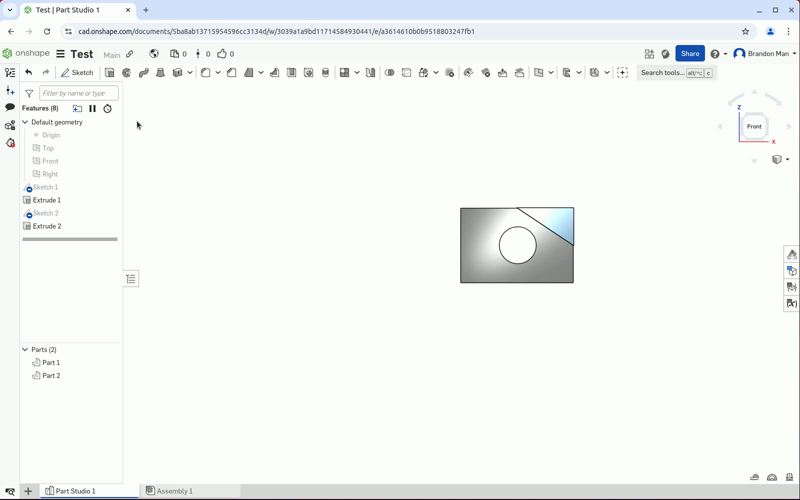
key(shift+h)
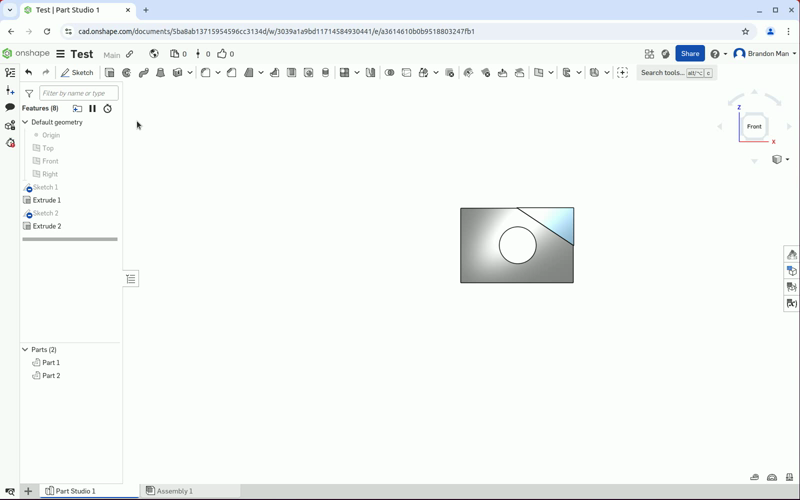
mouse_move(73, 189)
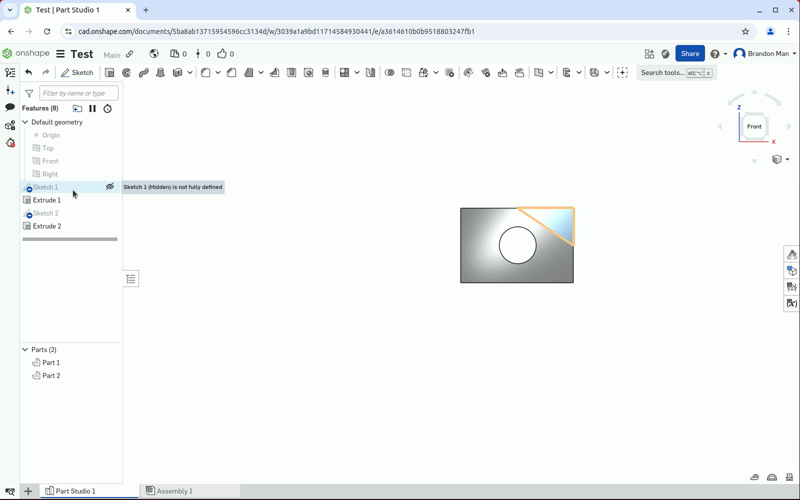
click(73, 189)
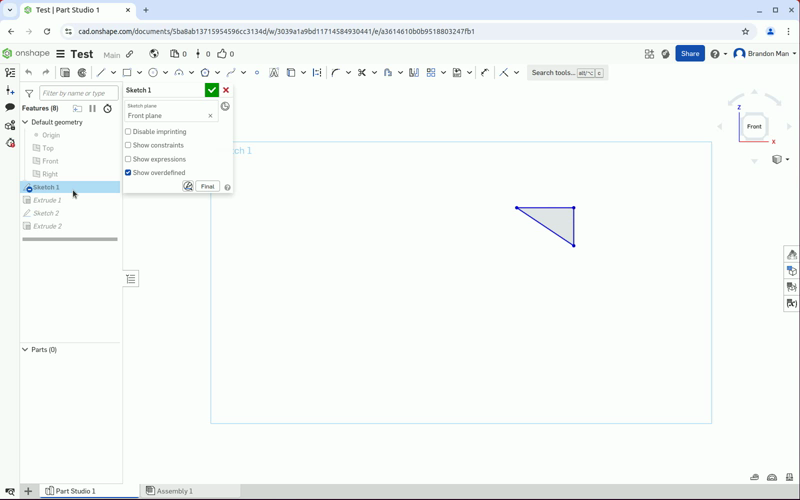
mouse_move(229, 92)
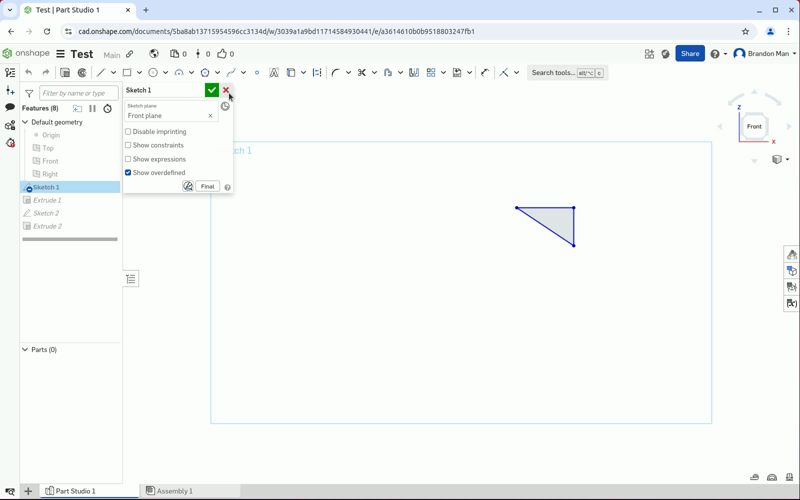
click(229, 92)
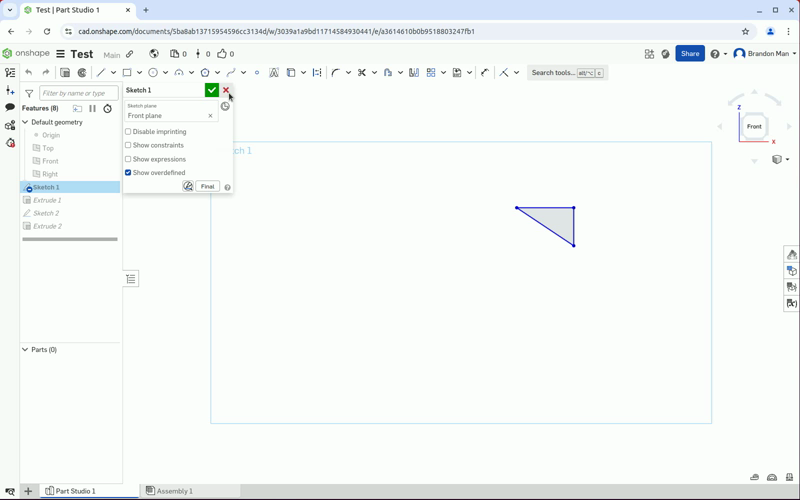
key(shift+s)
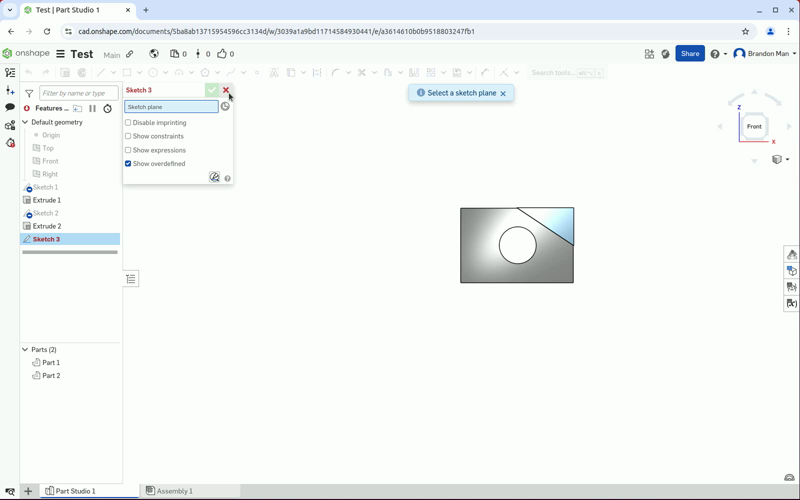
mouse_move(73, 163)
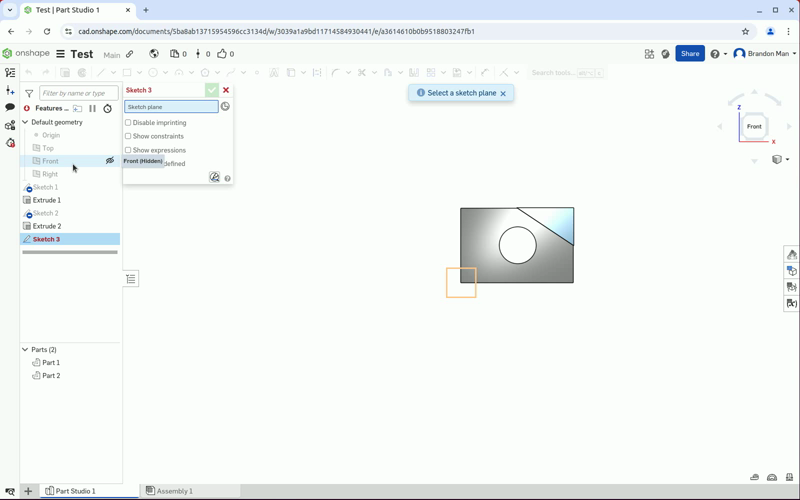
click(73, 163)
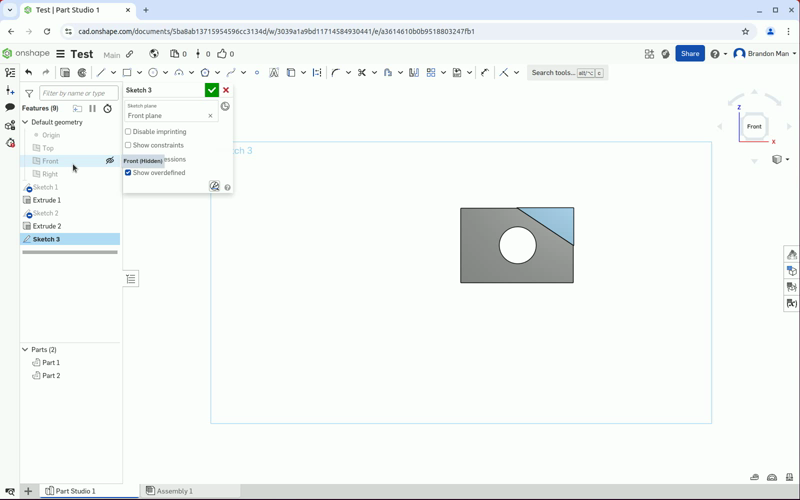
mouse_move(73, 352)
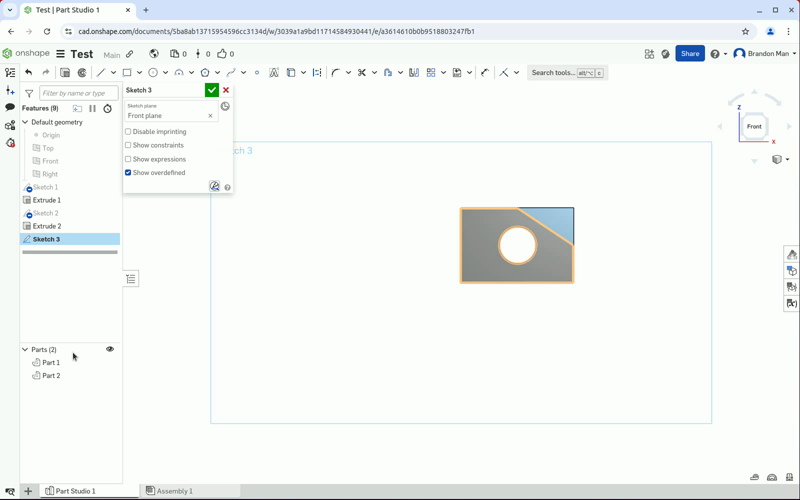
key(y)
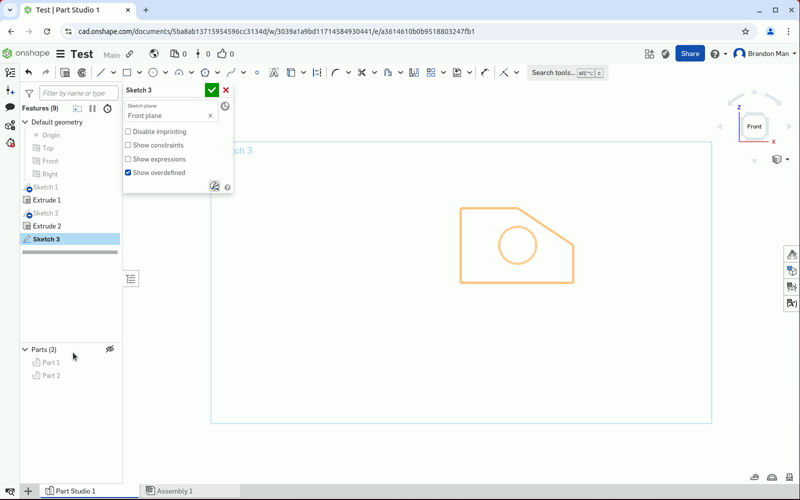
key(l)
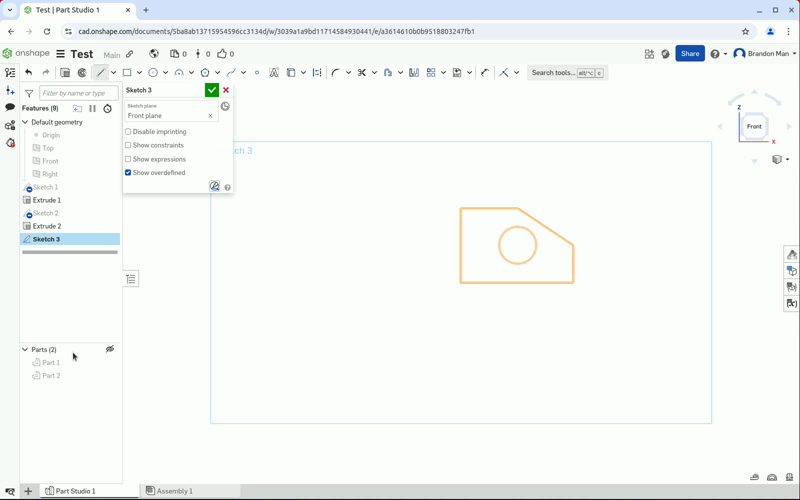
key_down(shift)
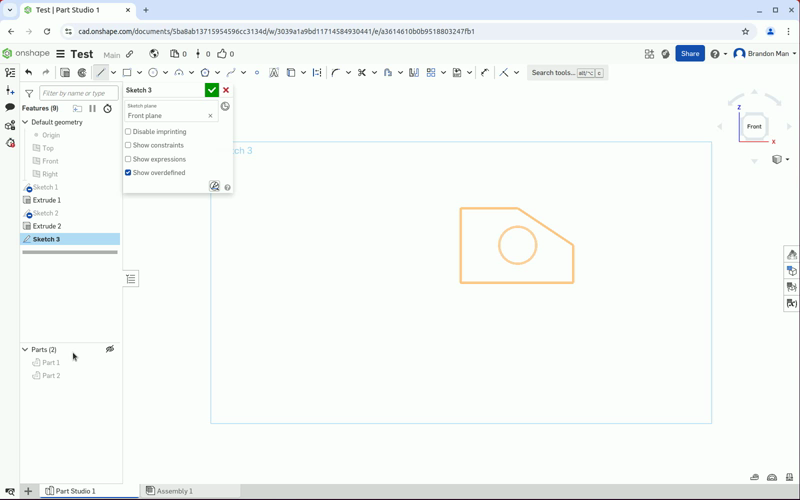
mouse_move(516, 207)
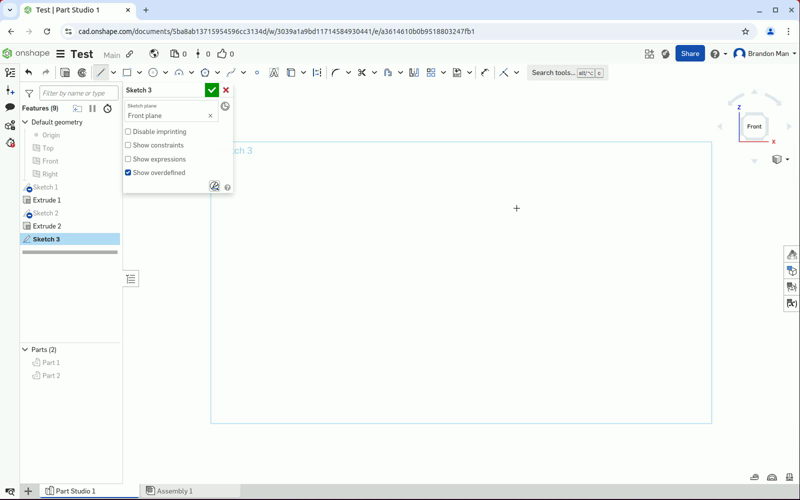
click(516, 207)
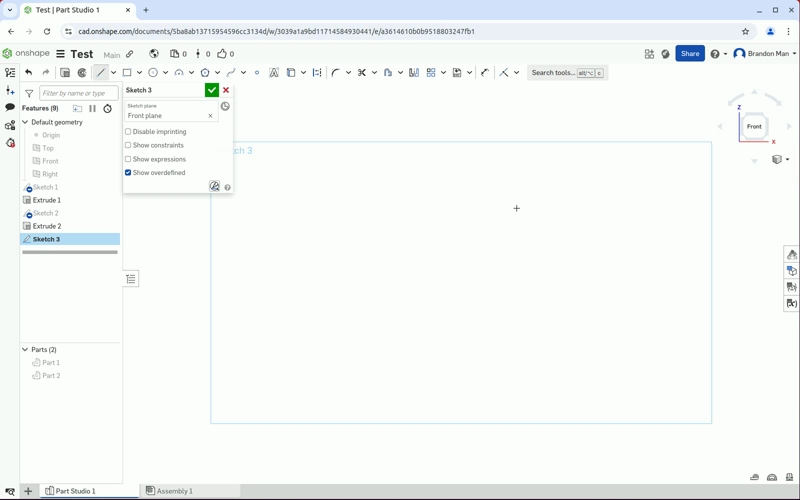
key_up(shift)
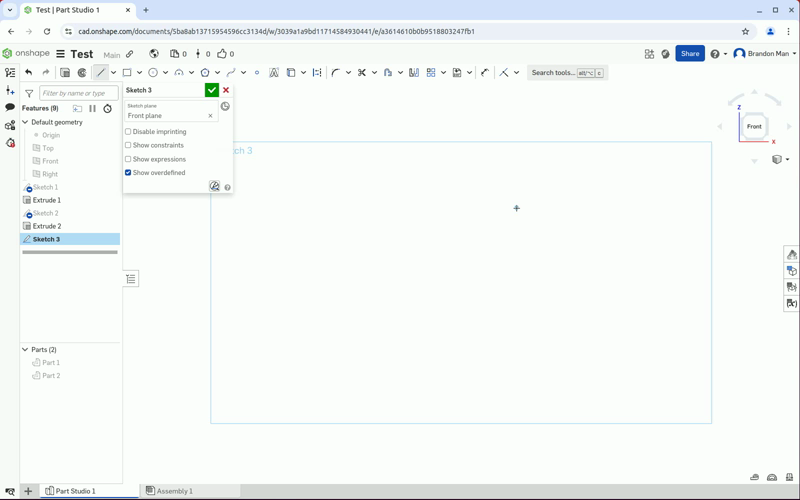
key_down(shift)
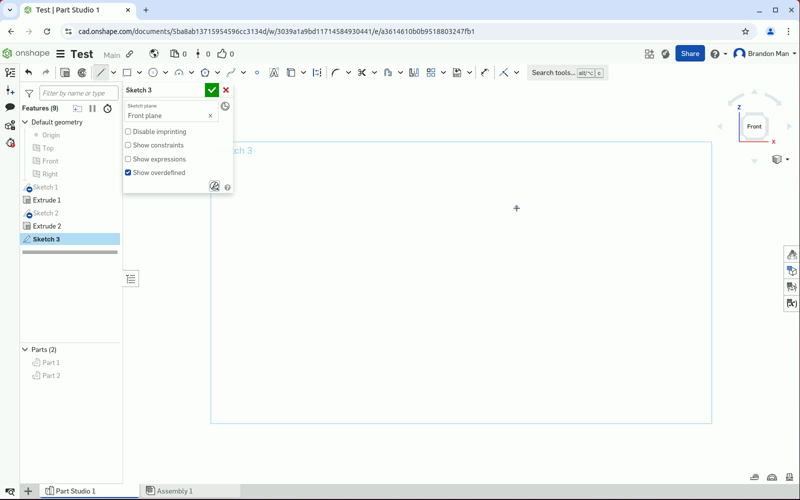
mouse_move(573, 245)
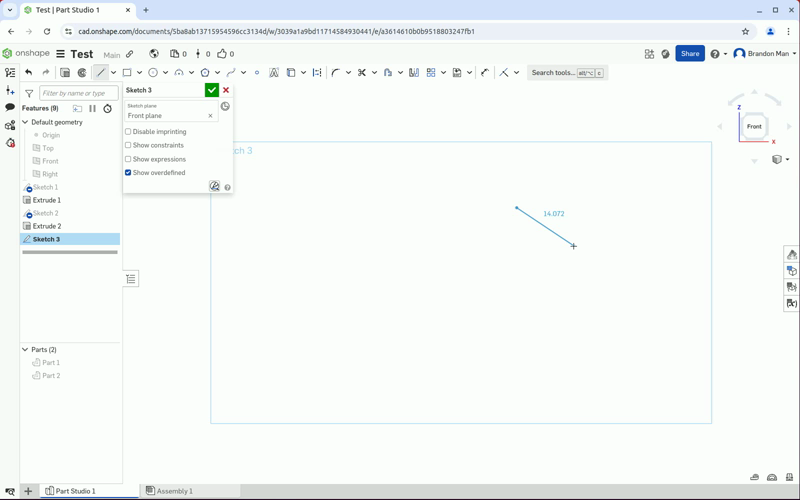
click(573, 245)
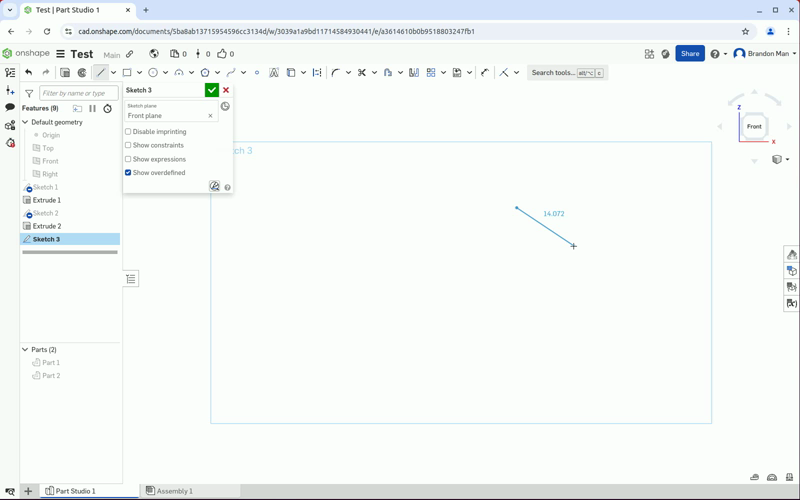
key_up(shift)
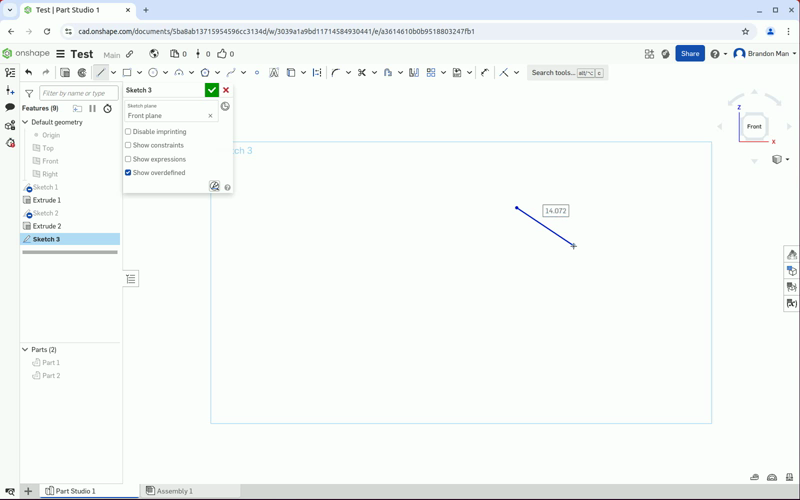
key_down(shift)
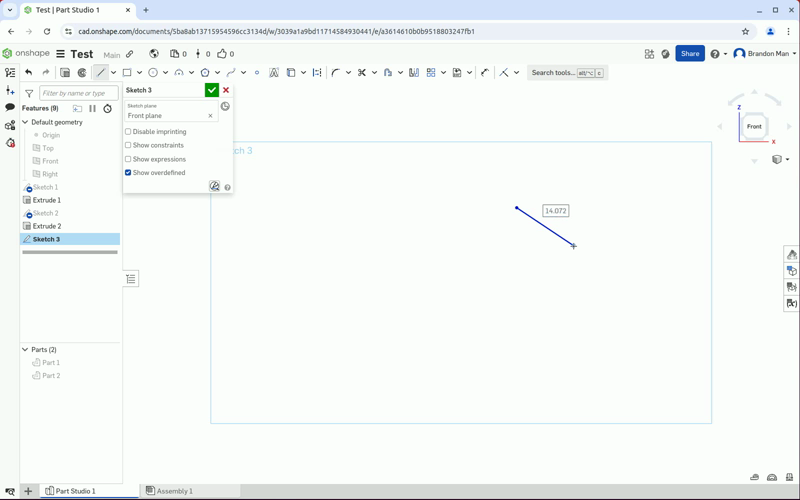
mouse_move(589, 245)
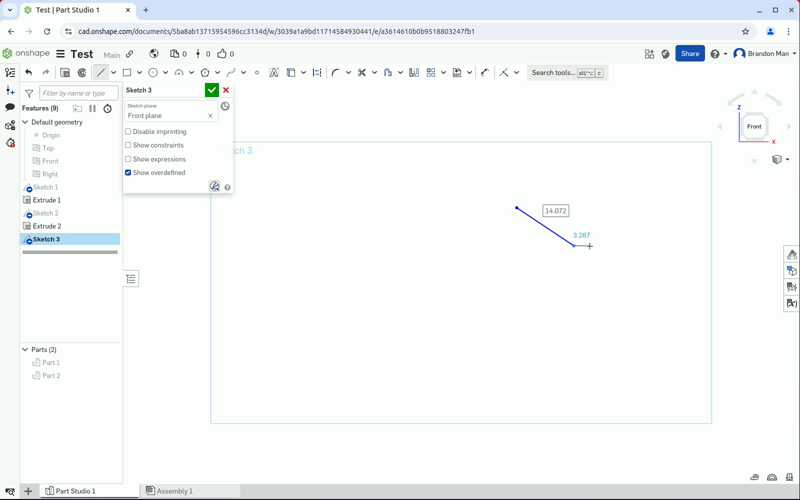
mouse_move(573, 207)
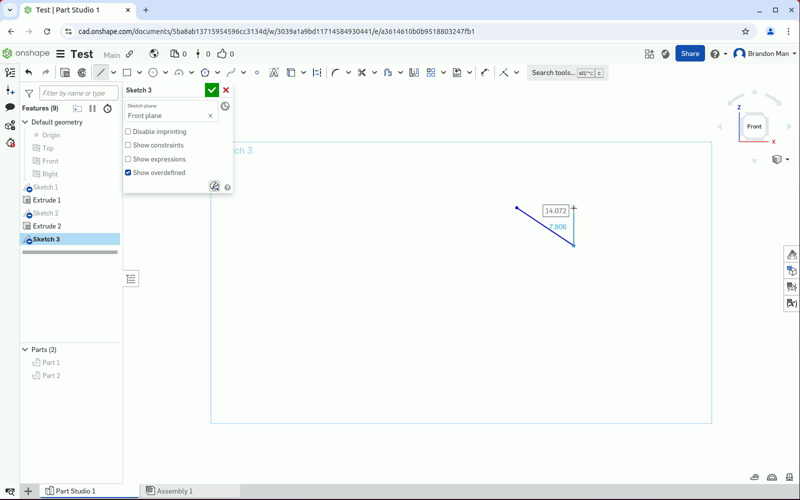
click(573, 207)
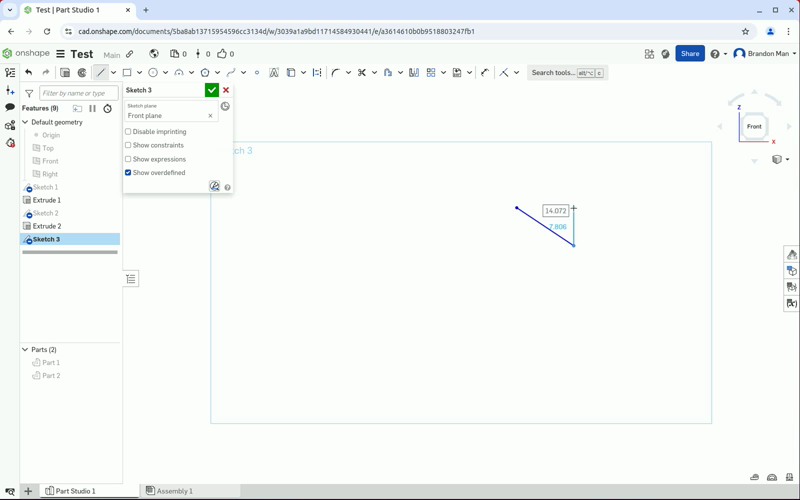
key_up(shift)
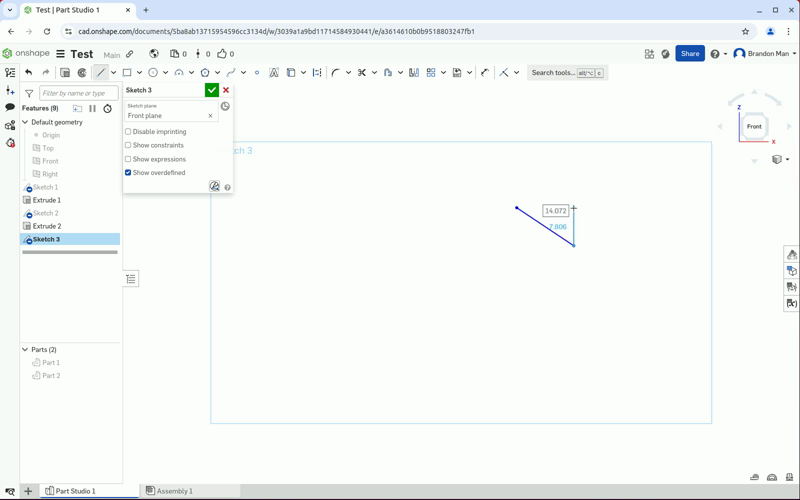
mouse_move(589, 207)
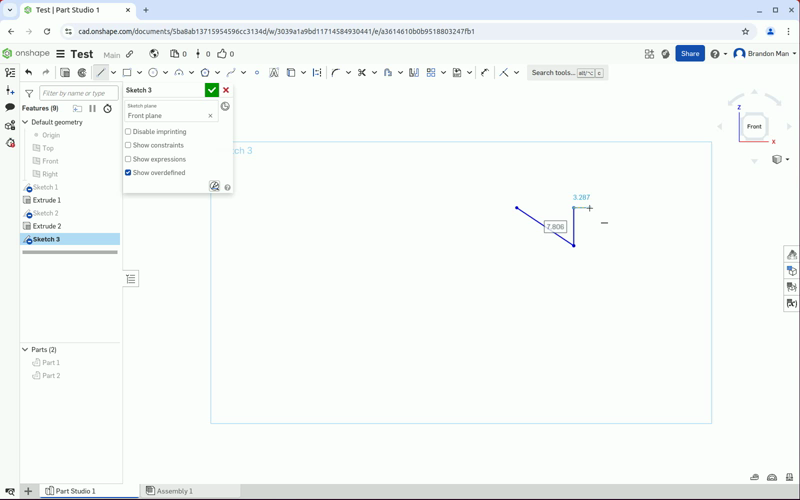
key_down(shift)
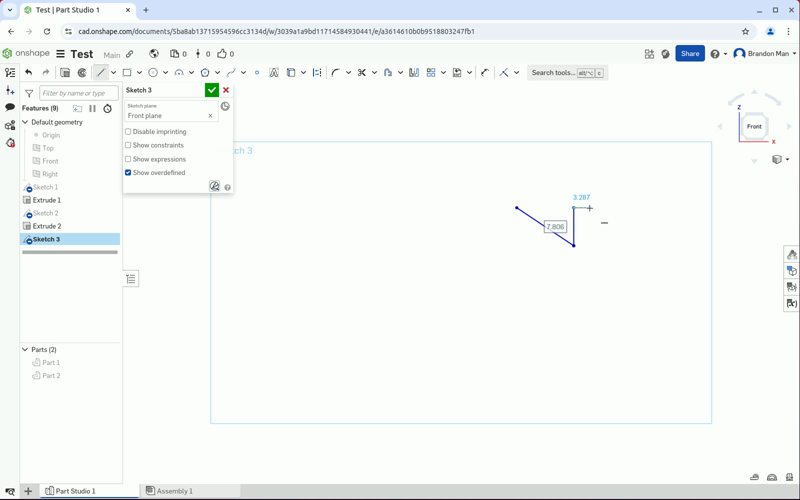
mouse_move(516, 207)
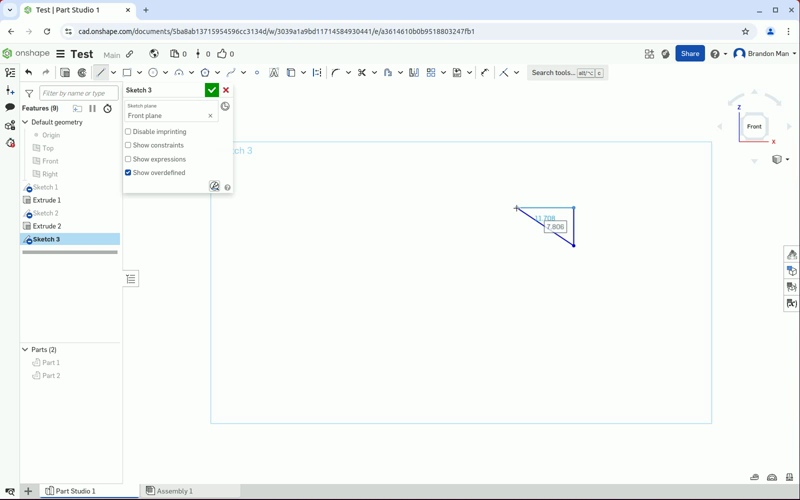
key_up(shift)
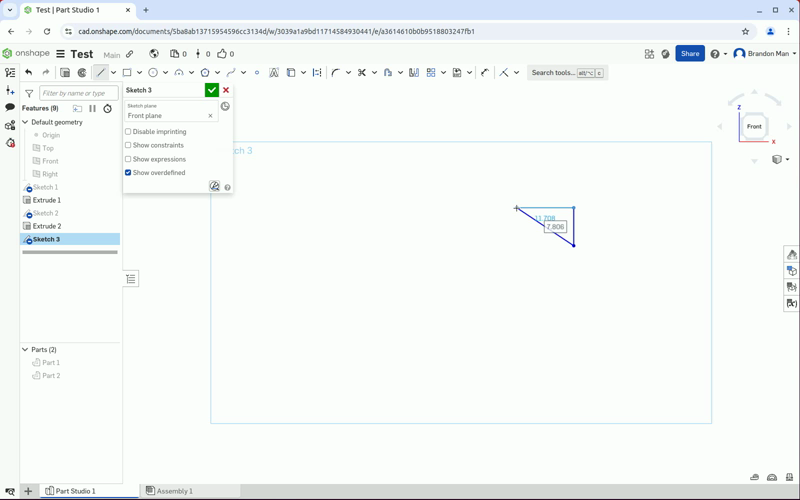
click(516, 207)
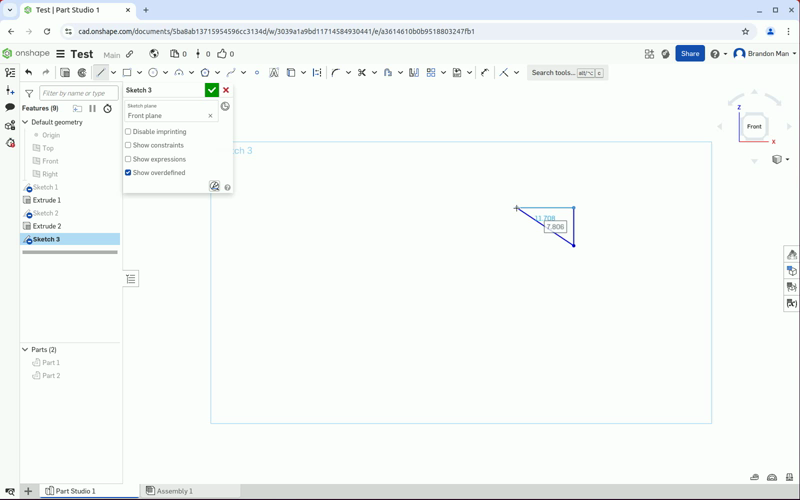
key(esc)
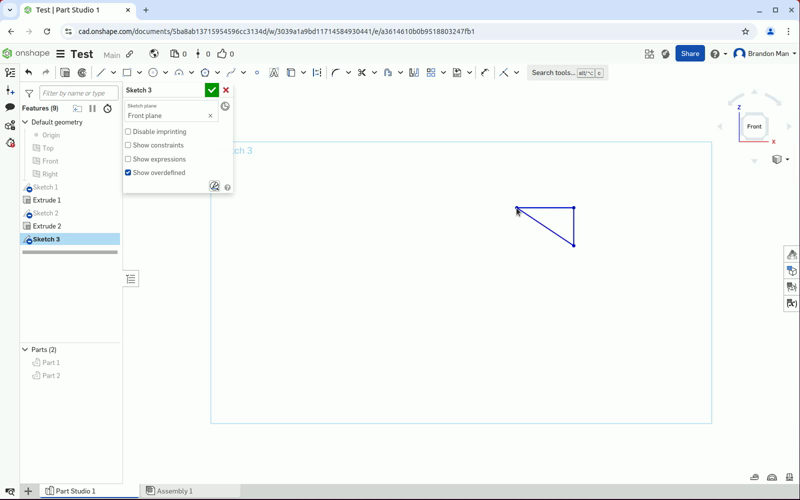
mouse_move(545, 218)
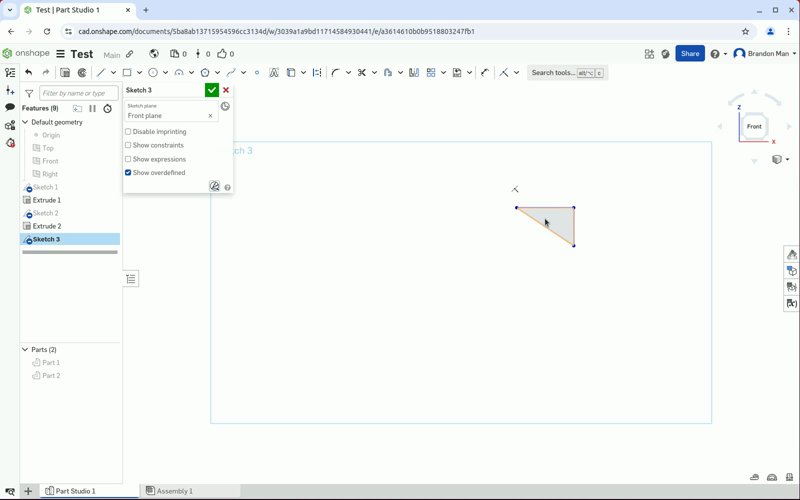
scroll(6)
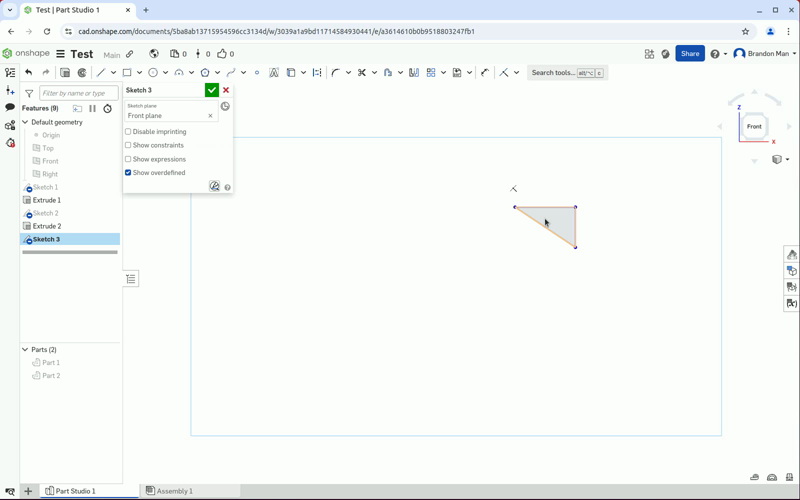
scroll(6)
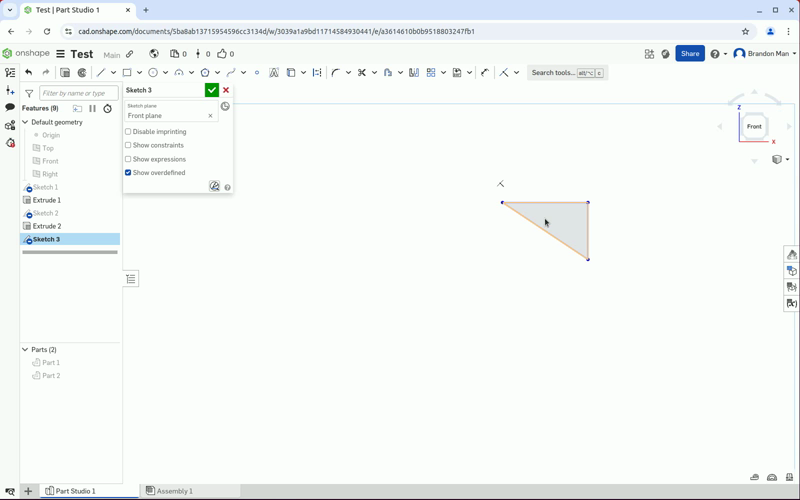
scroll(6)
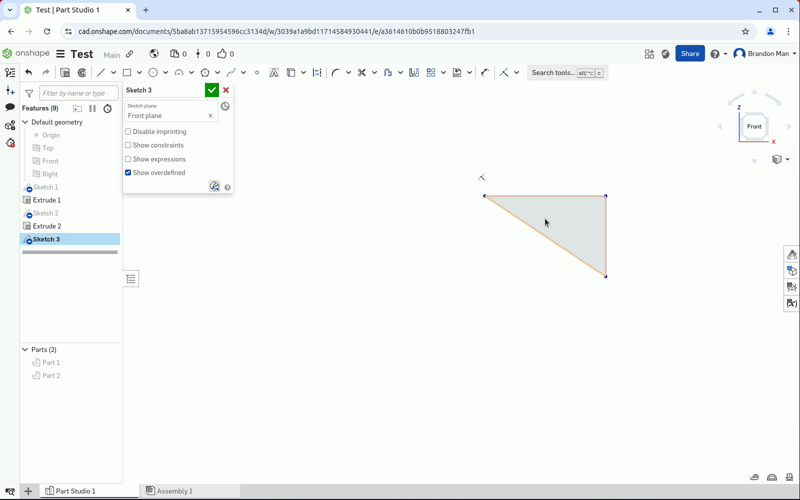
scroll(6)
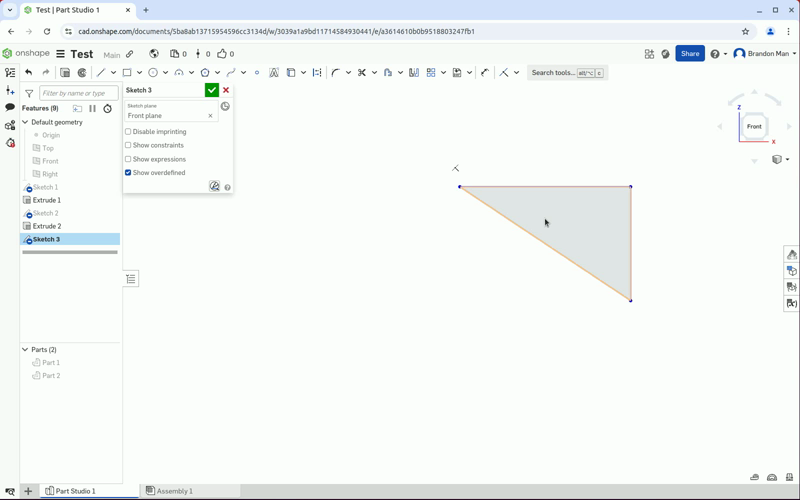
scroll(6)
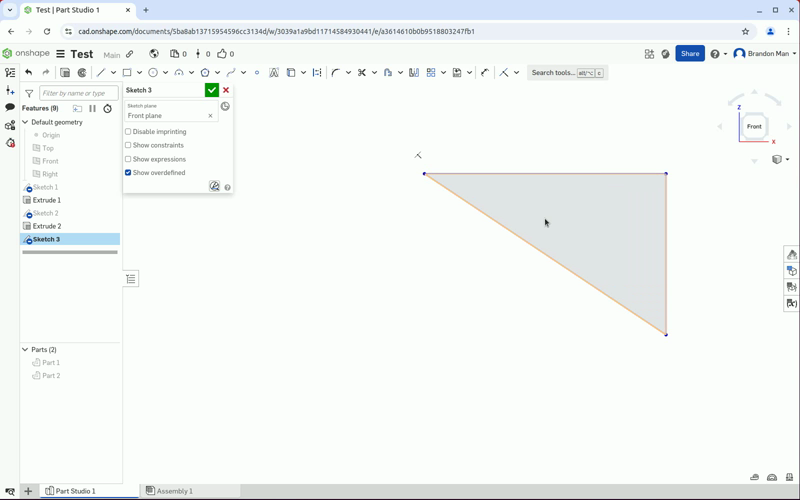
scroll(6)
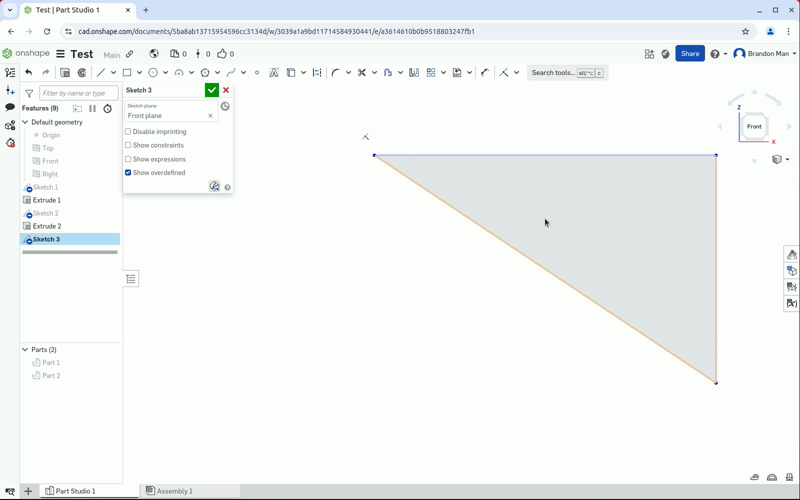
scroll(6)
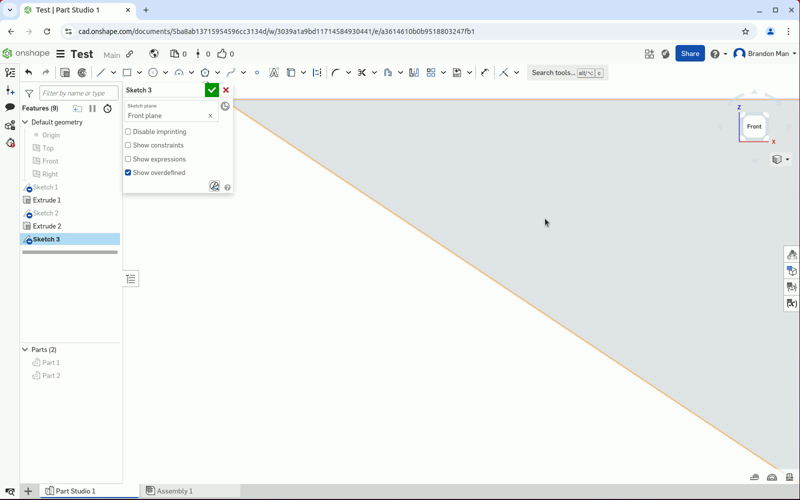
click(545, 218)
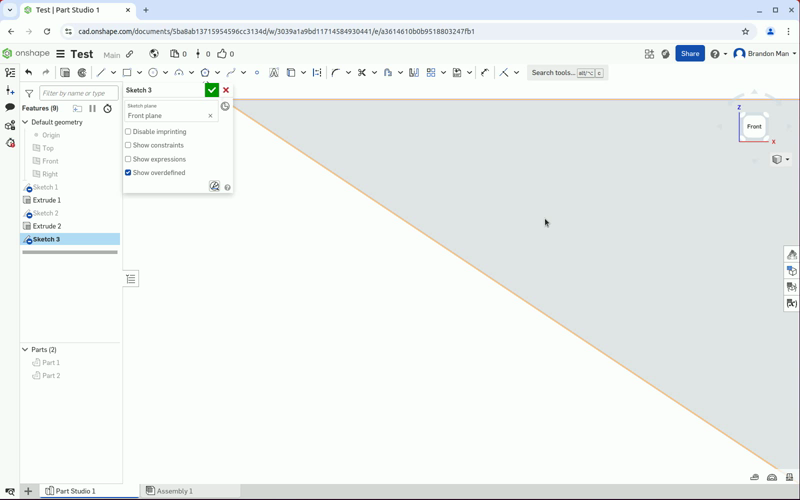
scroll(-6)
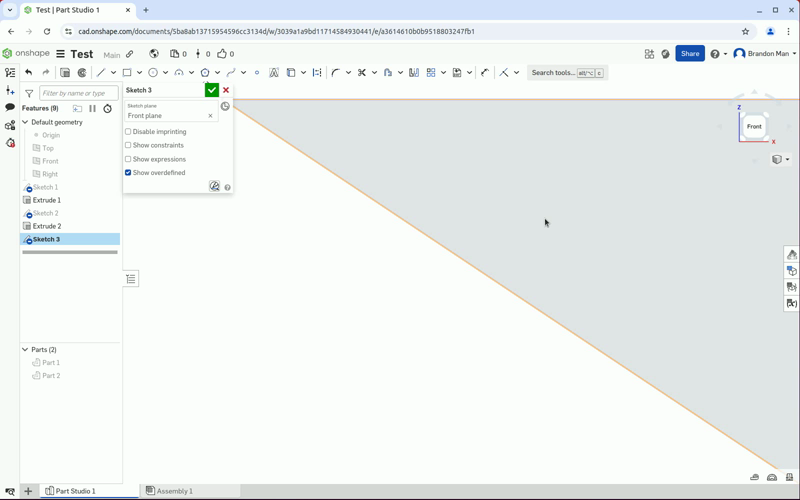
scroll(-6)
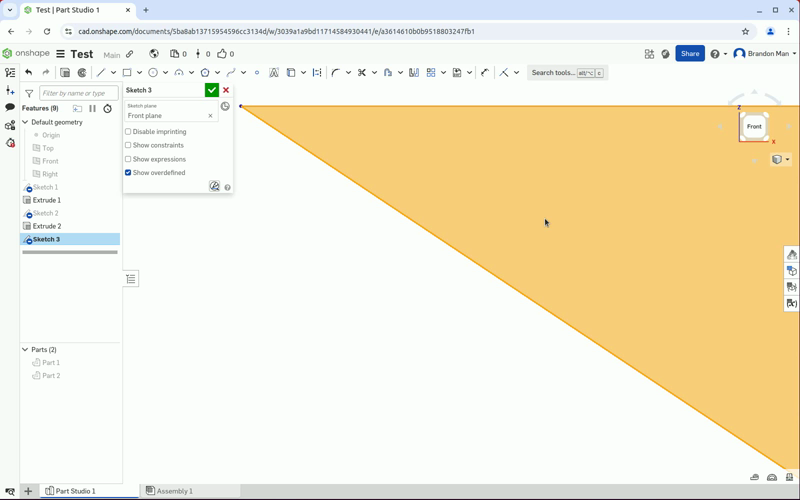
scroll(-6)
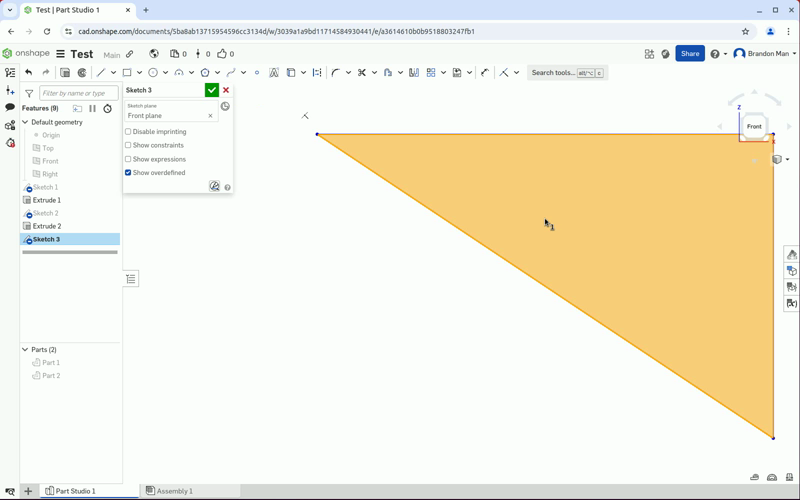
scroll(-6)
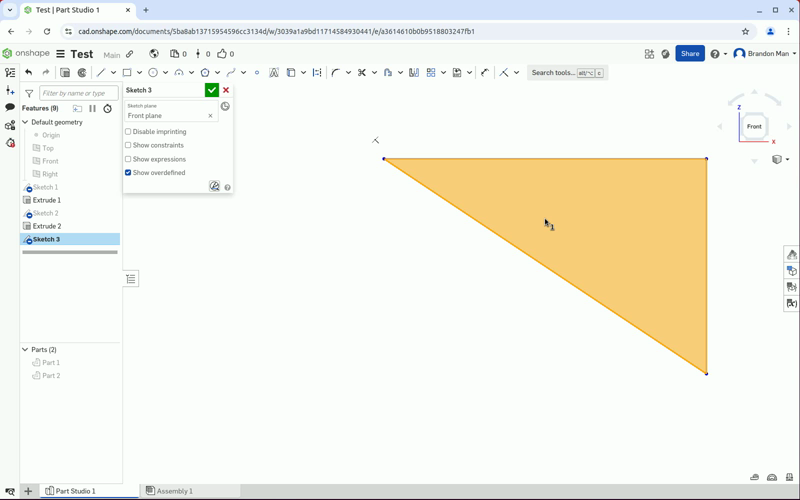
scroll(-6)
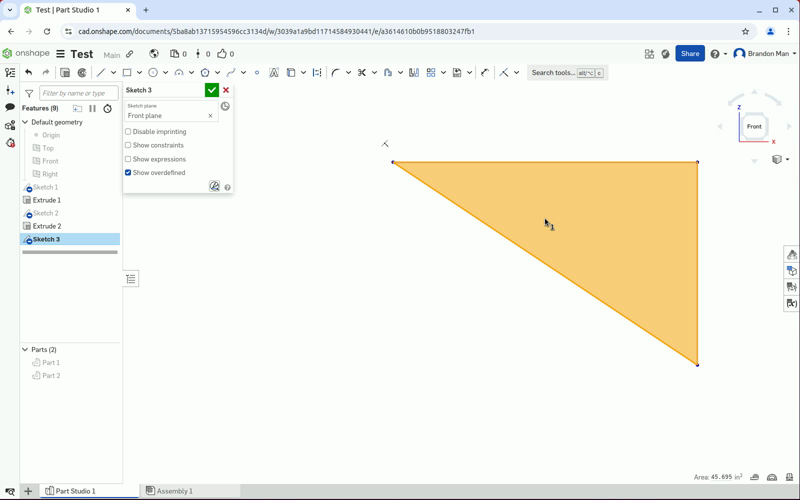
scroll(-6)
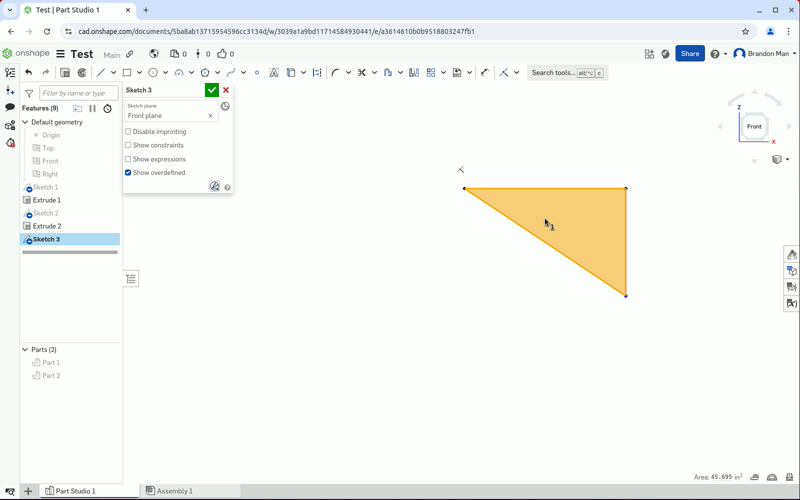
scroll(-6)
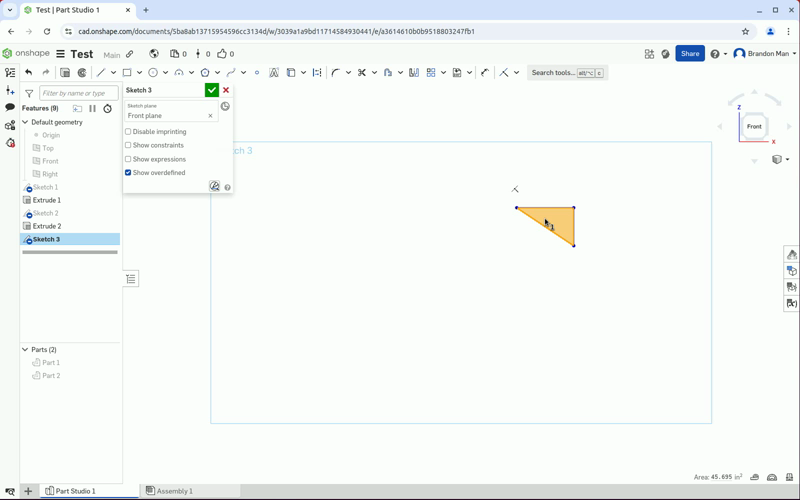
mouse_move(73, 352)
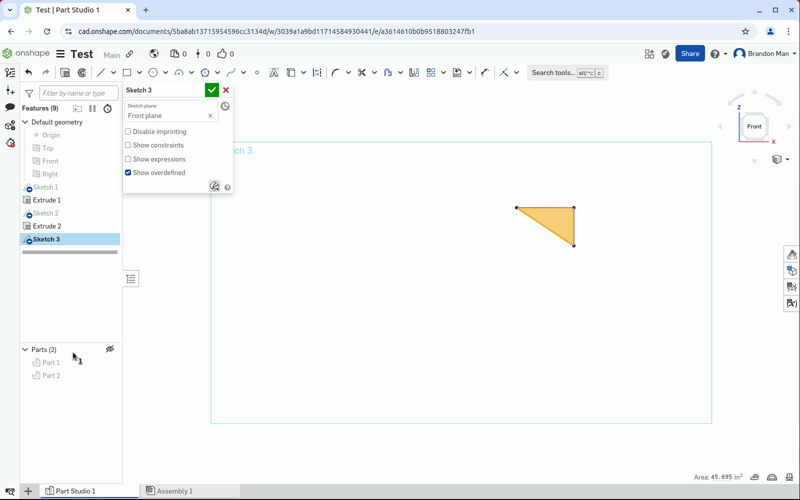
key(shift+y)
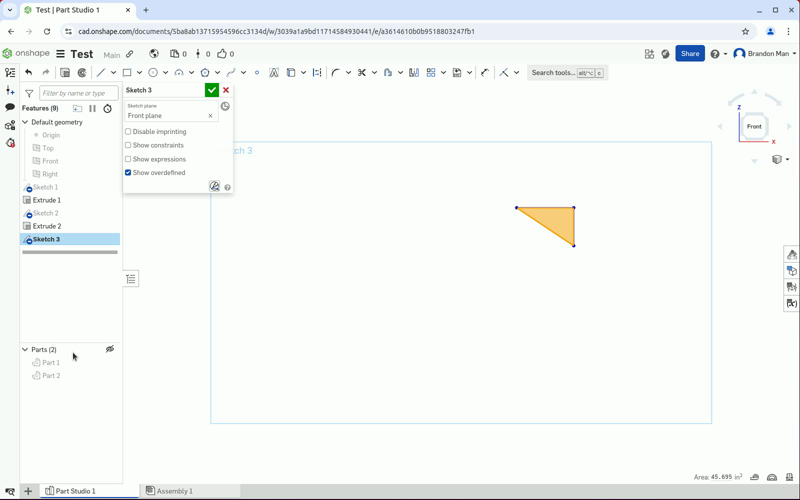
key(shift+e)
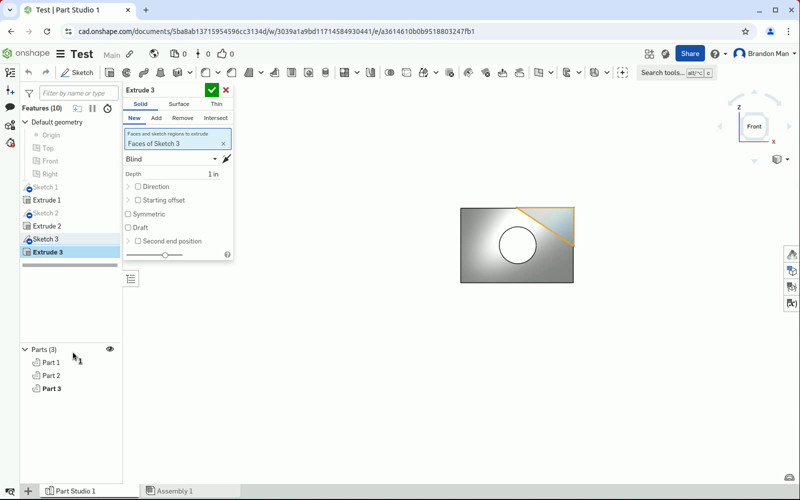
mouse_move(143, 106)
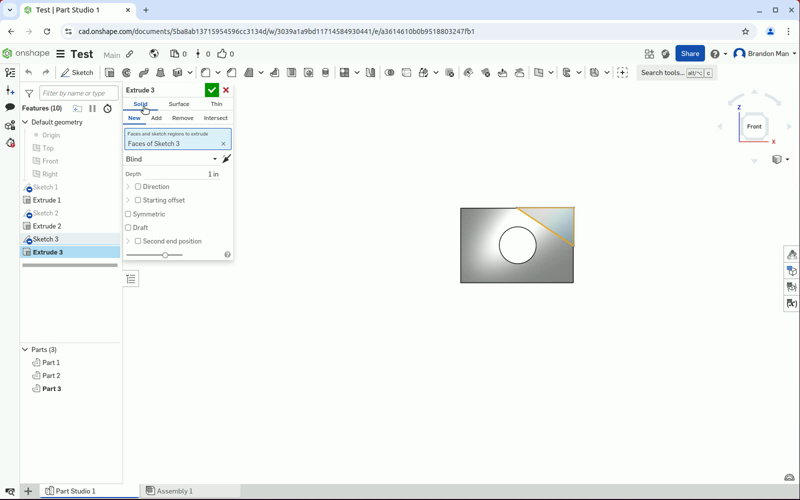
click(143, 106)
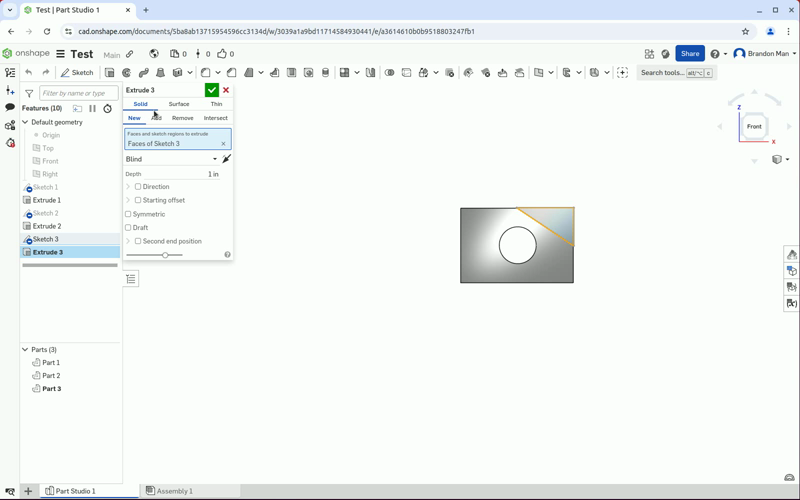
mouse_move(186, 120)
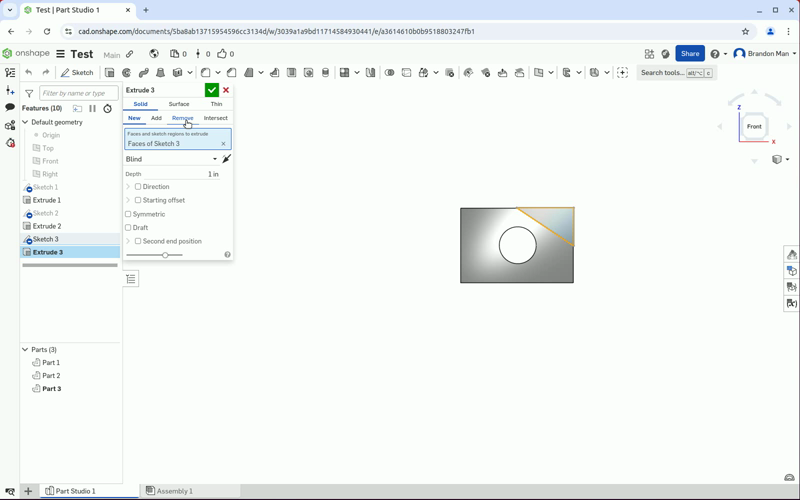
click(186, 120)
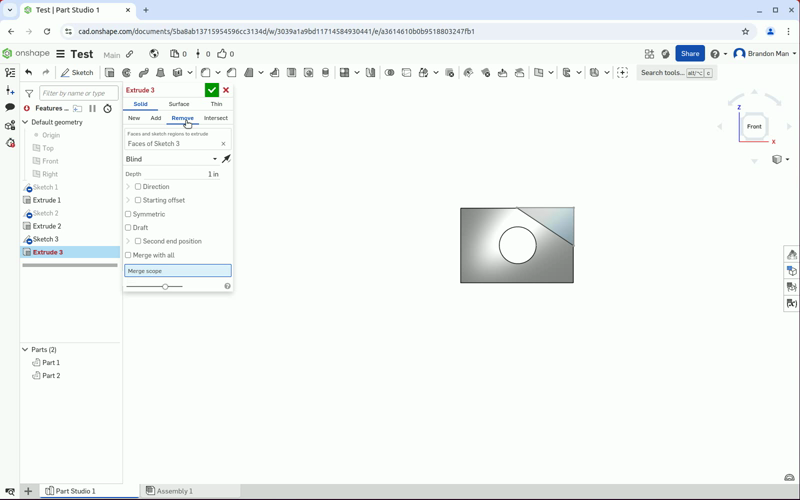
key(tab, 4)
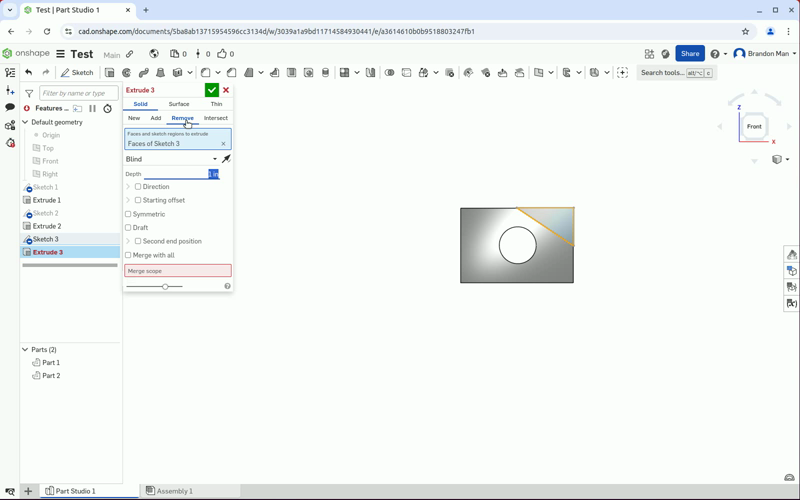
text(-15.405)
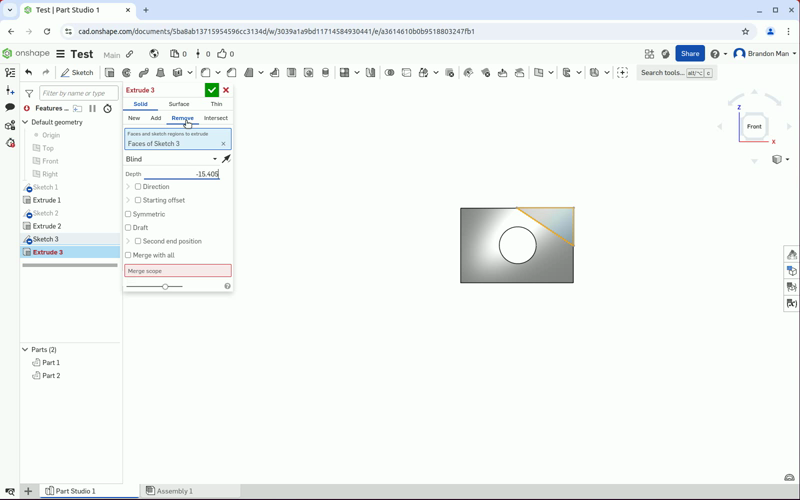
key(tab, 6)
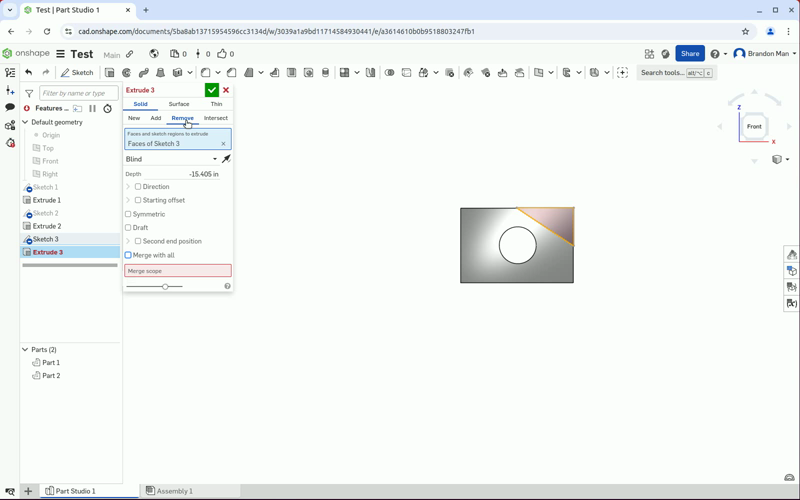
key(space)
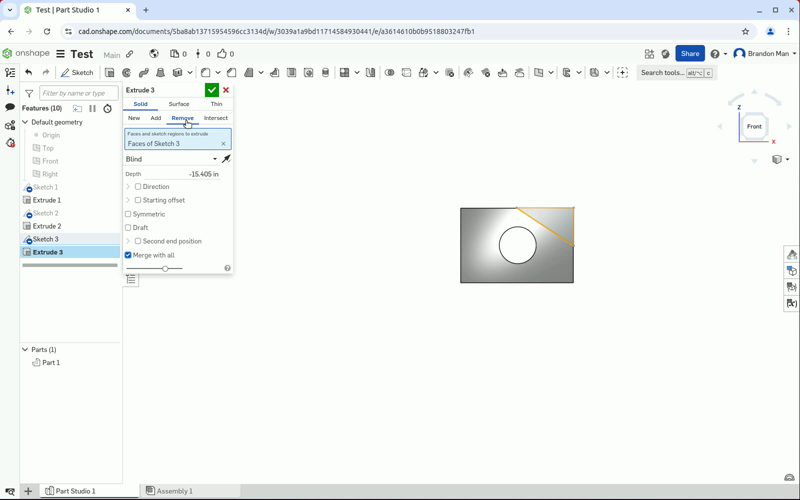
key(enter)
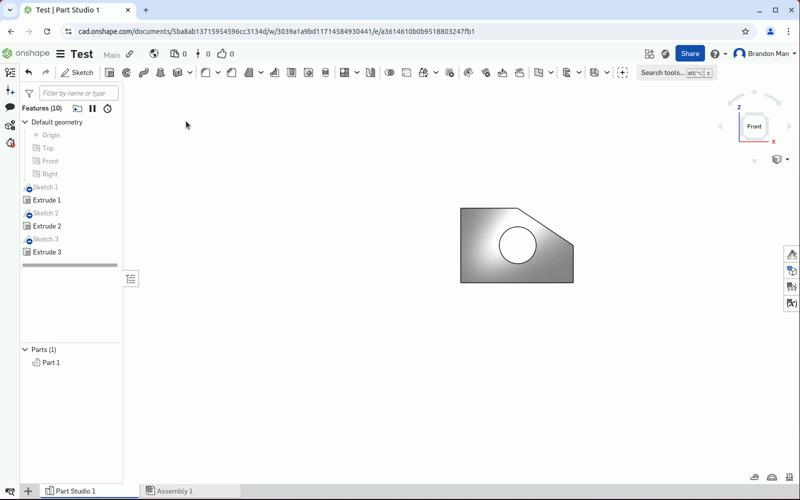
key(shift+h)
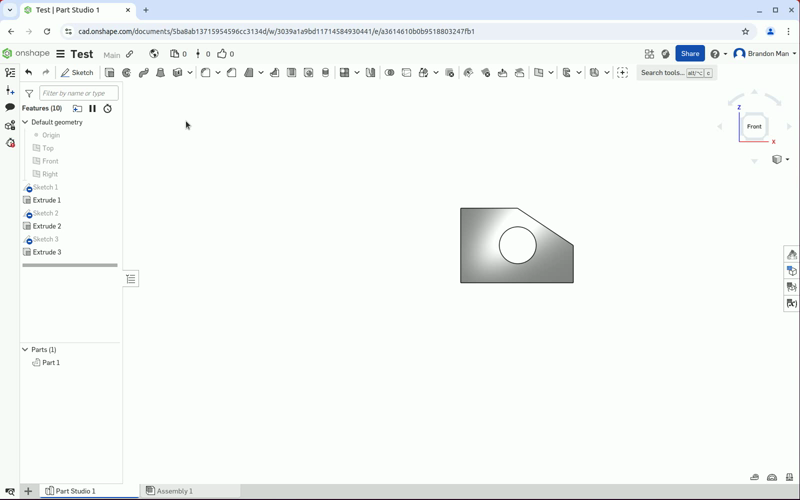
key(shift+h)
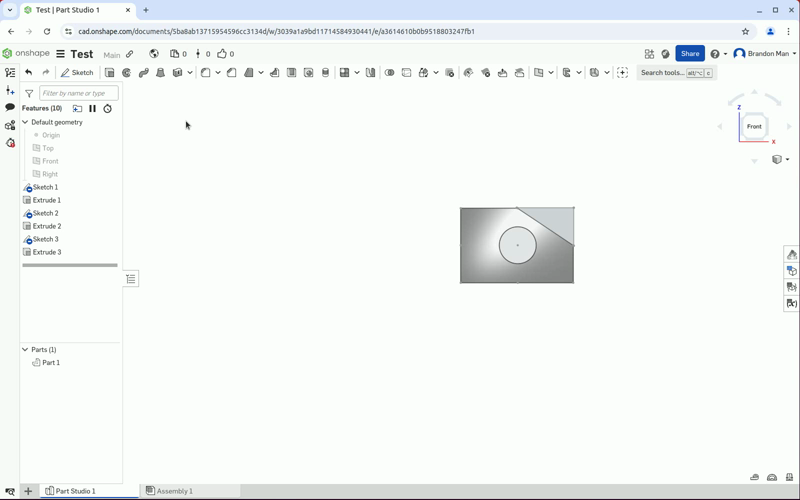
key(shift+7)
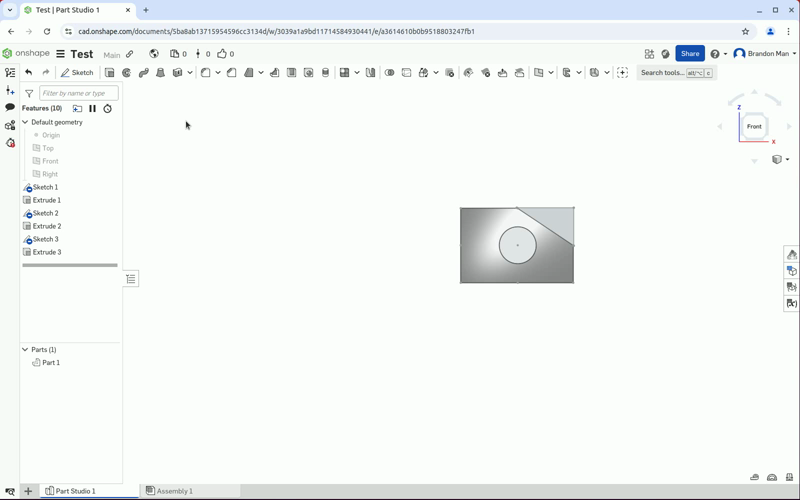
key(left, 2)
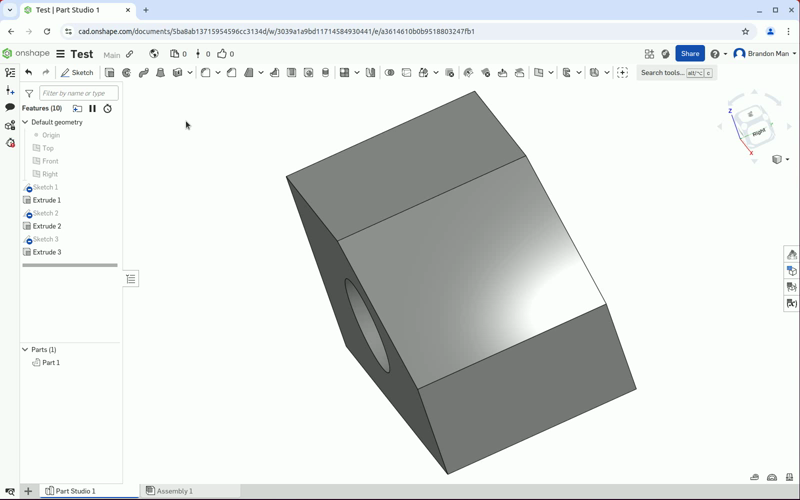
key(down, 2)
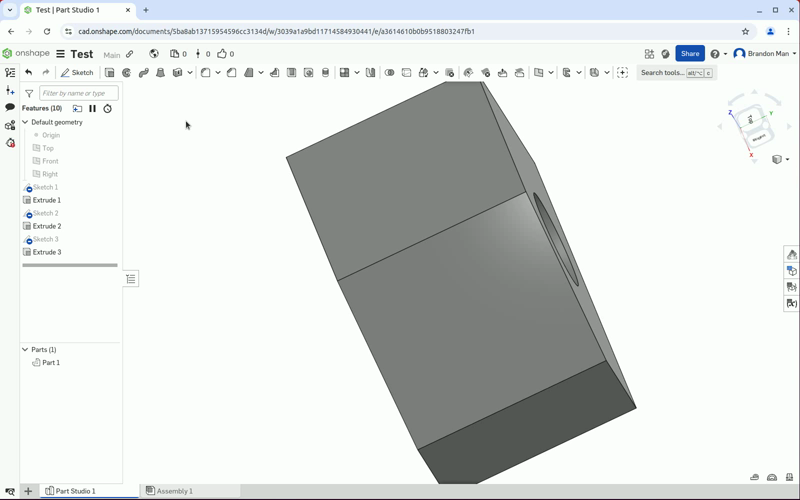
key(up, 2)
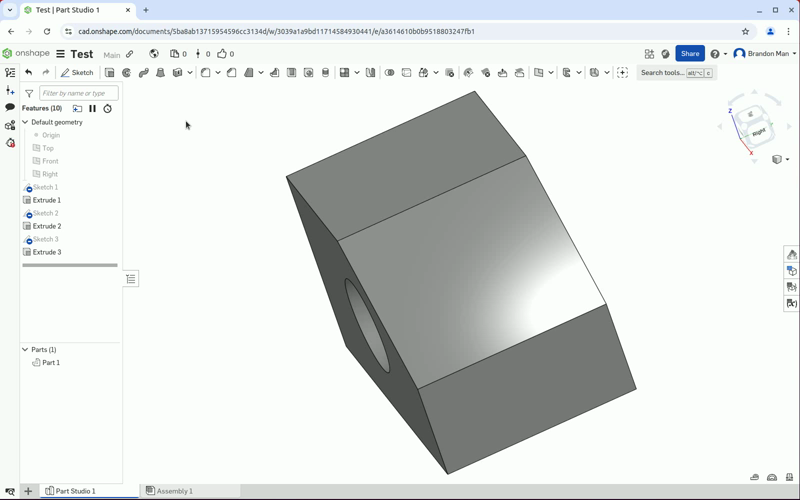
key(right, 2)
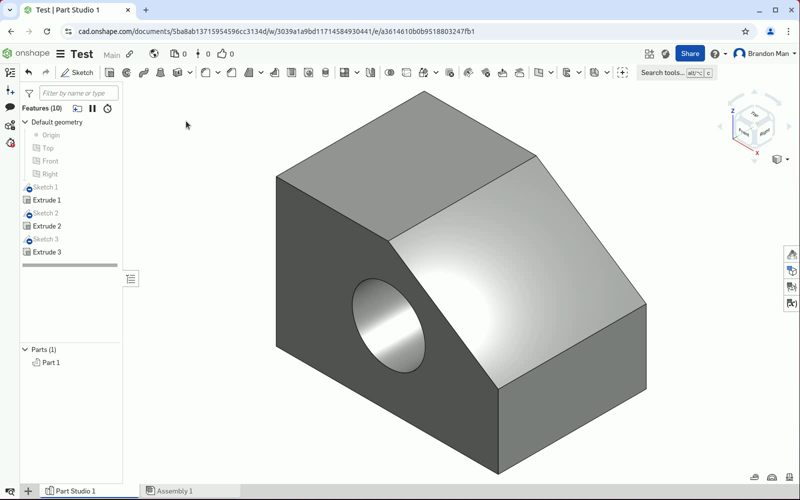
mouse_move(73, 189)
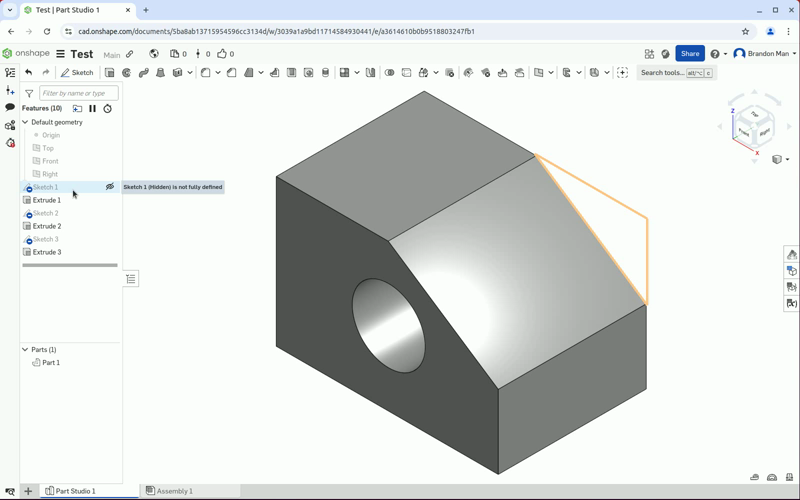
click(73, 189)